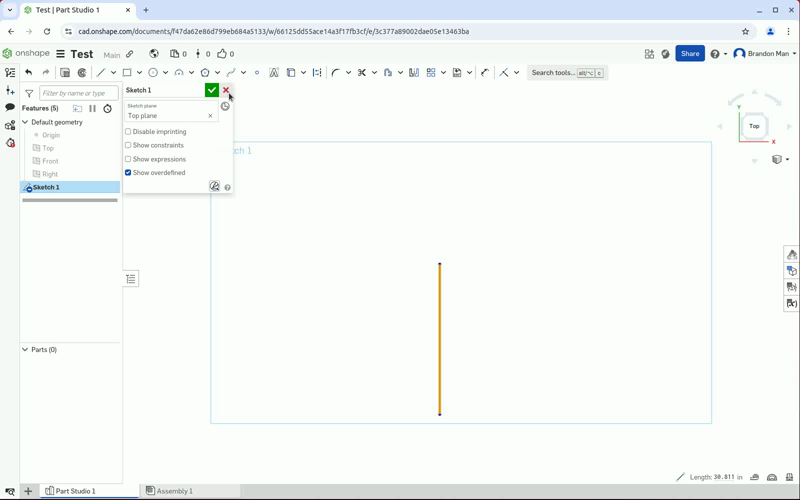
key(shift+h)
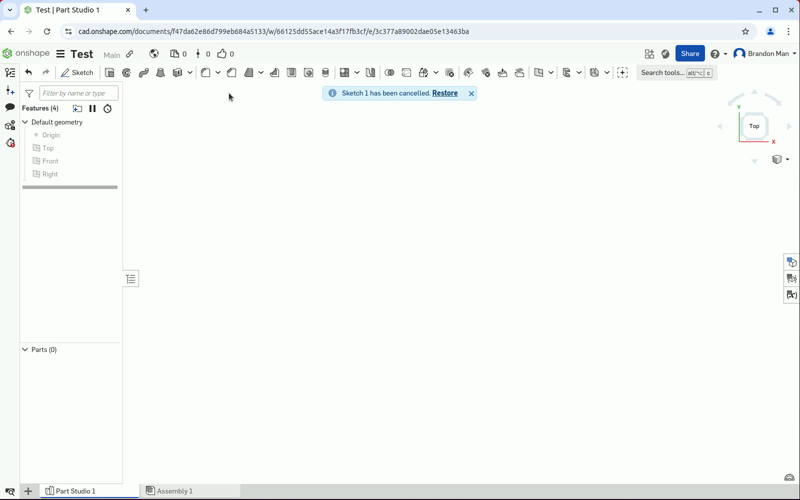
mouse_move(73, 352)
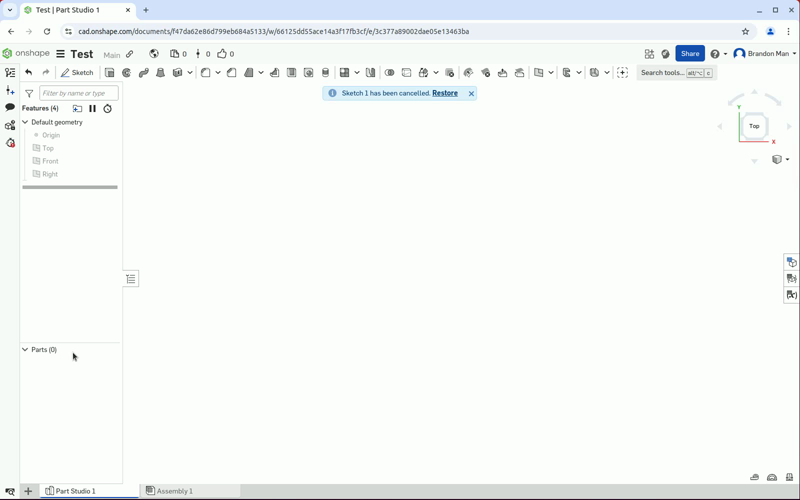
key(y)
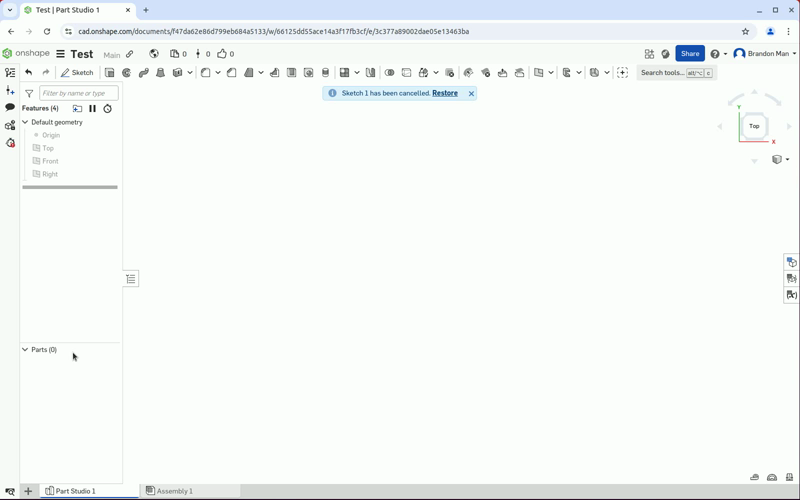
key(shift+p)
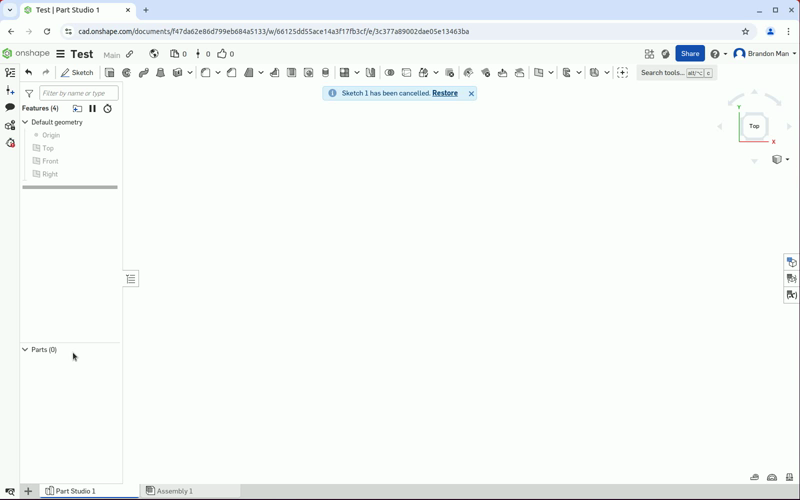
key(space)
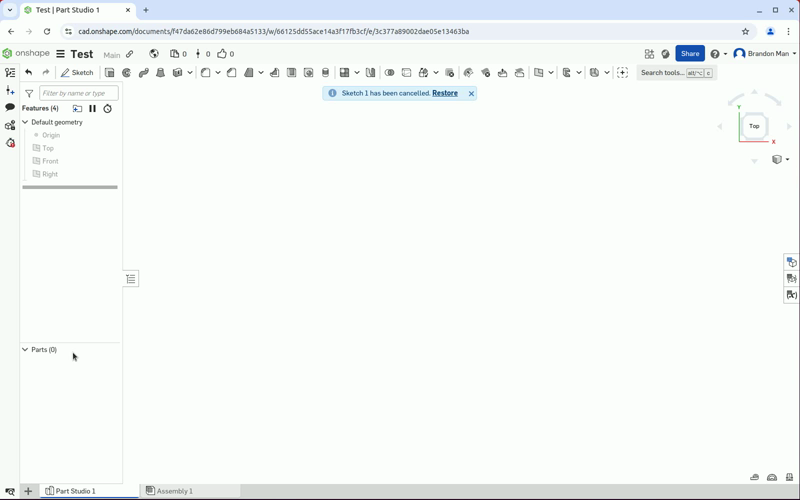
key_down(shift)
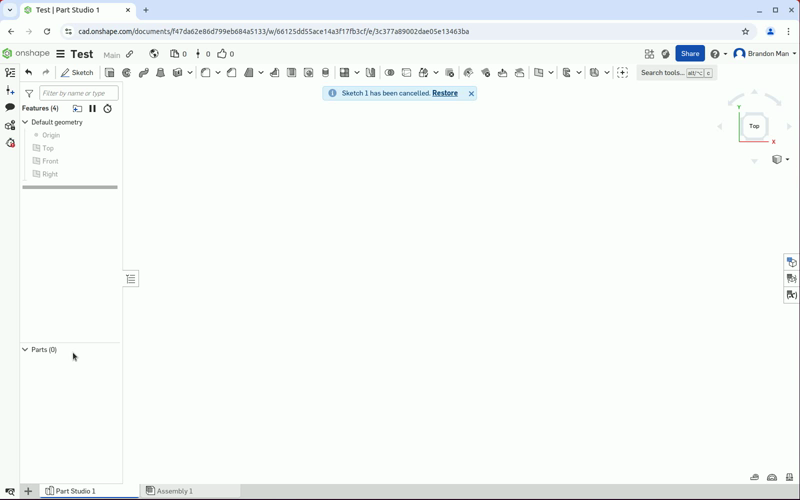
key(up)
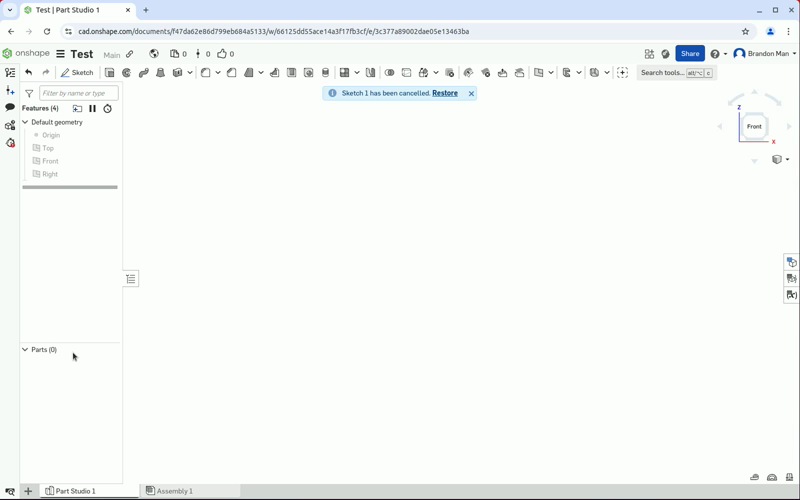
key_up(shift)
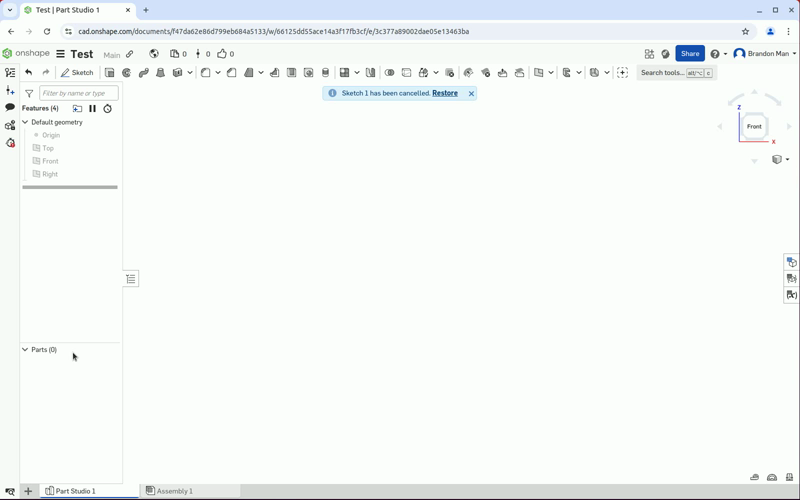
key(space)
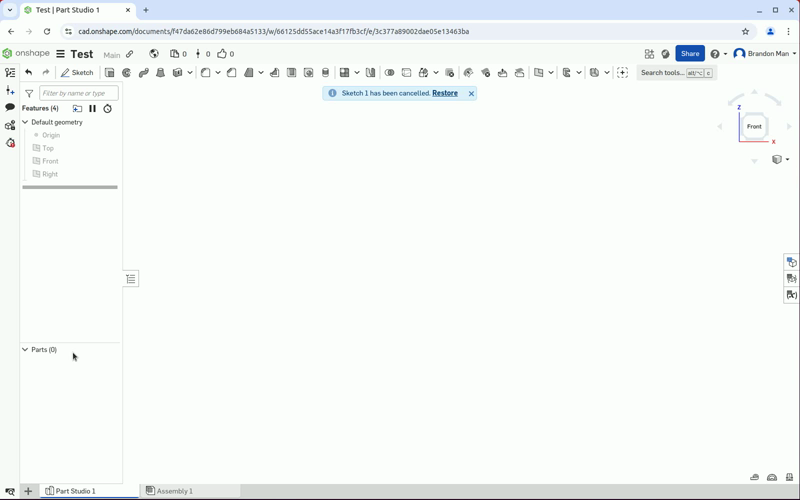
key_down(shift)
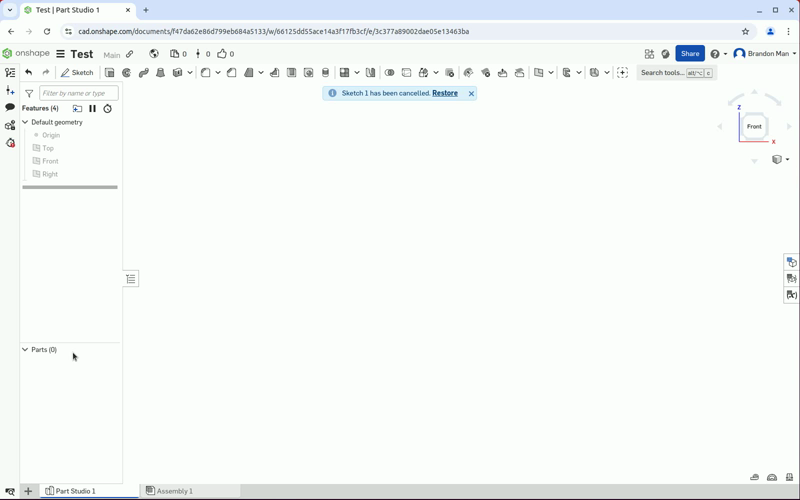
key(left)
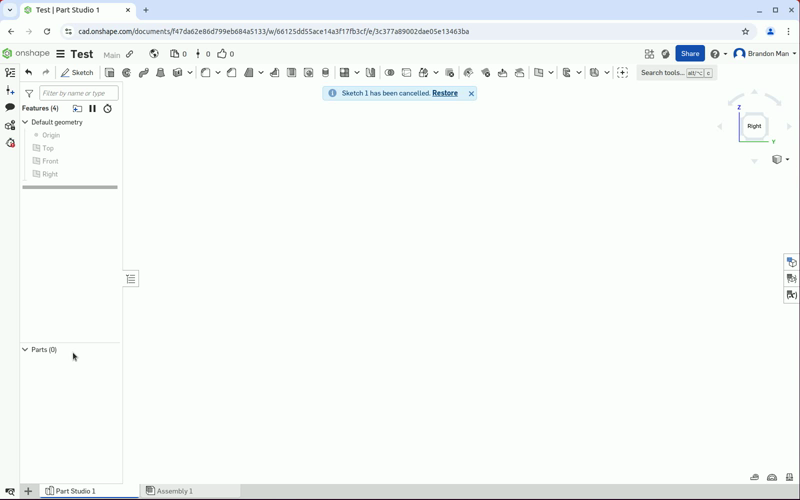
key_up(shift)
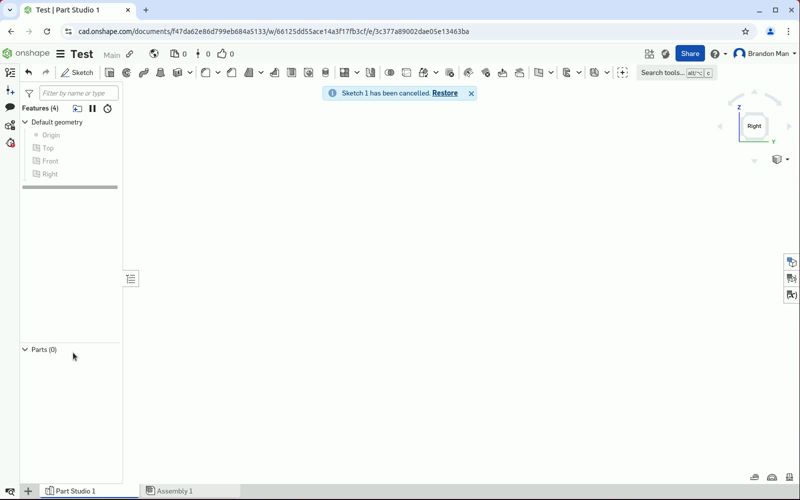
mouse_move(73, 352)
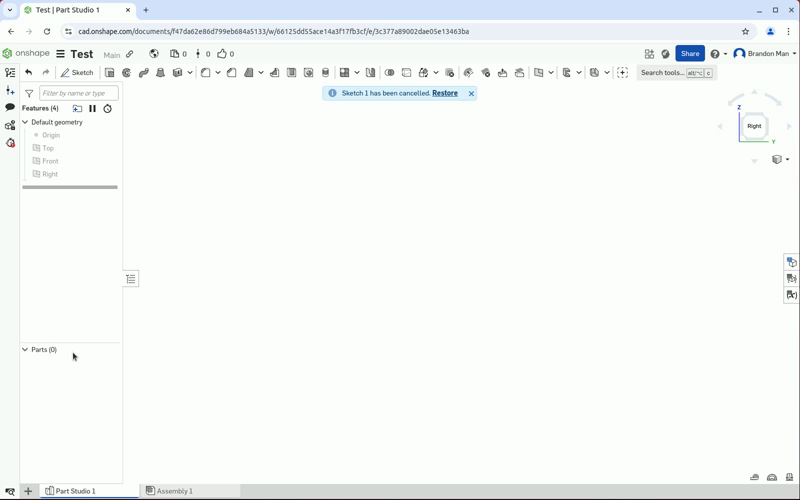
key(shift+y)
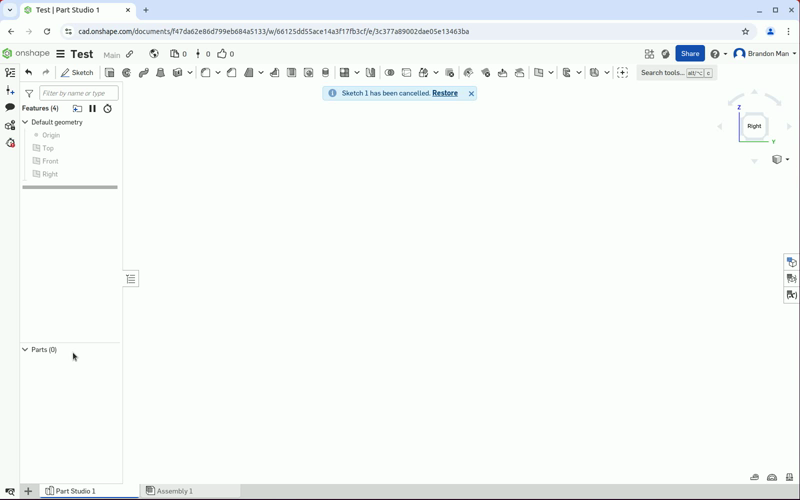
key(shift+s)
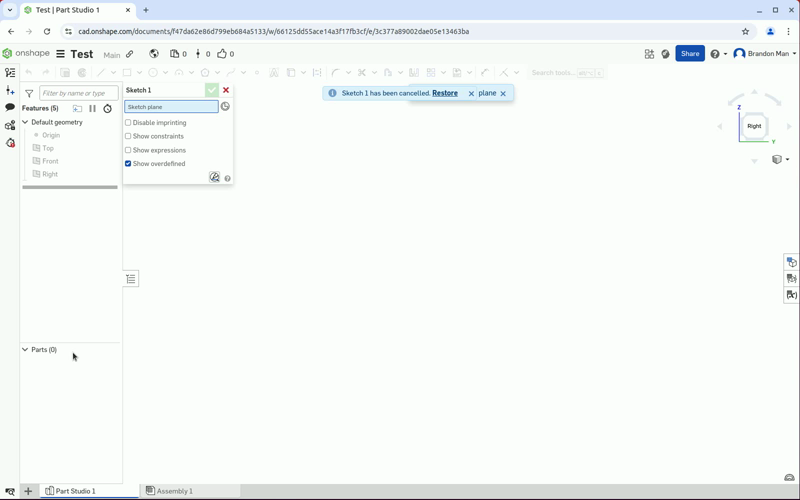
mouse_move(73, 176)
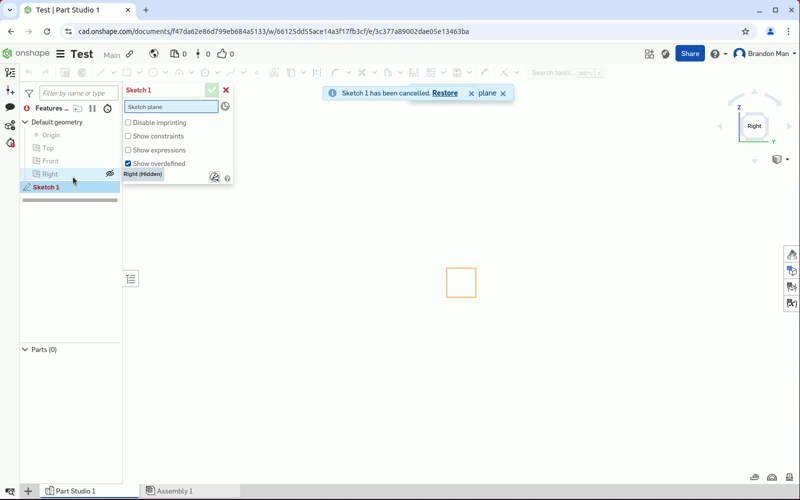
click(73, 176)
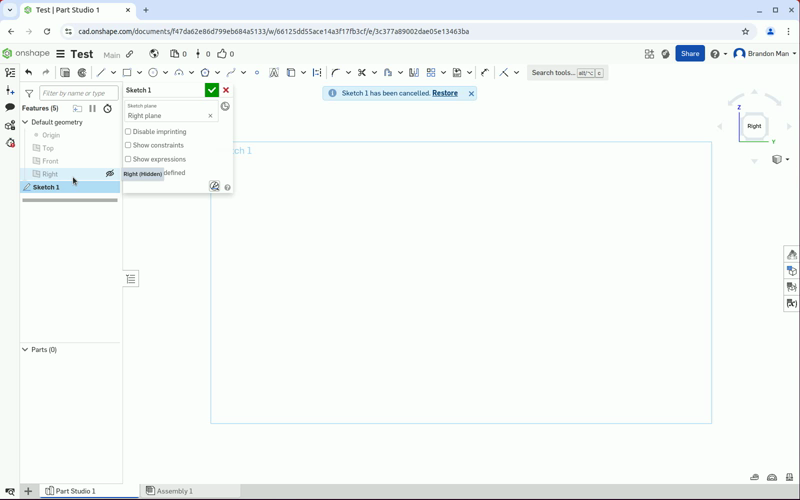
mouse_move(73, 352)
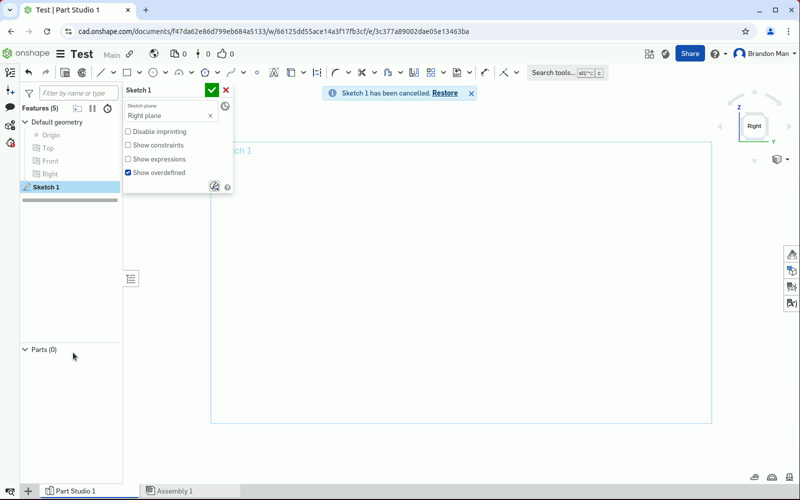
key(y)
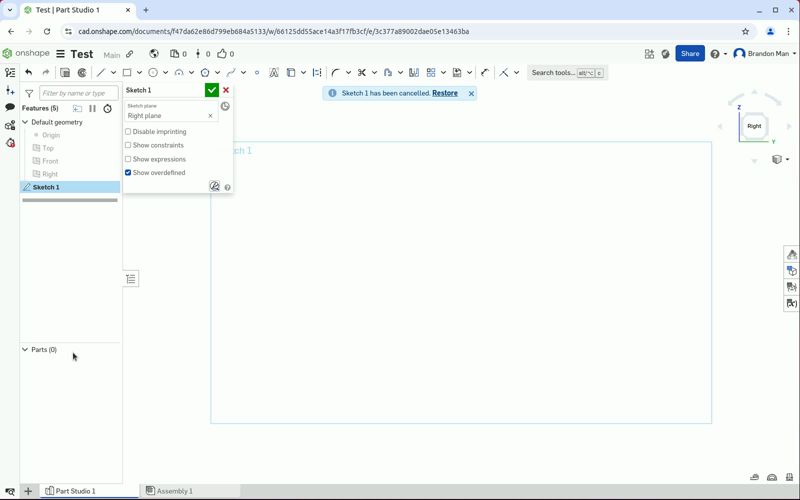
key(l)
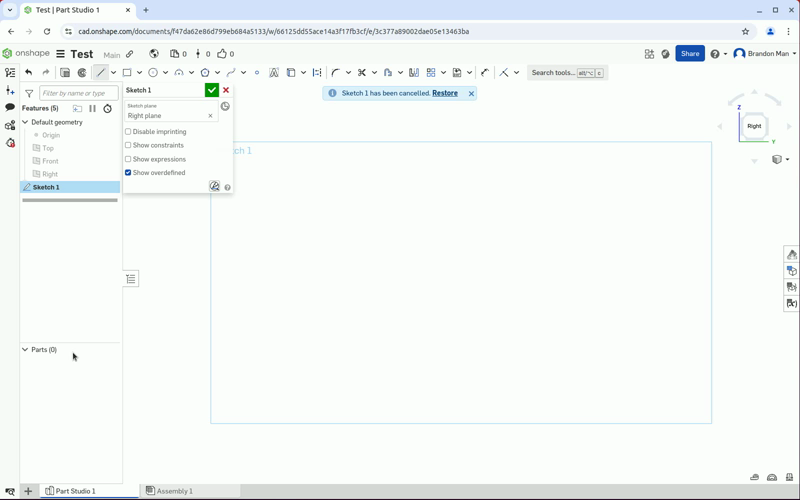
key_down(shift)
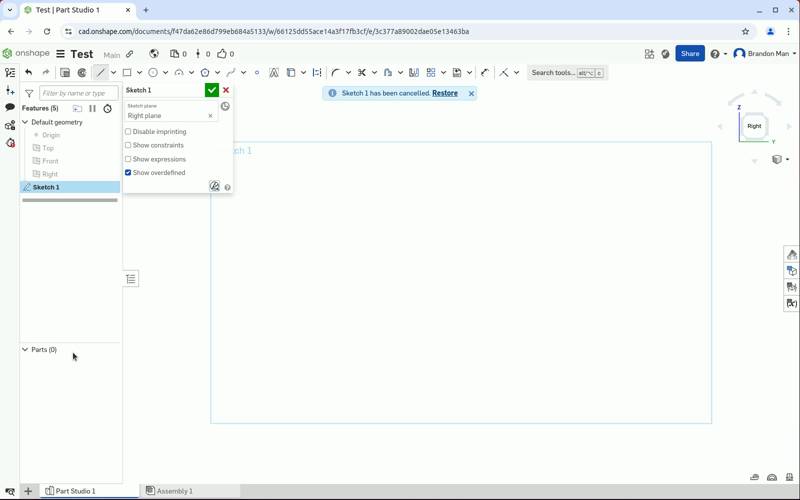
mouse_move(460, 395)
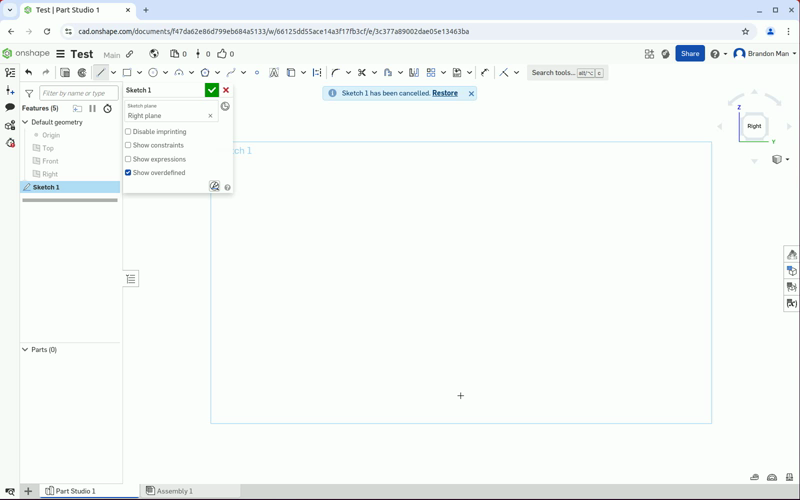
click(460, 395)
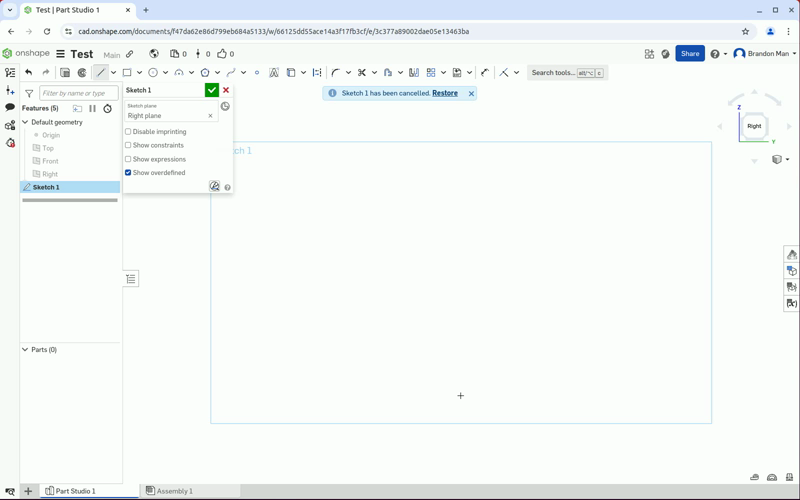
key_up(shift)
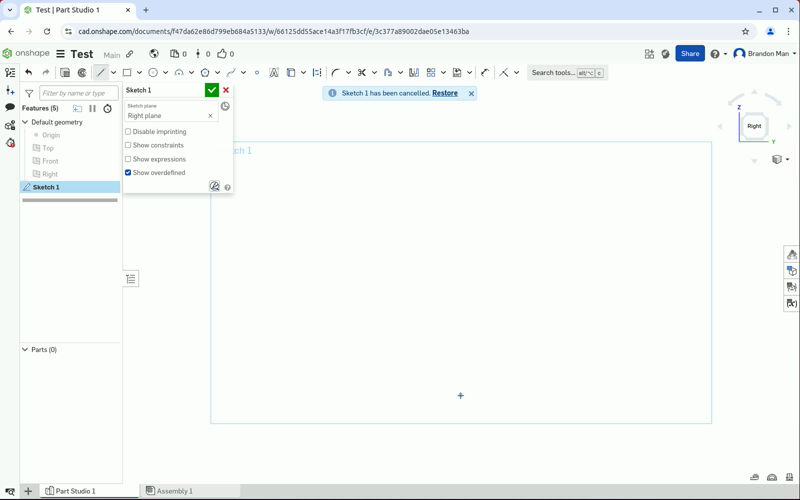
key_down(shift)
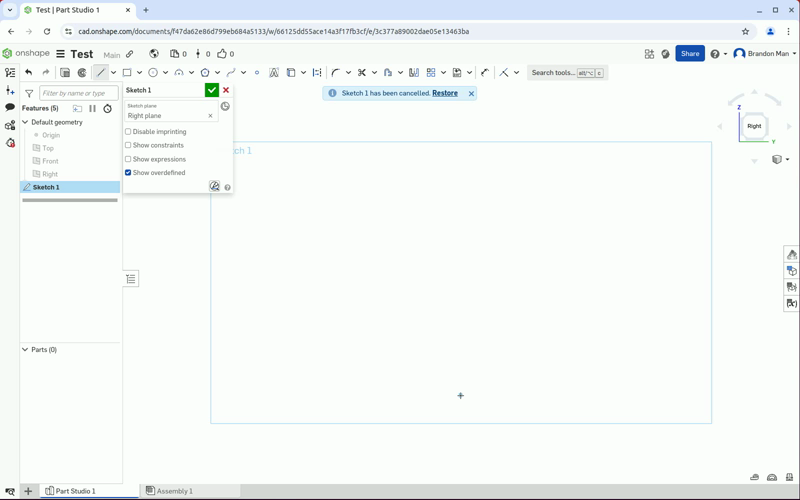
mouse_move(490, 395)
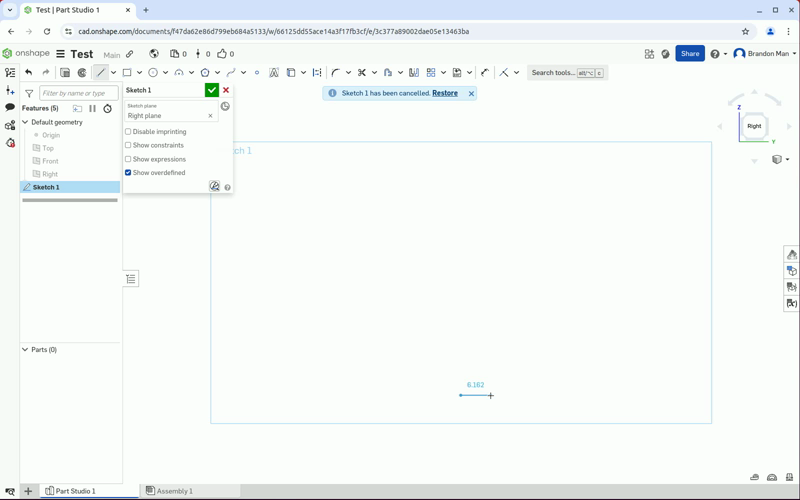
mouse_move(480, 395)
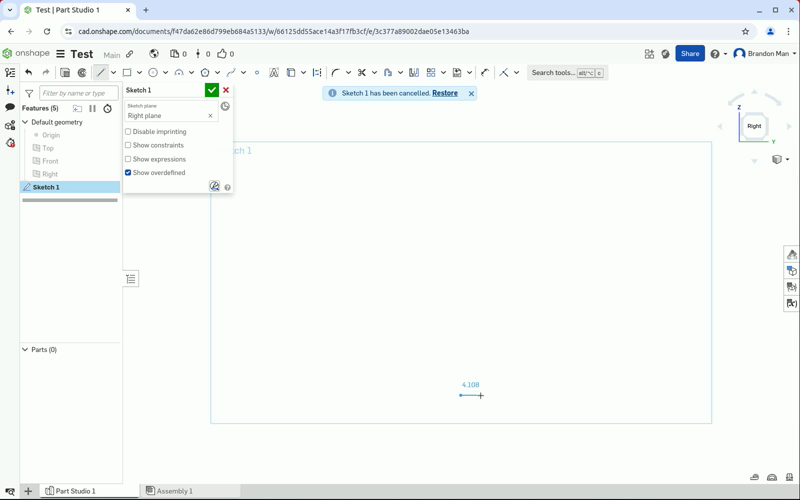
click(480, 395)
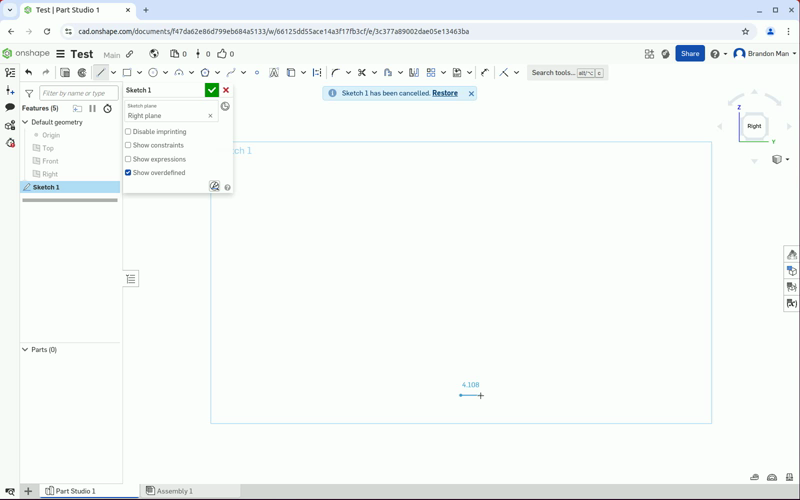
key_up(shift)
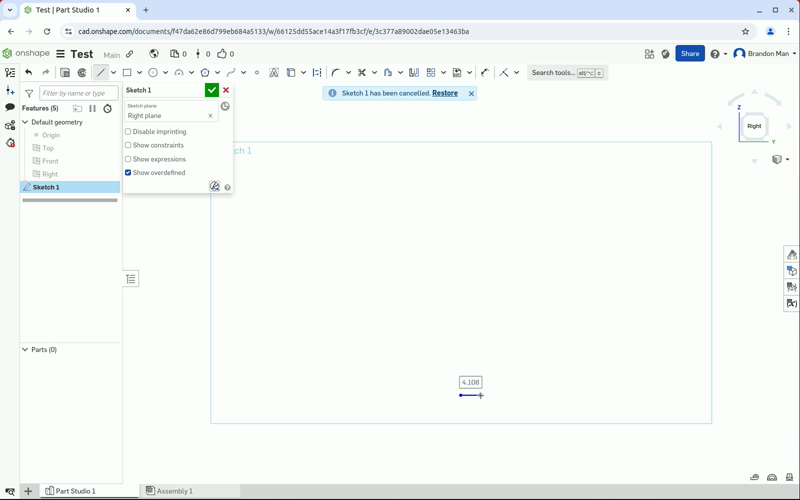
key_down(shift)
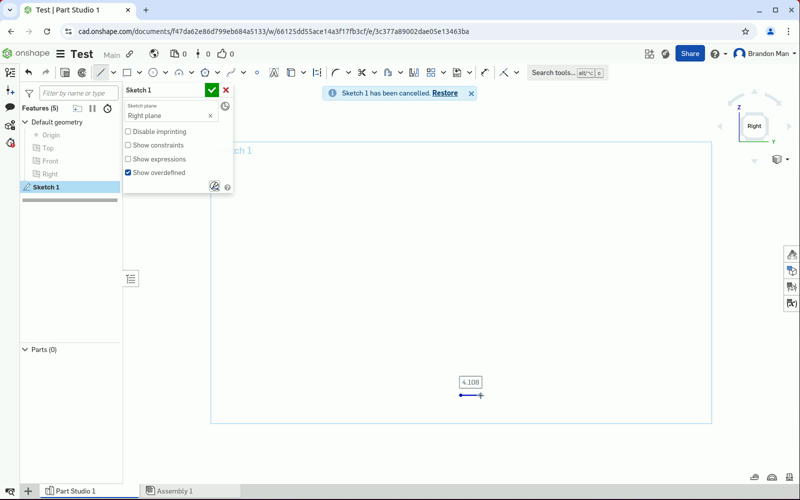
mouse_move(480, 303)
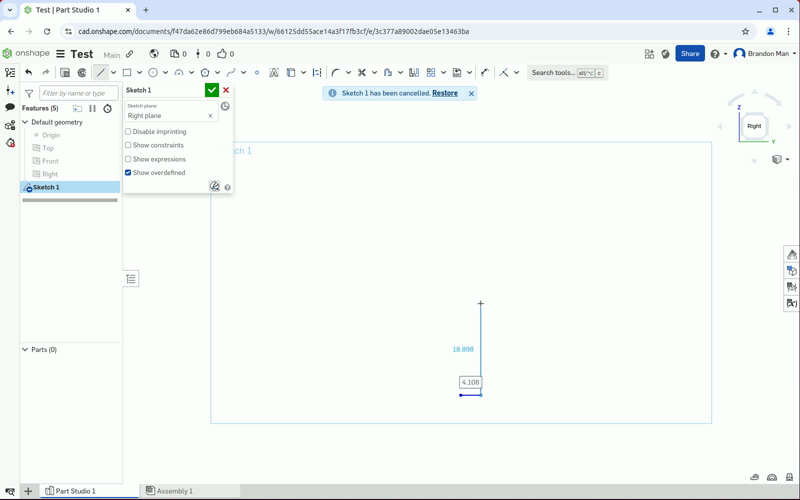
click(480, 303)
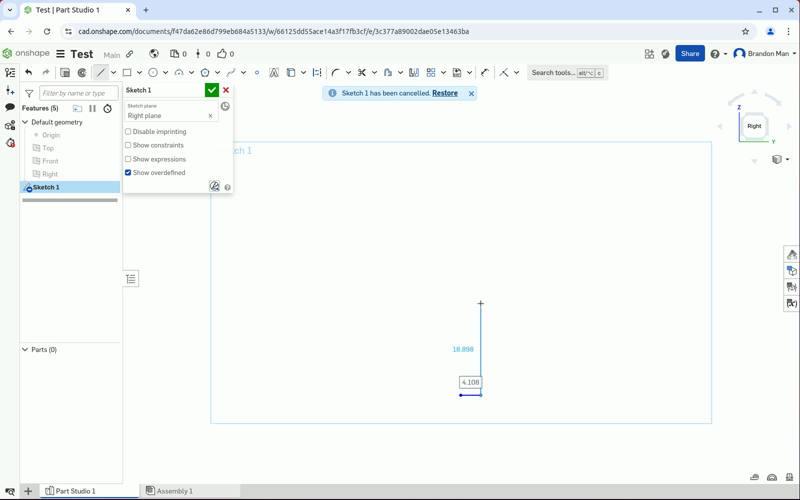
key_up(shift)
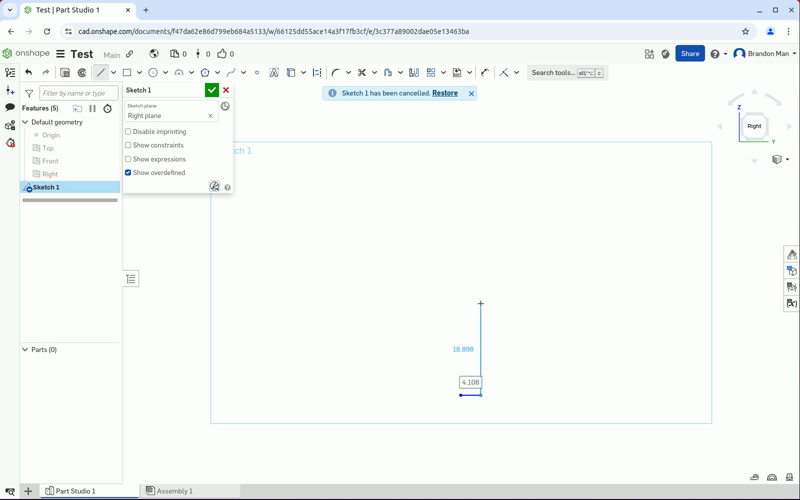
key_down(shift)
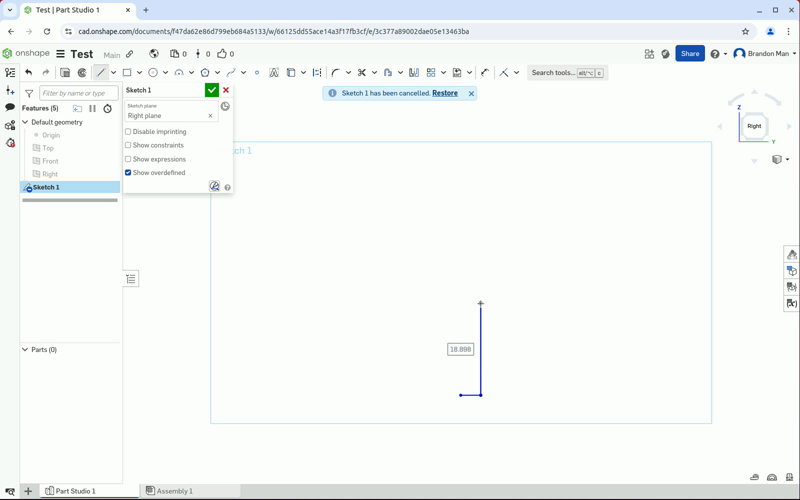
mouse_move(560, 303)
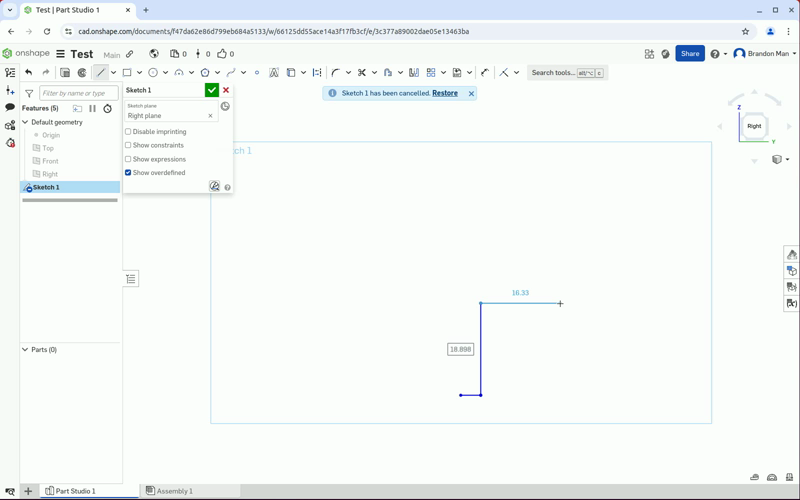
click(560, 303)
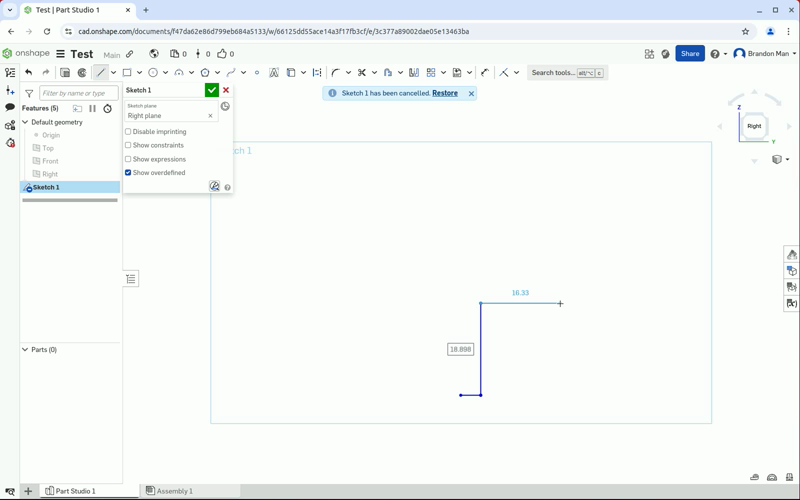
key_up(shift)
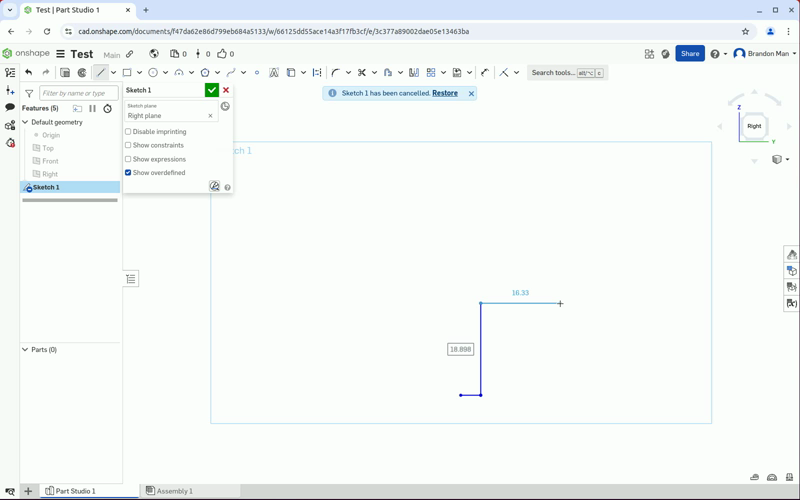
key_down(shift)
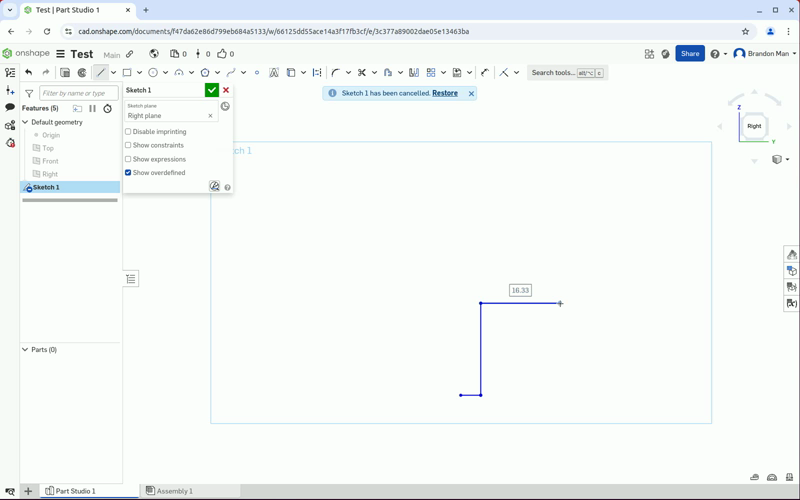
mouse_move(589, 303)
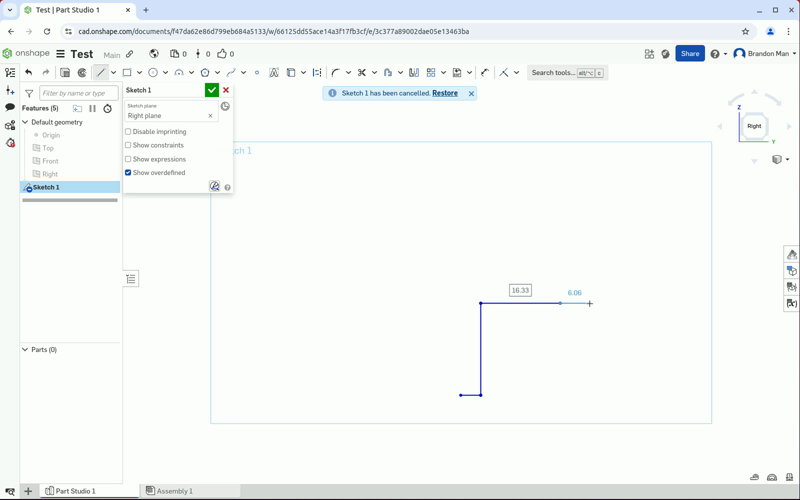
mouse_move(560, 282)
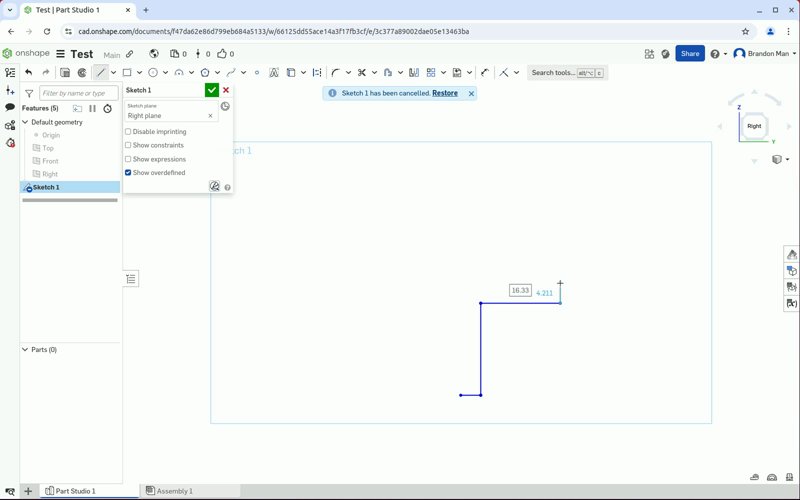
click(560, 282)
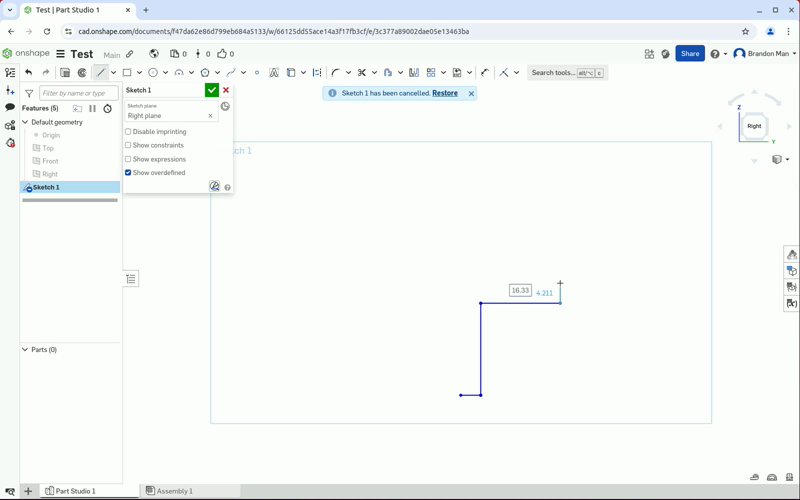
key_up(shift)
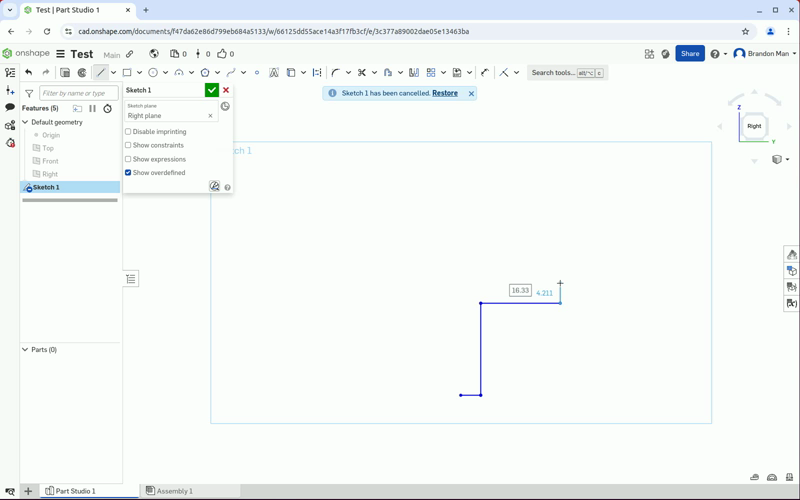
key_down(shift)
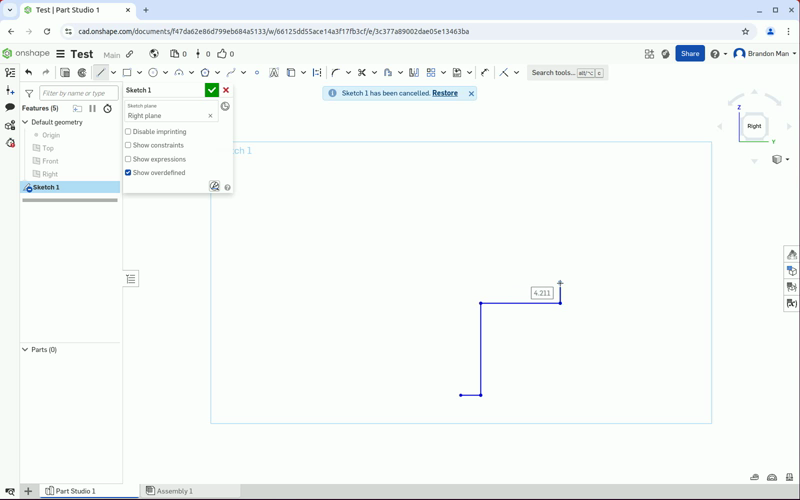
mouse_move(460, 282)
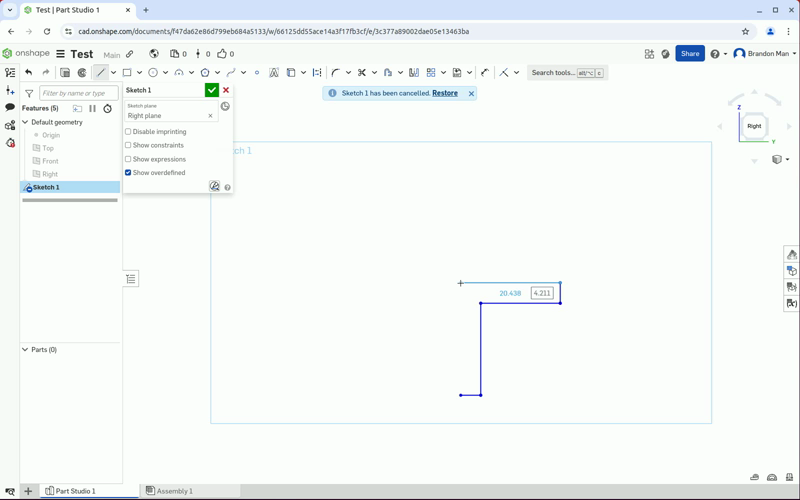
click(460, 282)
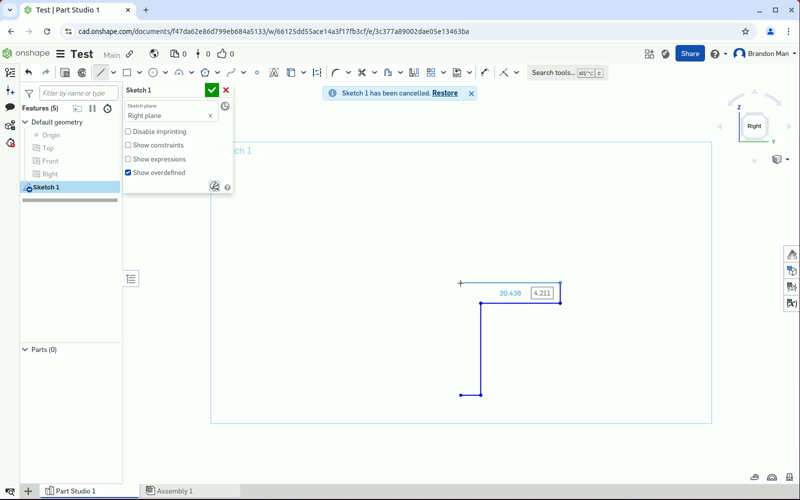
key_up(shift)
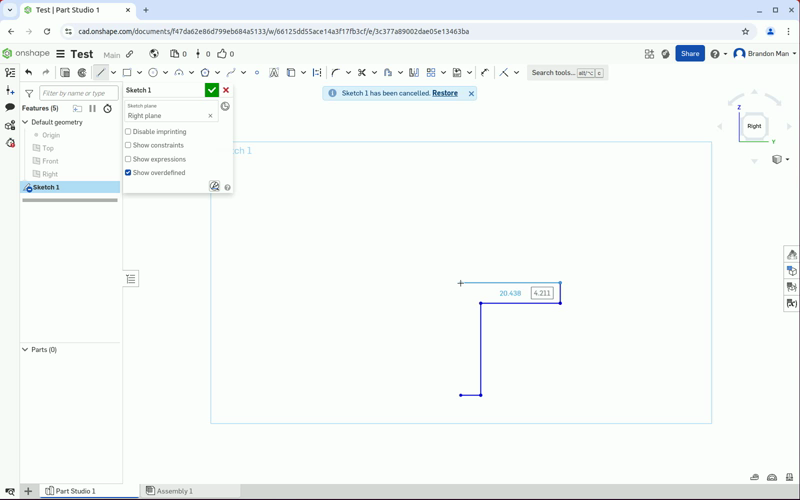
key_down(shift)
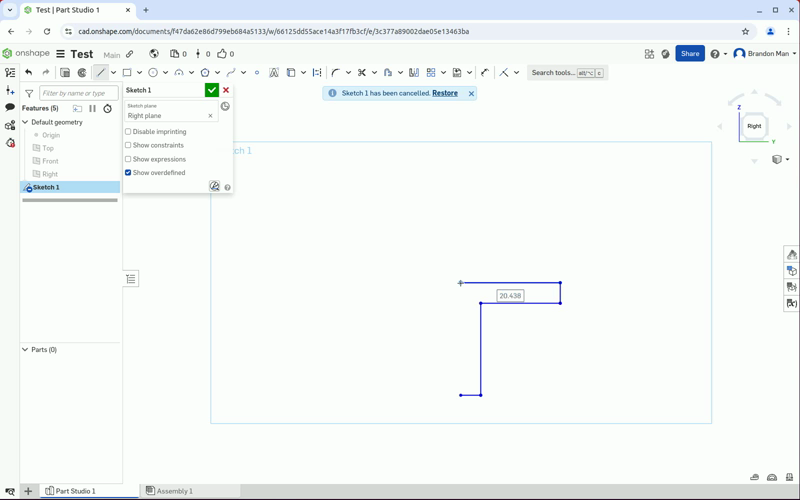
mouse_move(460, 395)
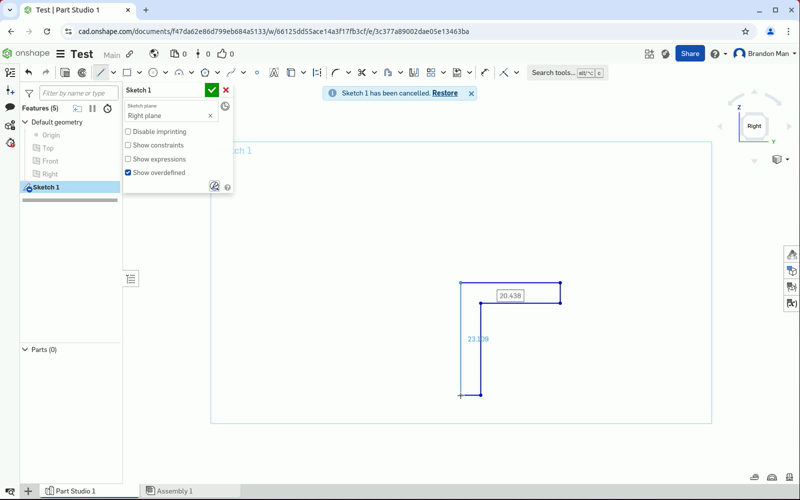
key_up(shift)
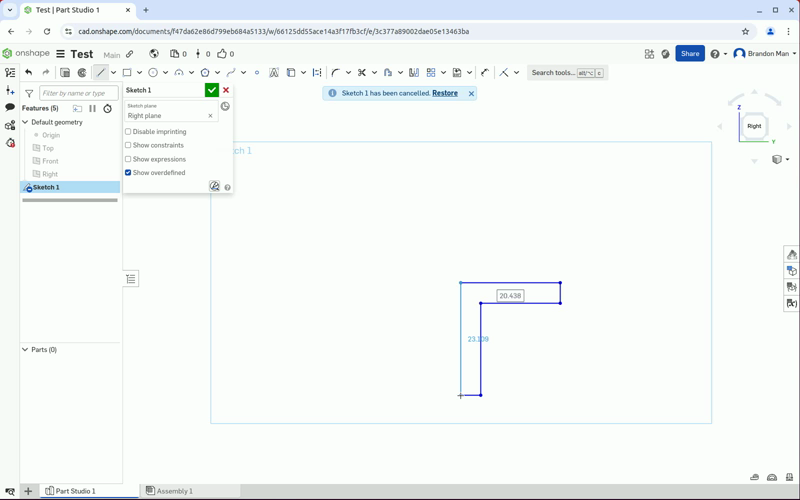
click(460, 395)
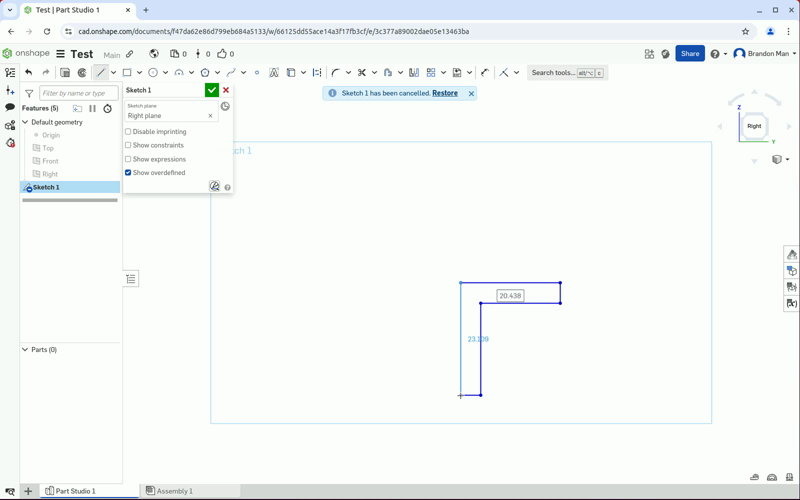
key(esc)
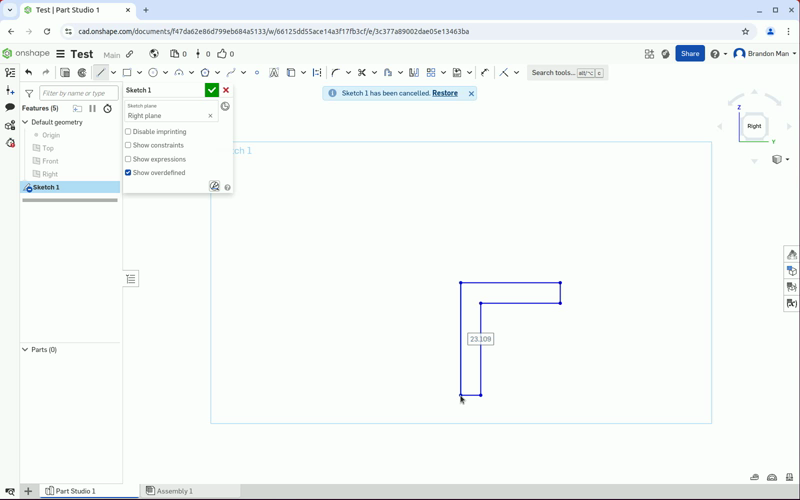
key(l)
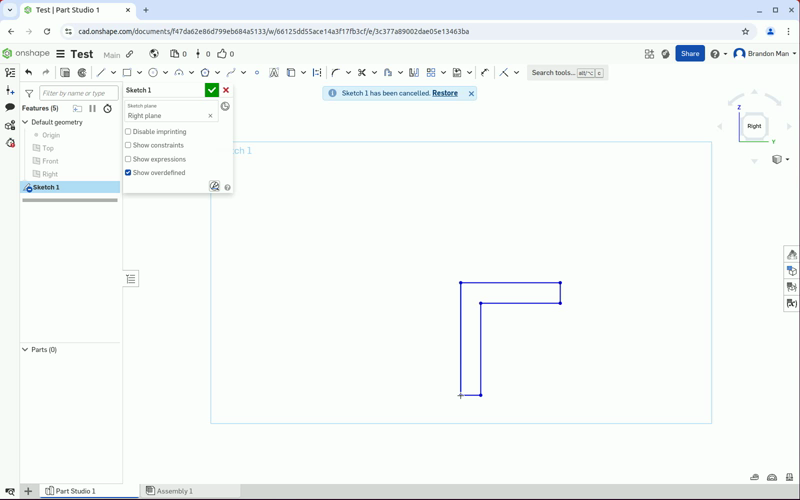
key_down(shift)
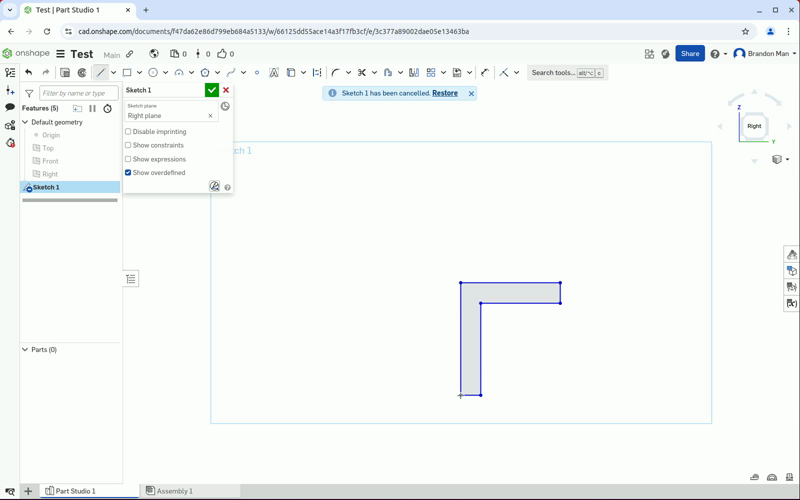
mouse_move(467, 388)
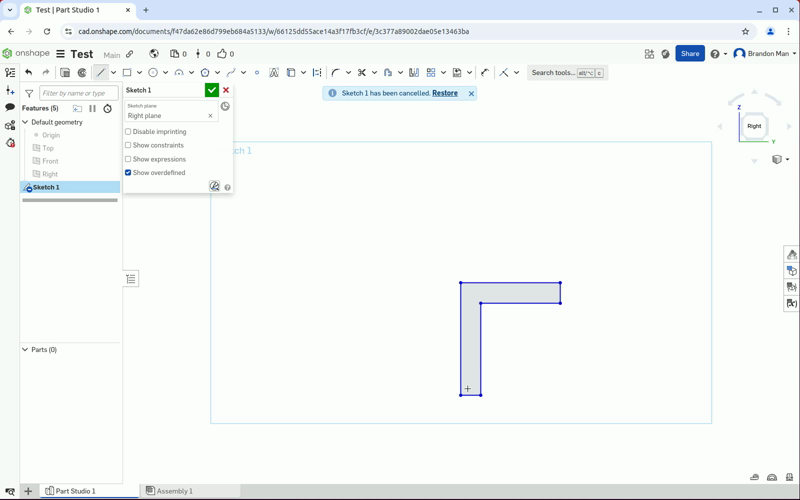
click(467, 388)
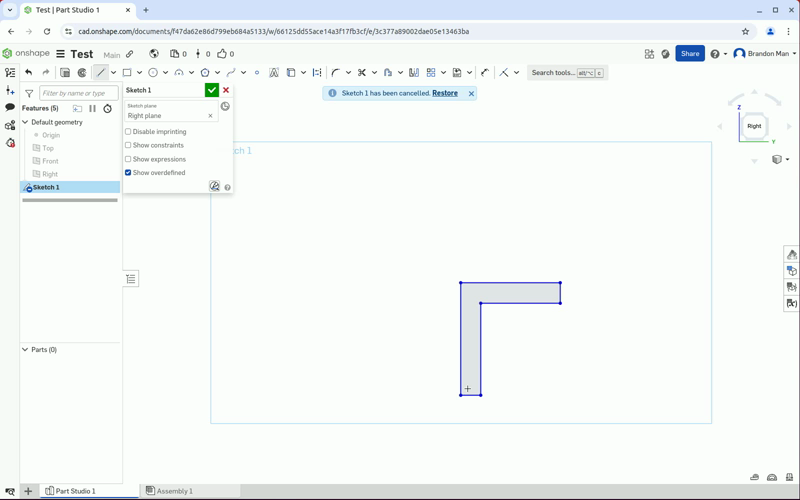
key_up(shift)
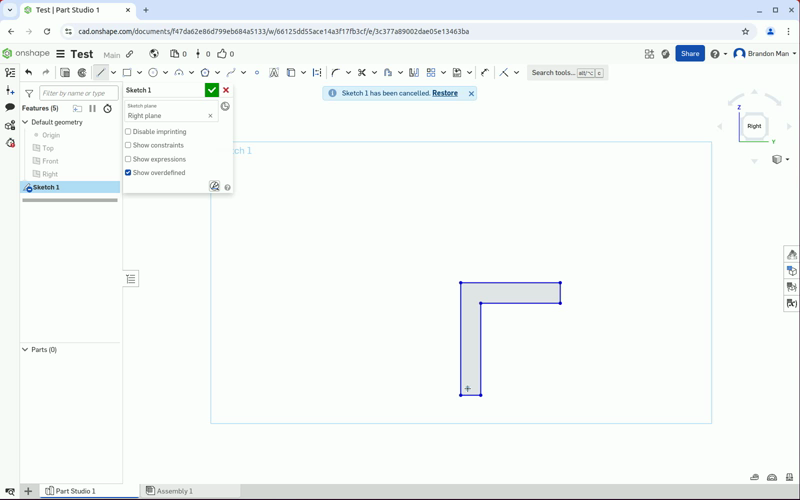
key_down(shift)
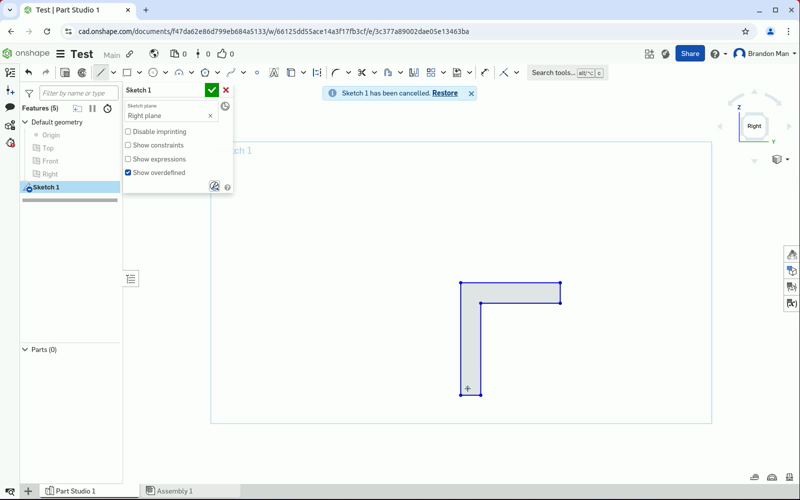
mouse_move(498, 388)
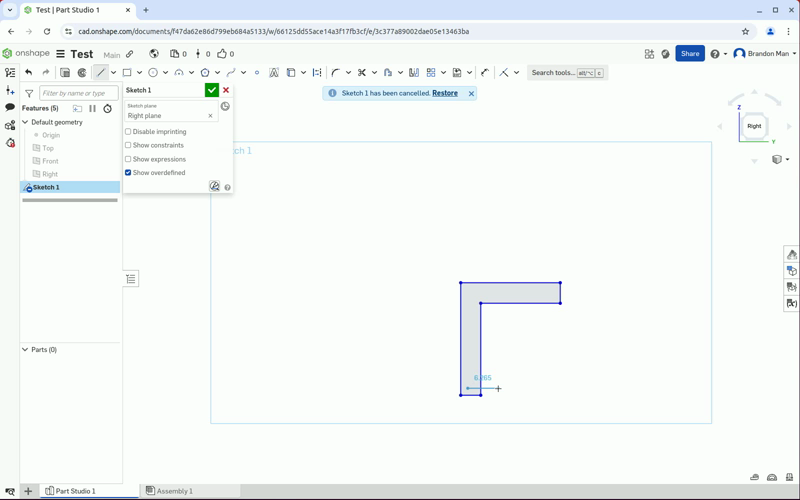
mouse_move(473, 388)
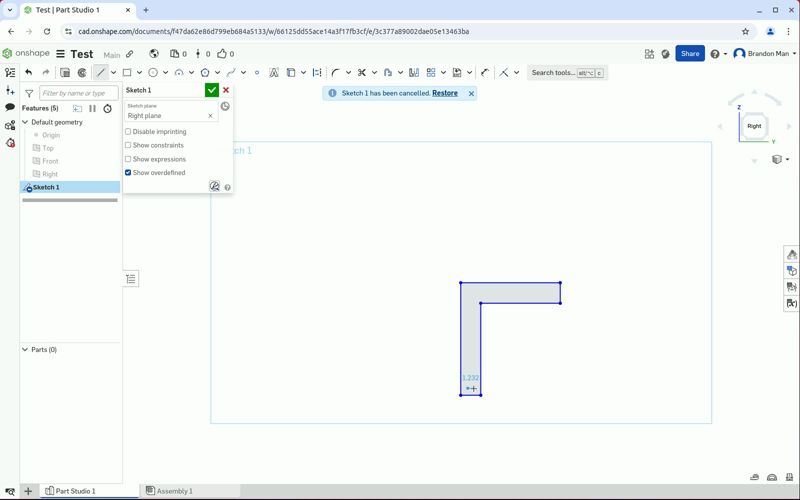
scroll(6)
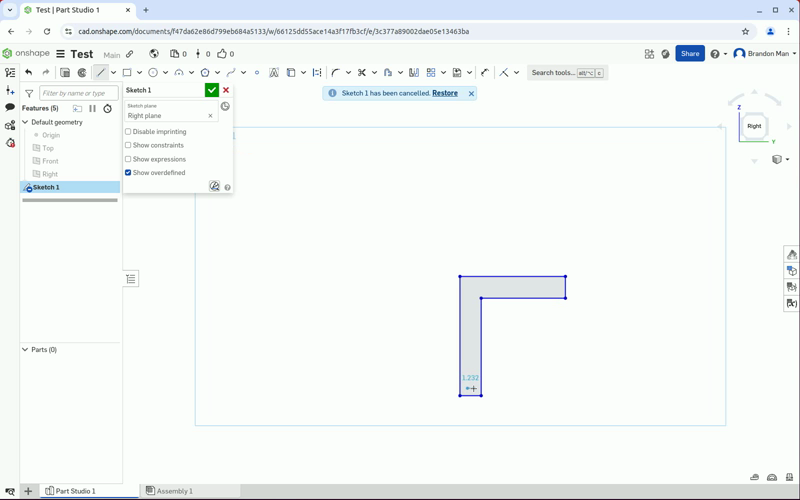
scroll(6)
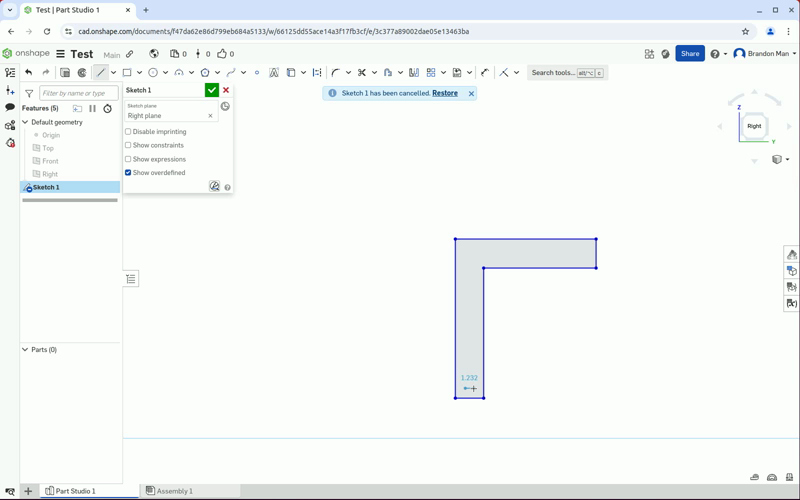
scroll(6)
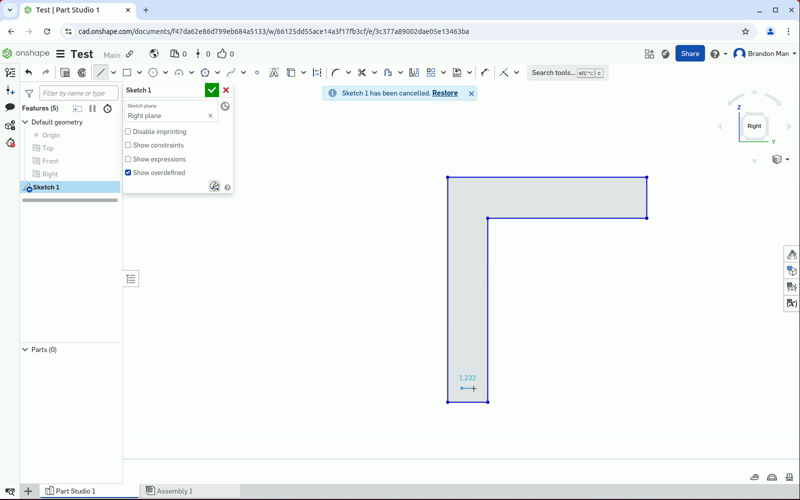
scroll(6)
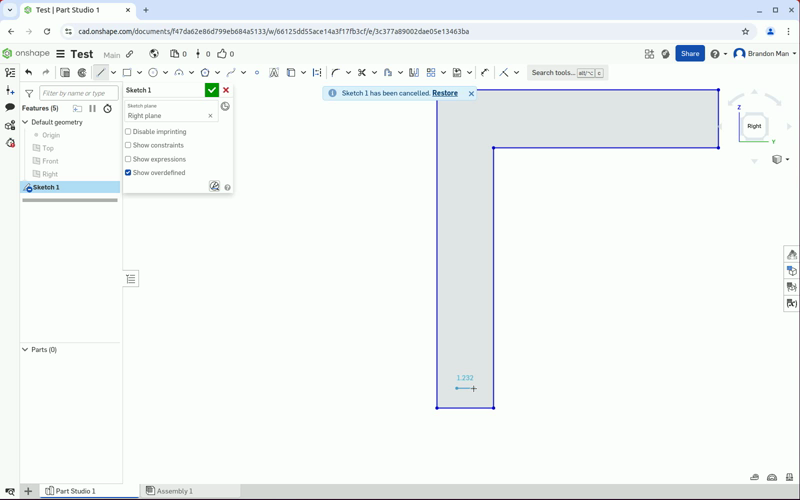
scroll(6)
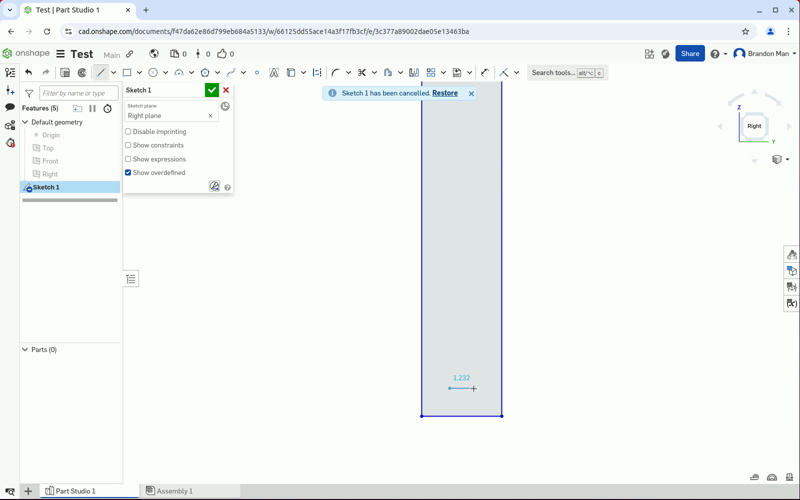
scroll(6)
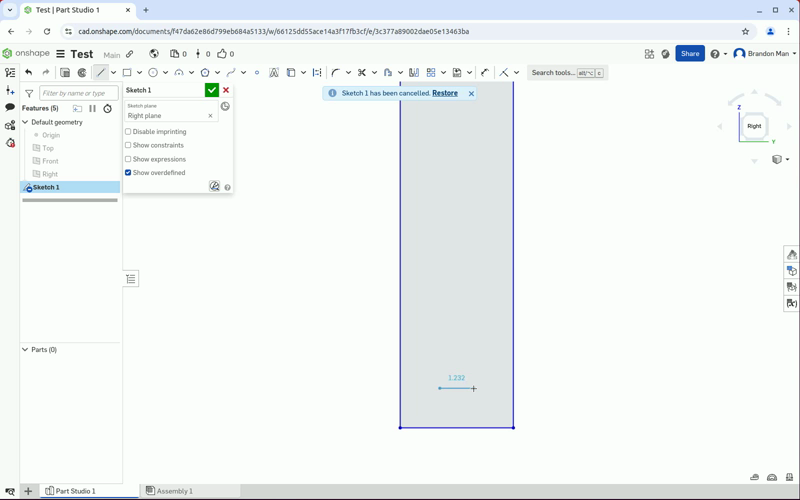
scroll(6)
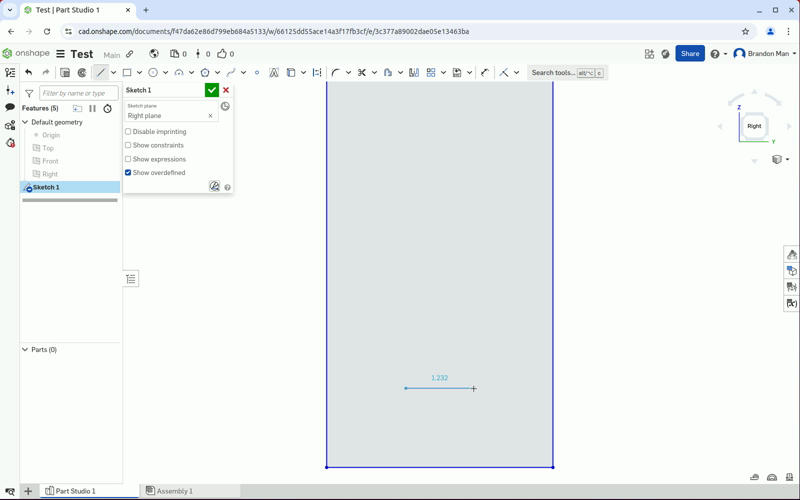
click(473, 388)
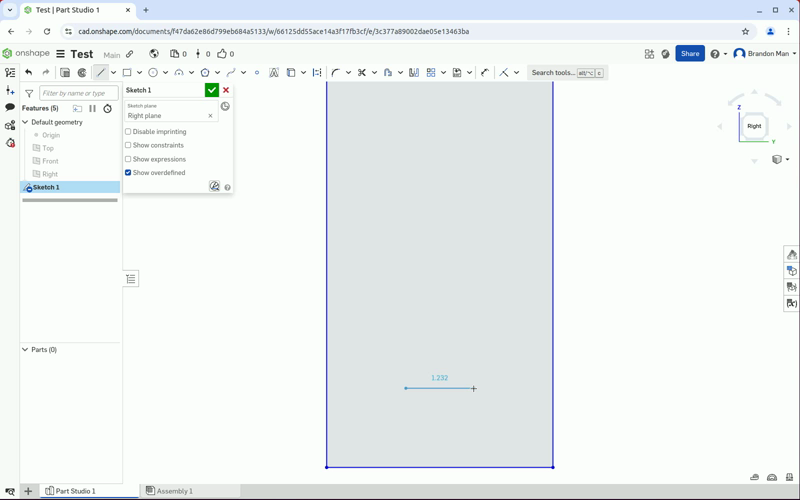
scroll(-6)
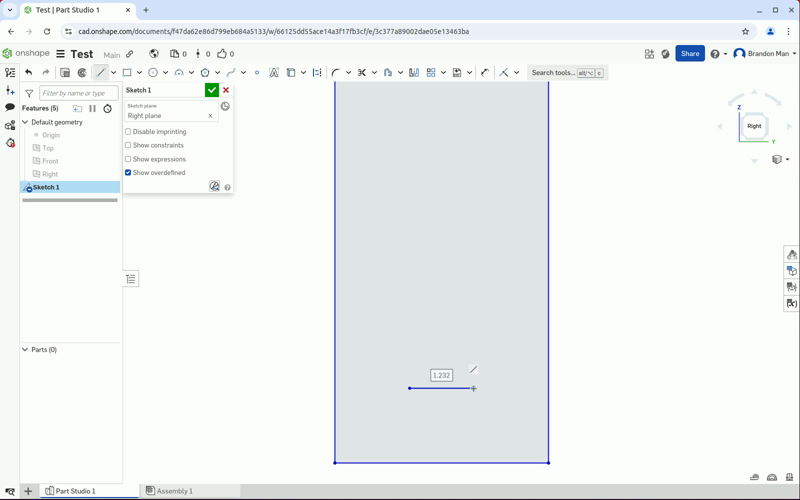
scroll(-6)
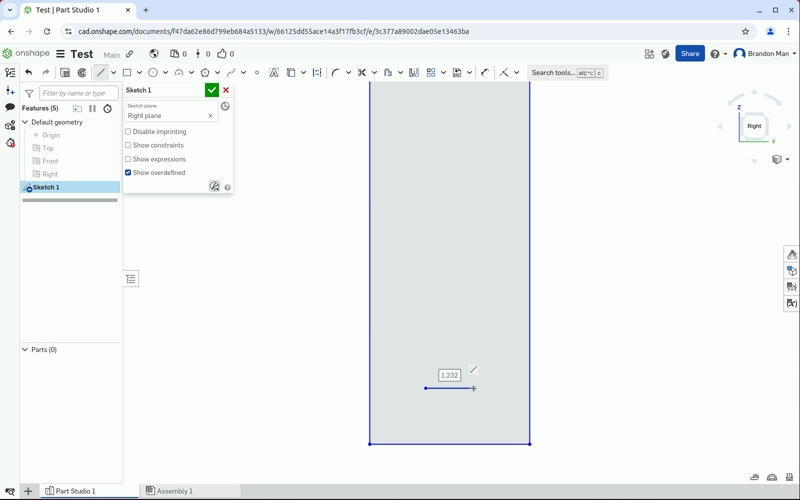
scroll(-6)
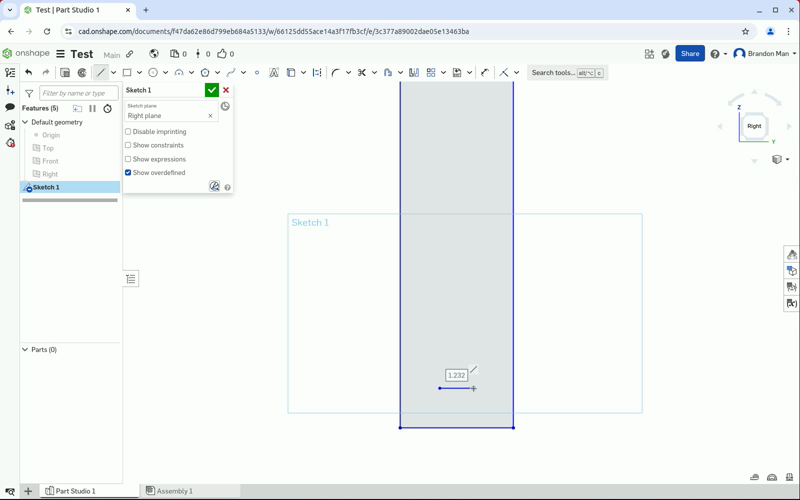
scroll(-6)
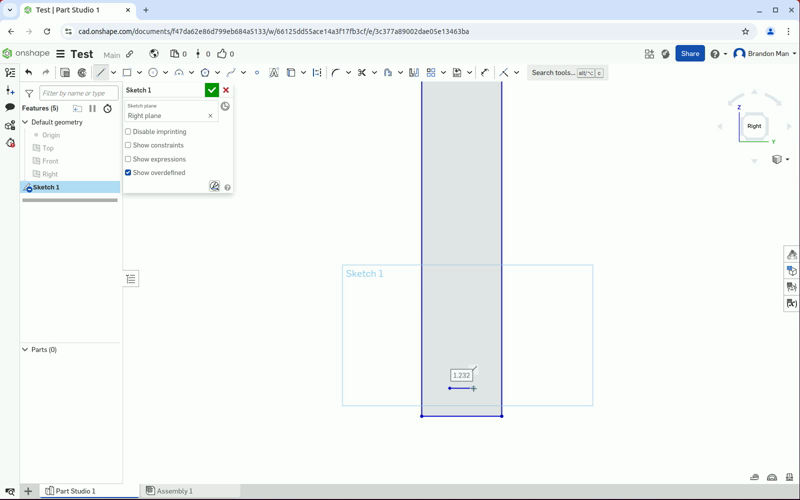
scroll(-6)
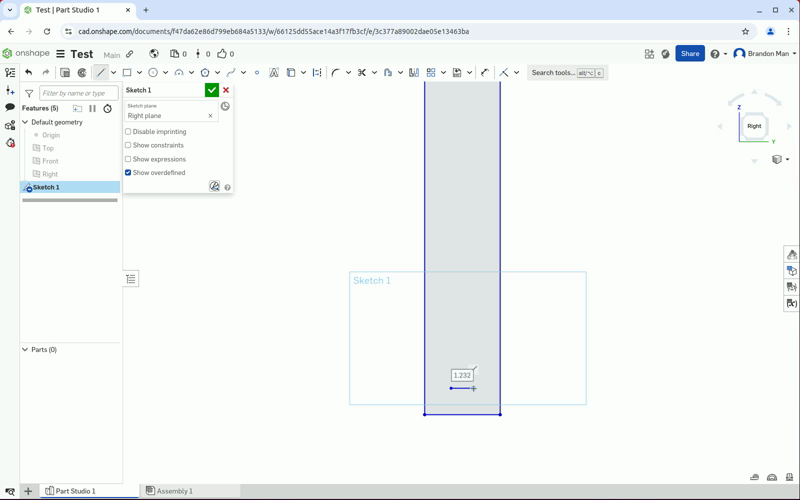
scroll(-6)
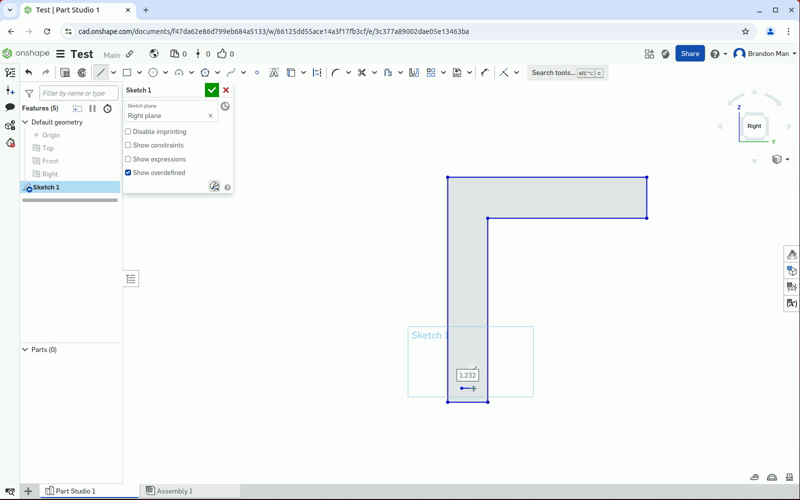
scroll(-6)
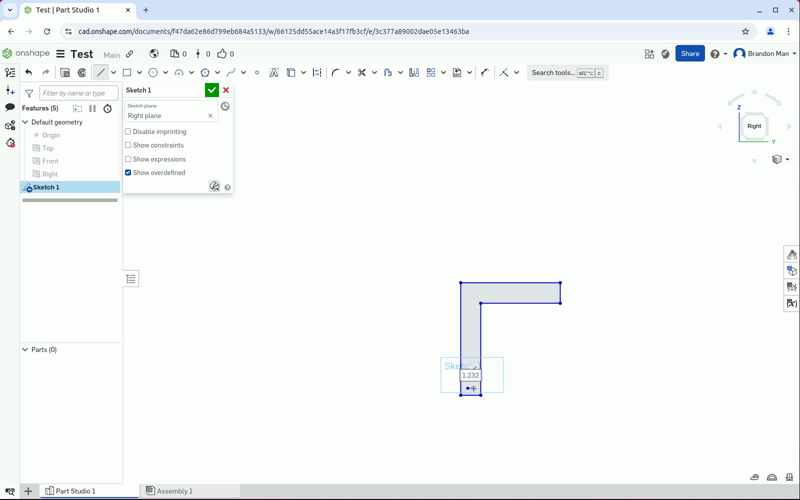
key_up(shift)
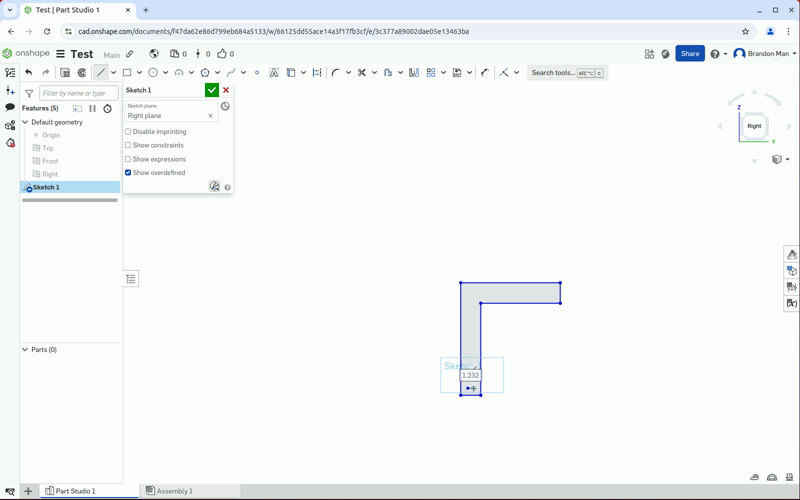
key_down(shift)
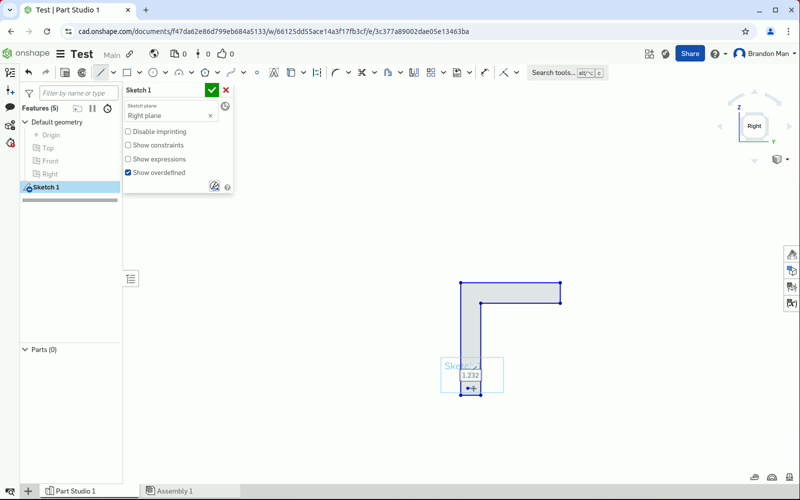
mouse_move(473, 295)
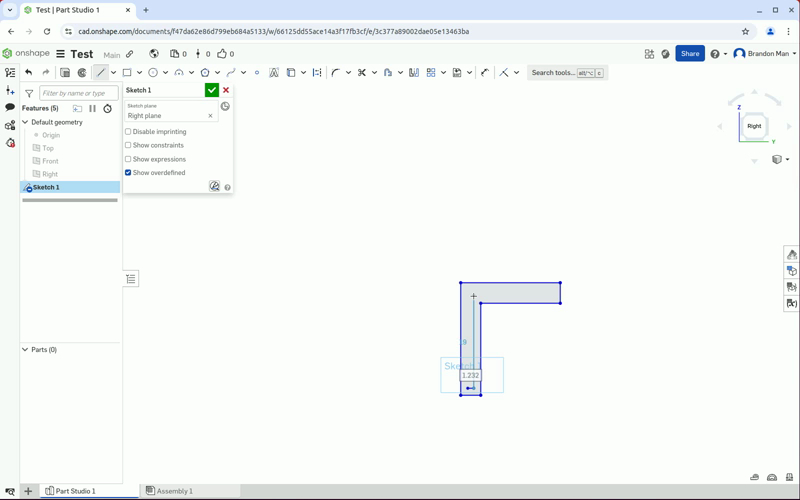
click(473, 295)
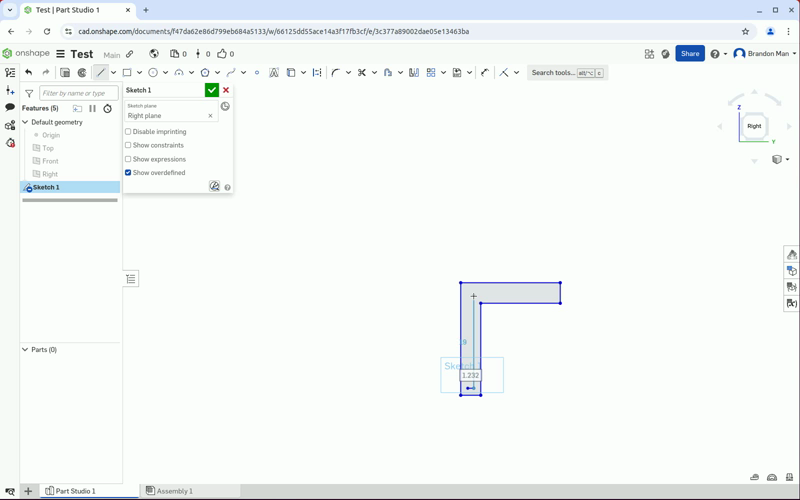
key_up(shift)
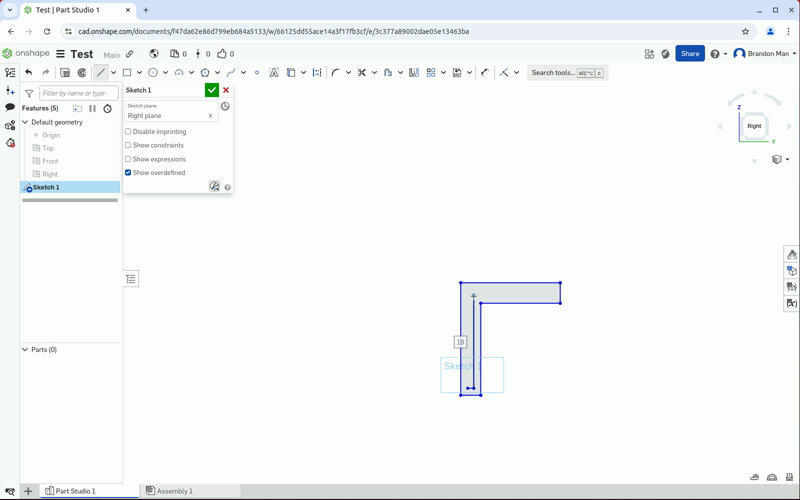
key_down(shift)
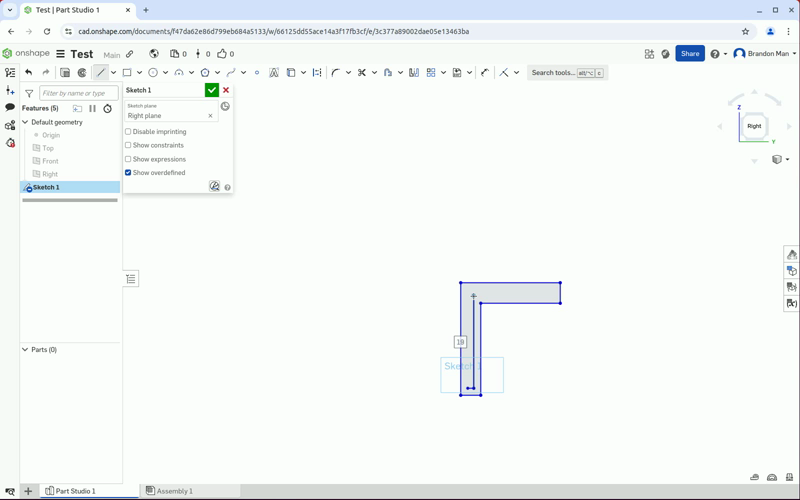
mouse_move(553, 295)
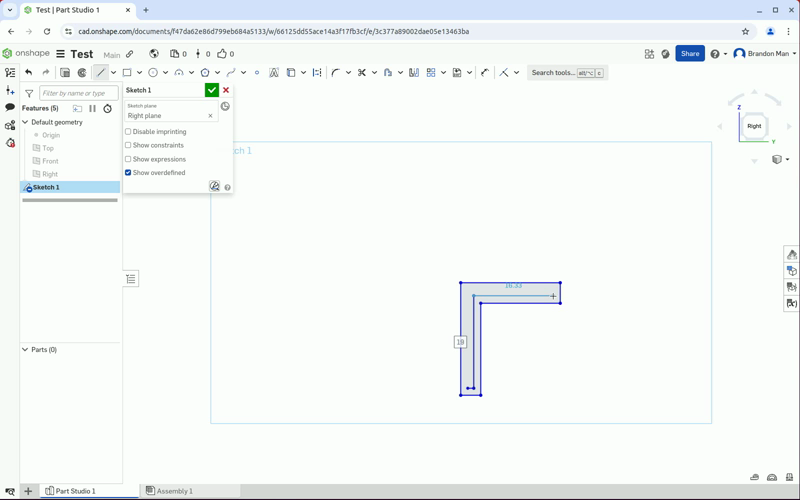
click(553, 295)
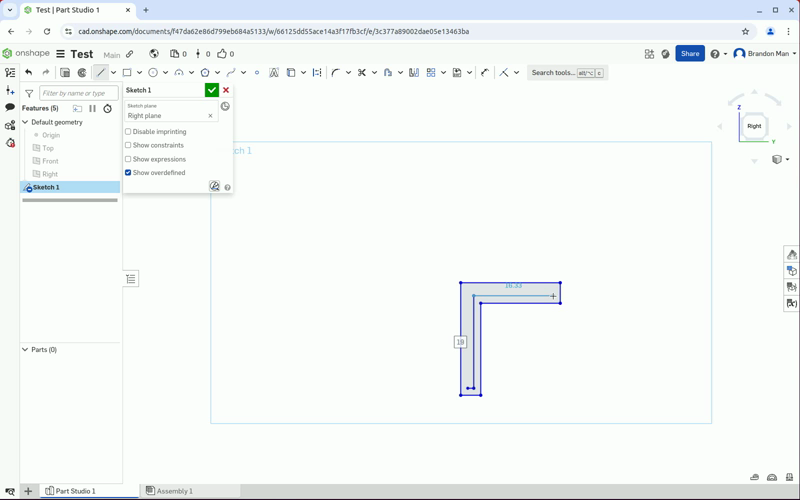
key_up(shift)
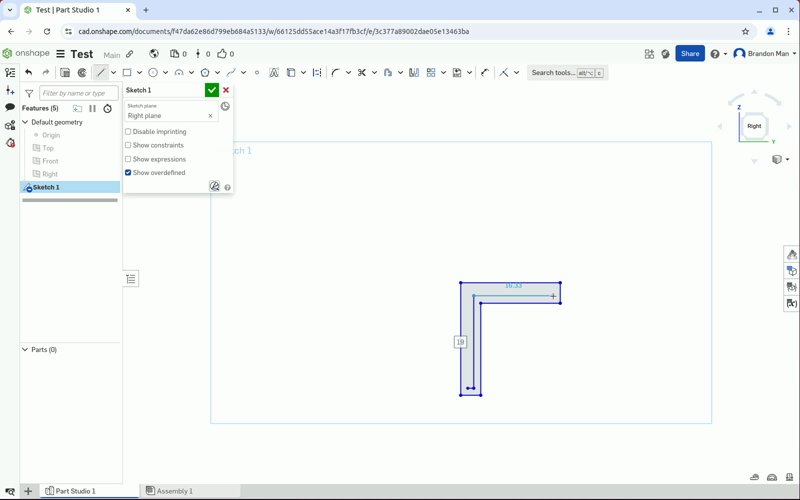
key_down(shift)
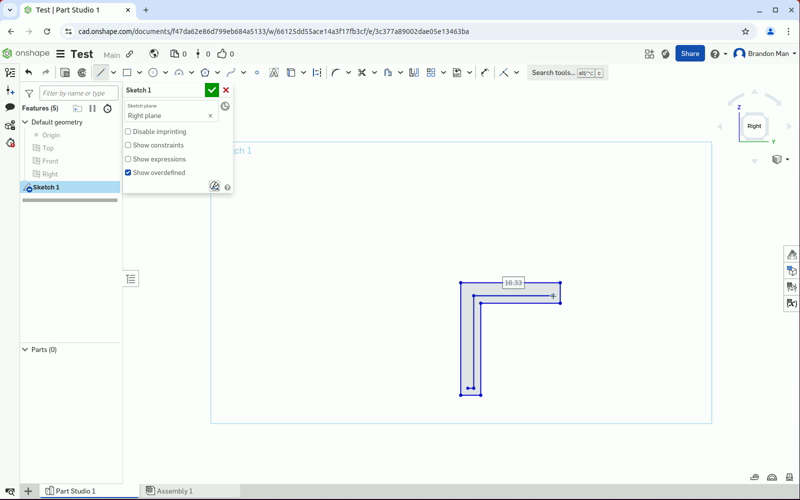
mouse_move(583, 295)
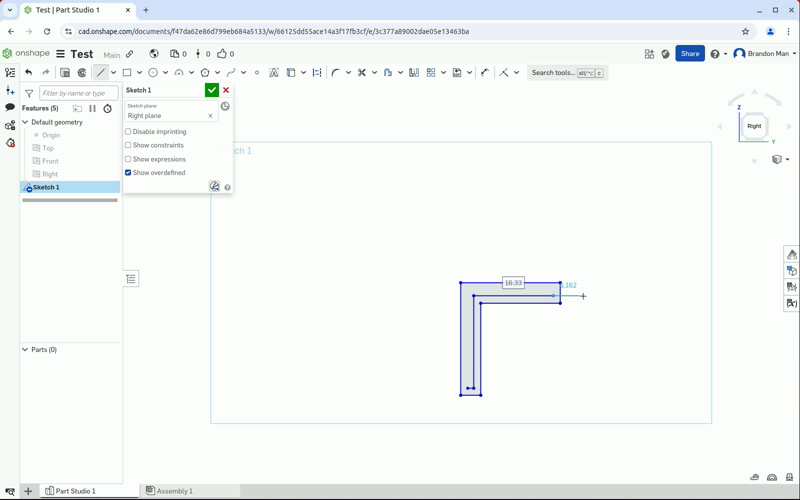
mouse_move(553, 290)
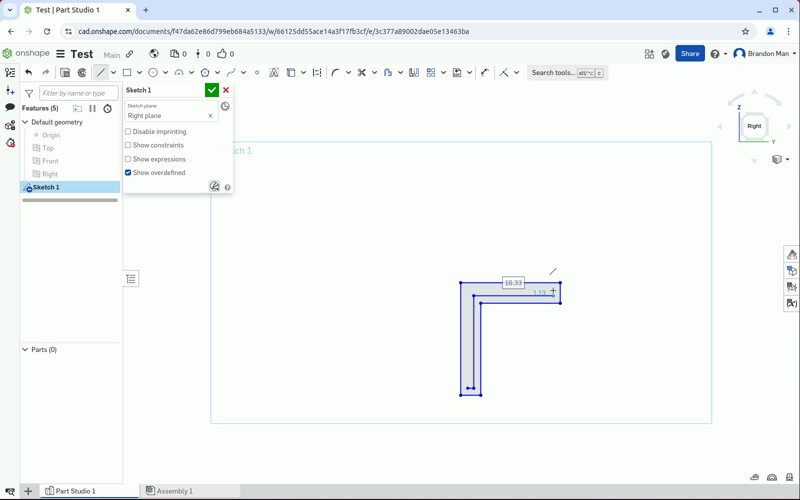
scroll(6)
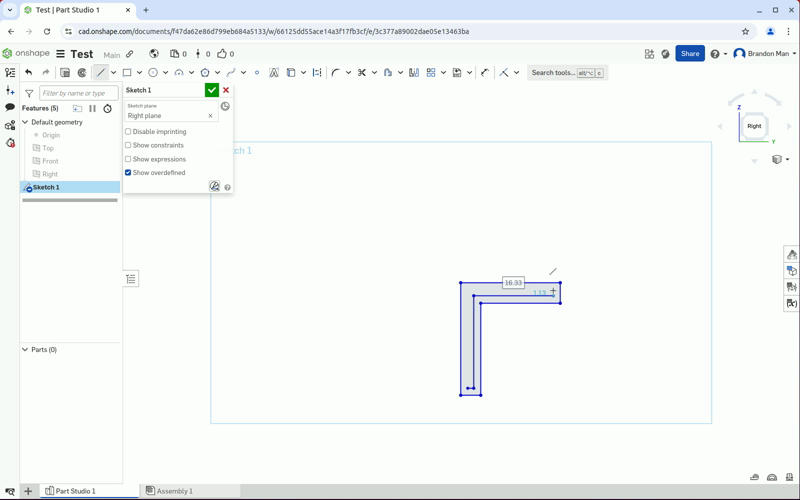
scroll(6)
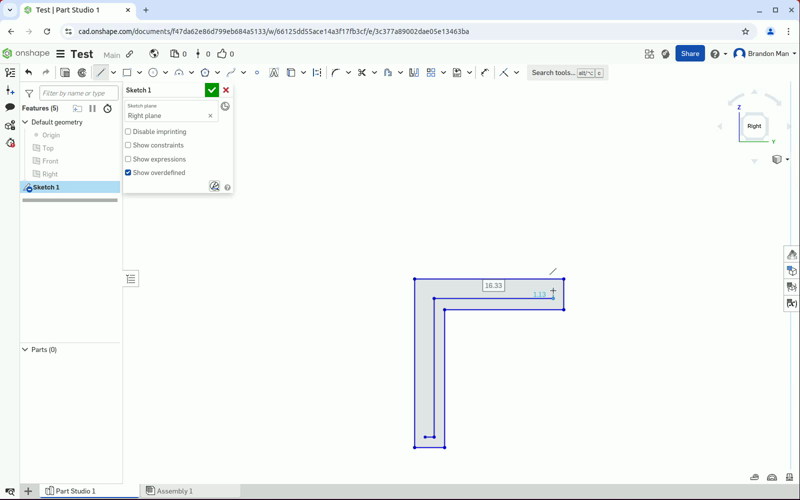
scroll(6)
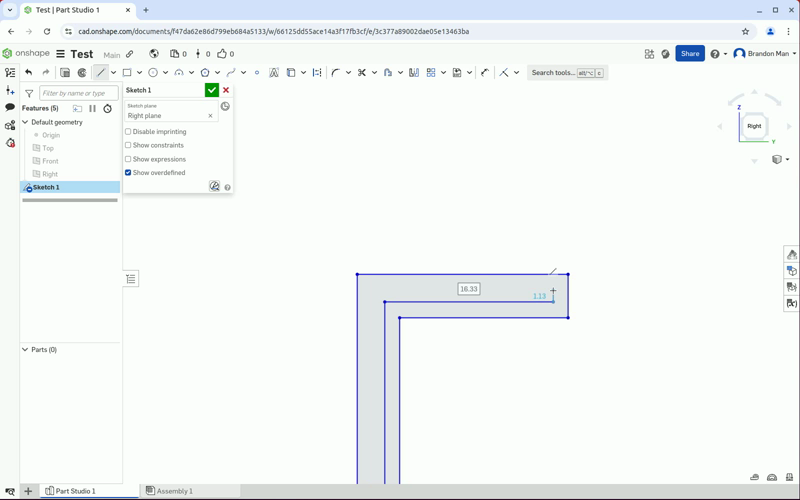
scroll(6)
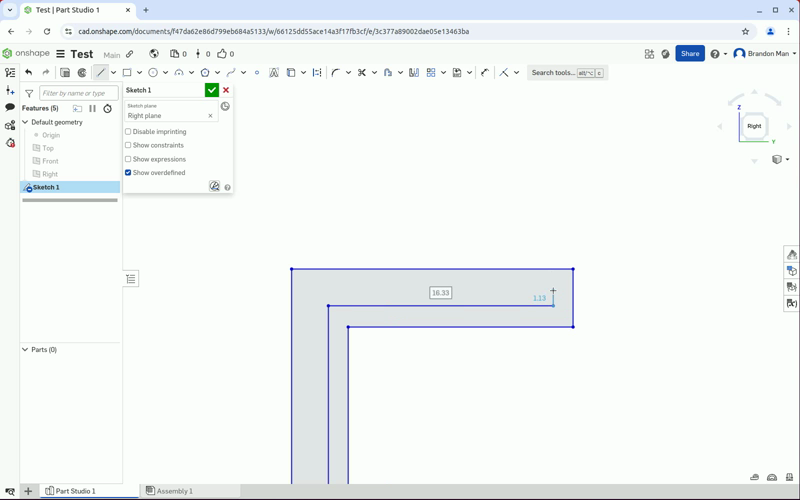
scroll(6)
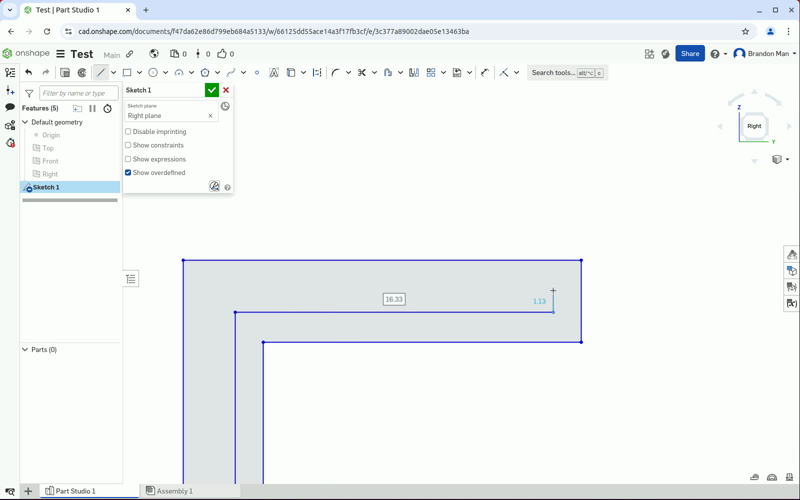
scroll(6)
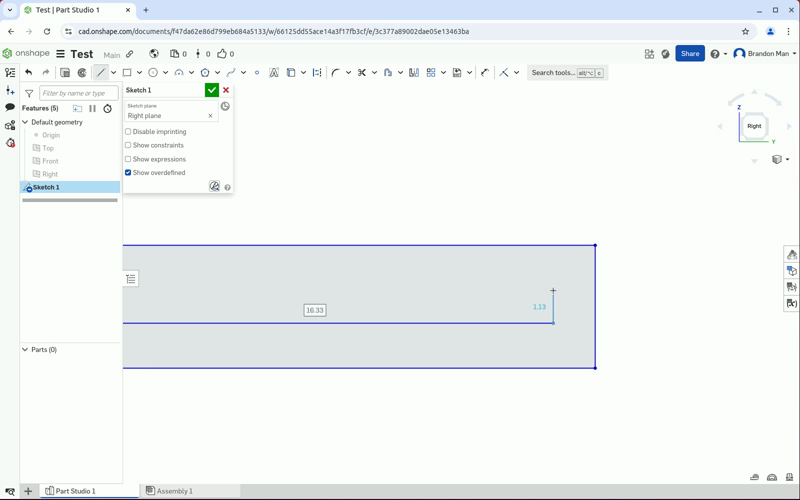
scroll(6)
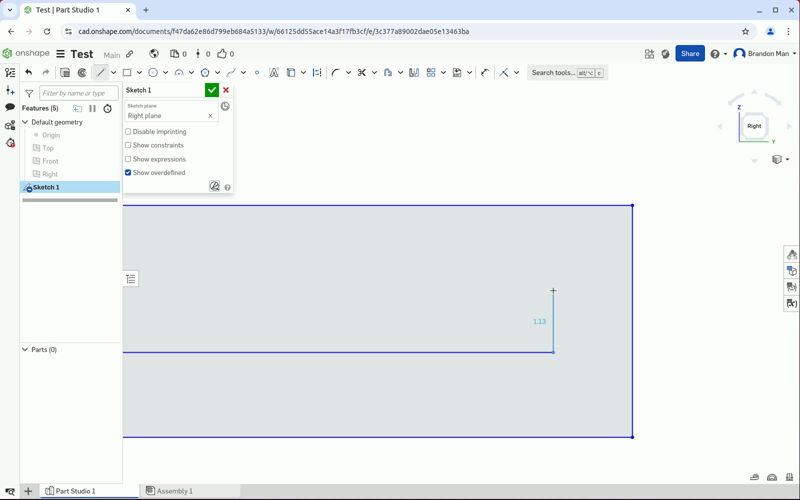
click(553, 290)
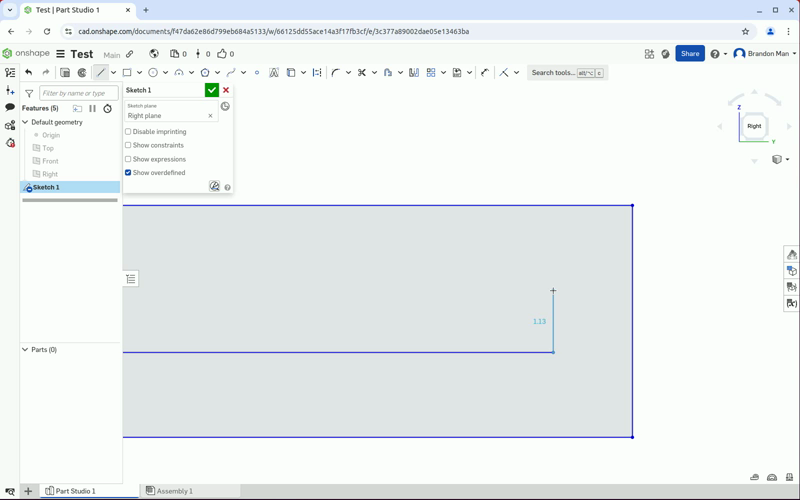
scroll(-6)
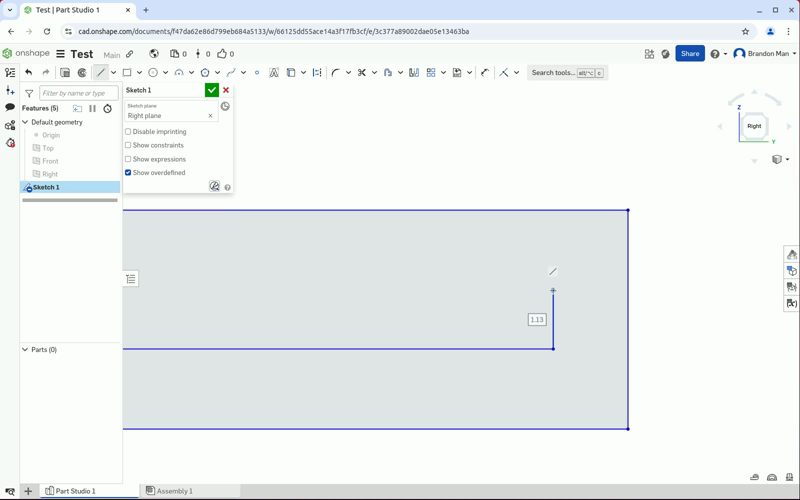
scroll(-6)
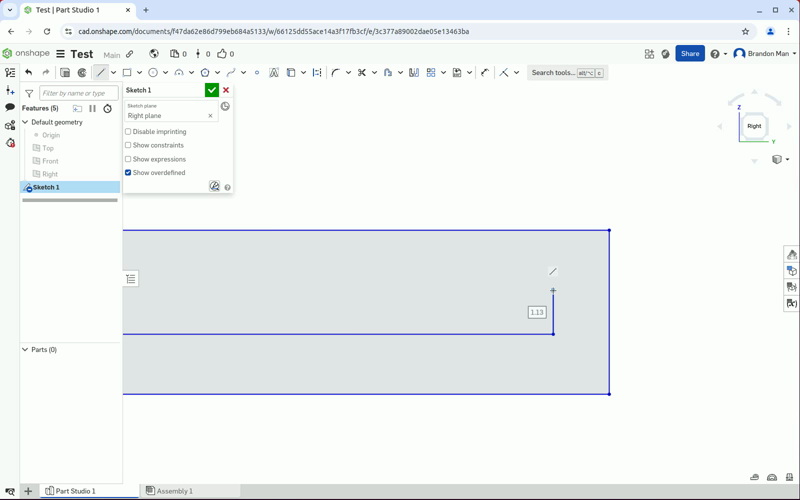
scroll(-6)
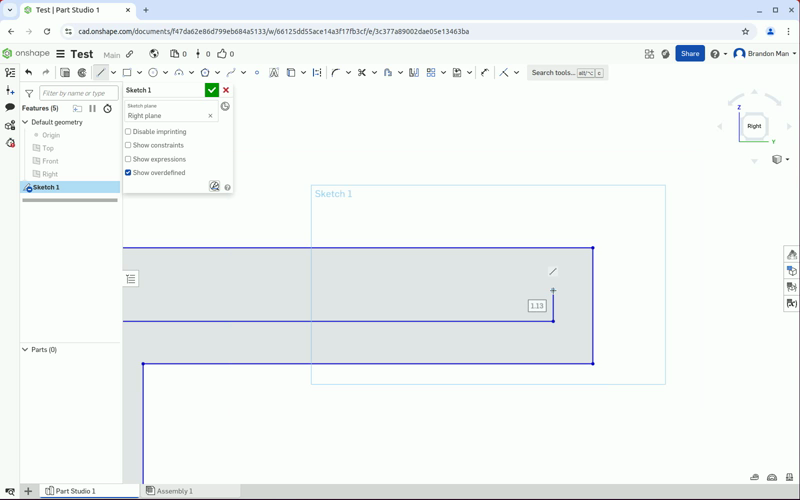
scroll(-6)
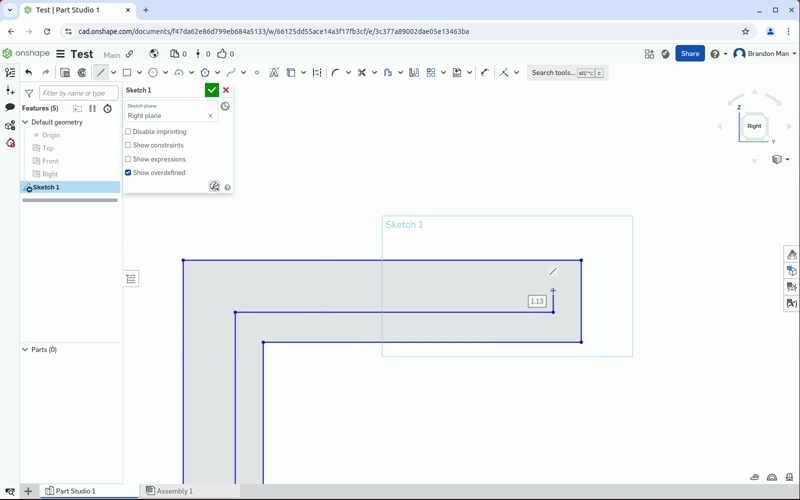
scroll(-6)
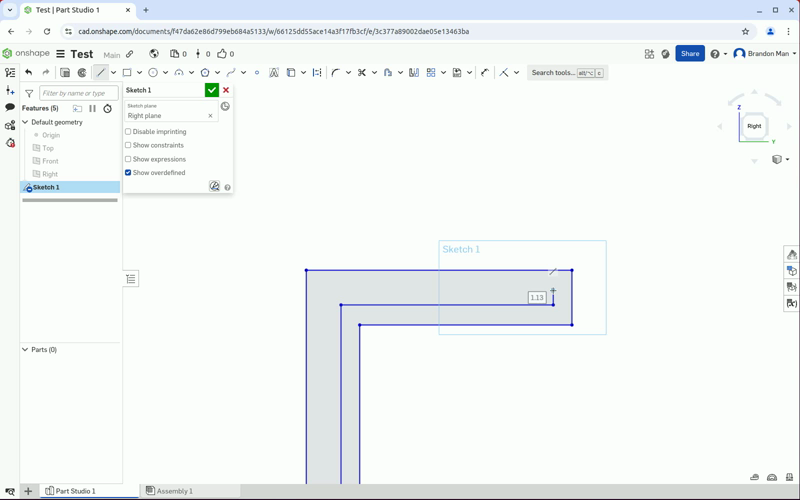
scroll(-6)
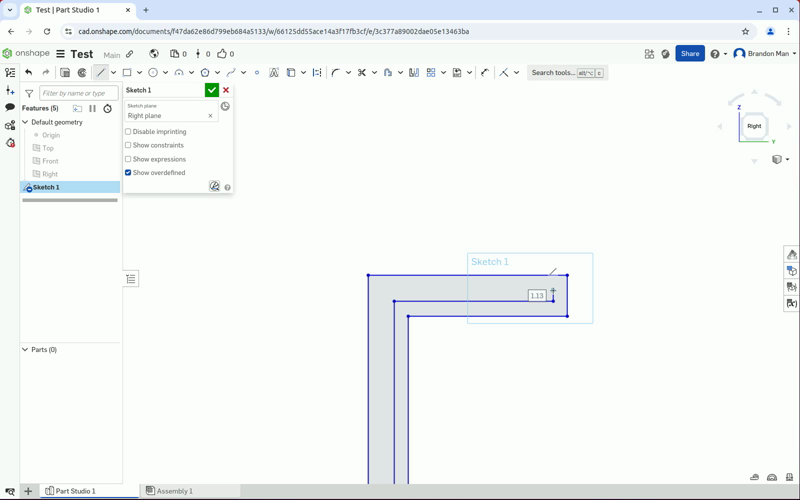
scroll(-6)
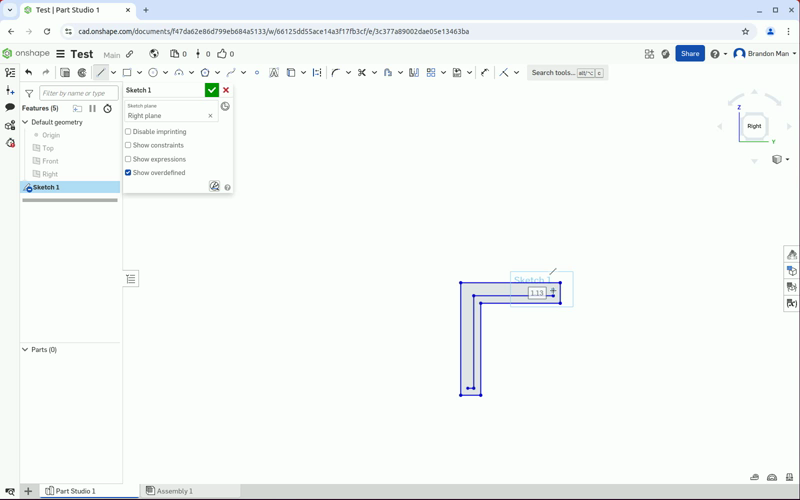
key_up(shift)
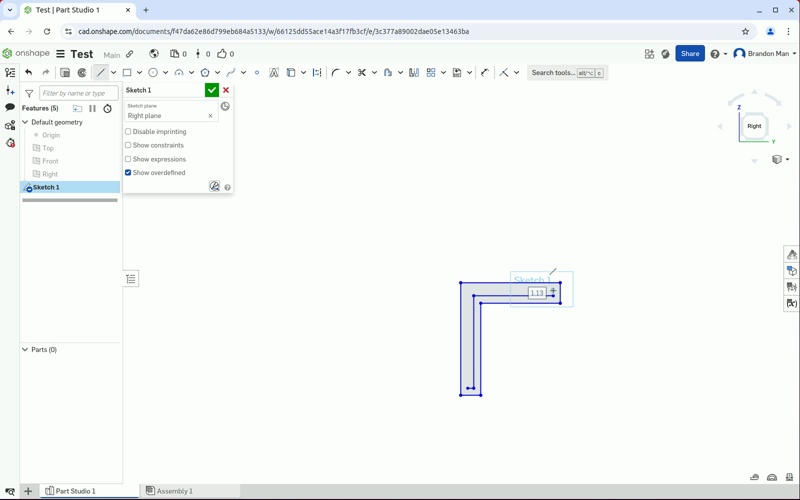
key_down(shift)
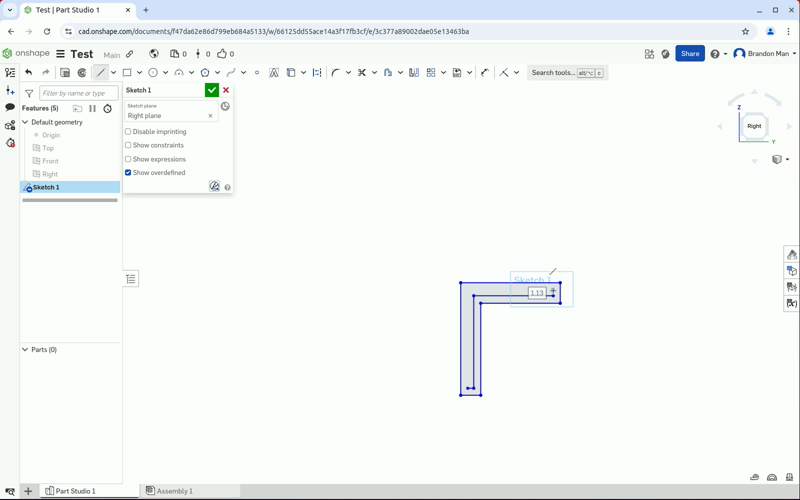
mouse_move(467, 290)
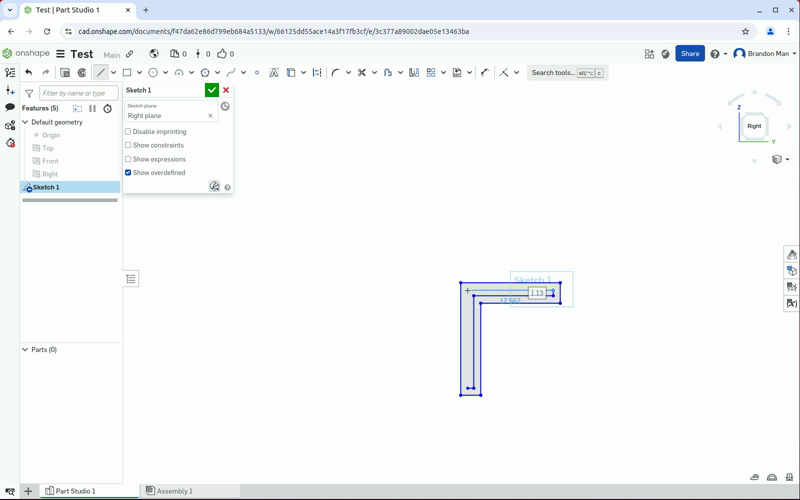
click(467, 290)
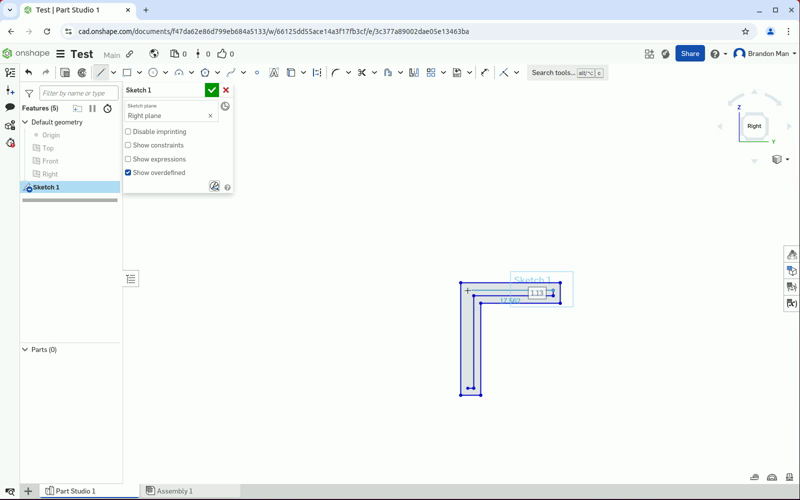
key_up(shift)
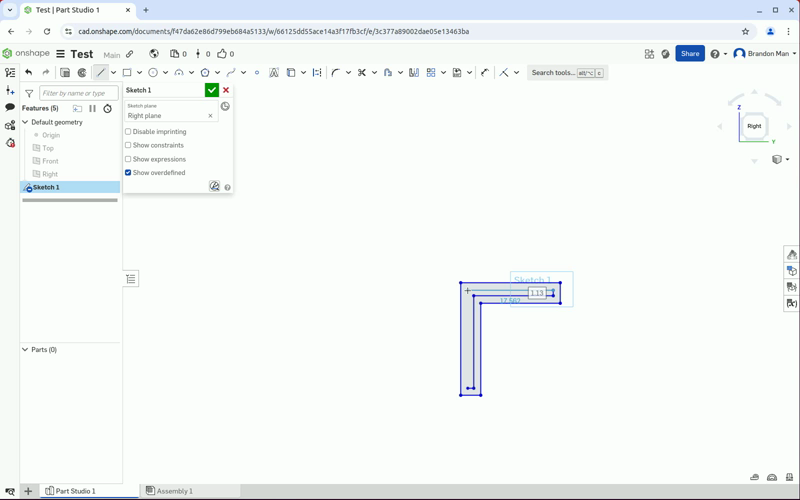
key_down(shift)
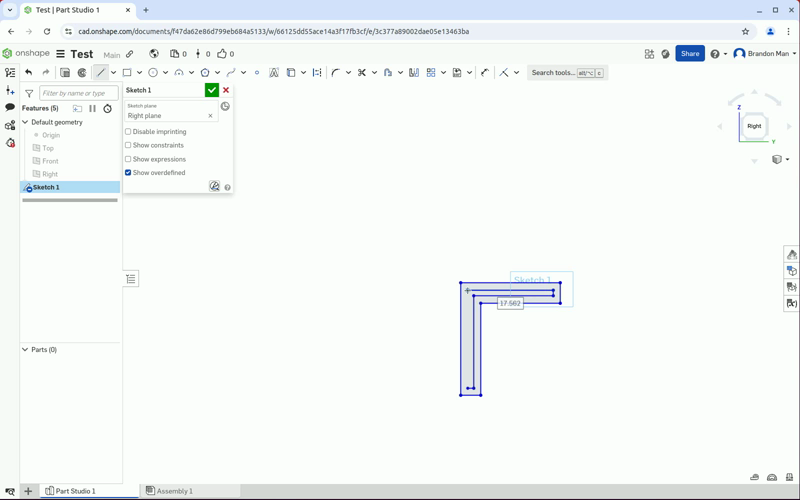
mouse_move(467, 388)
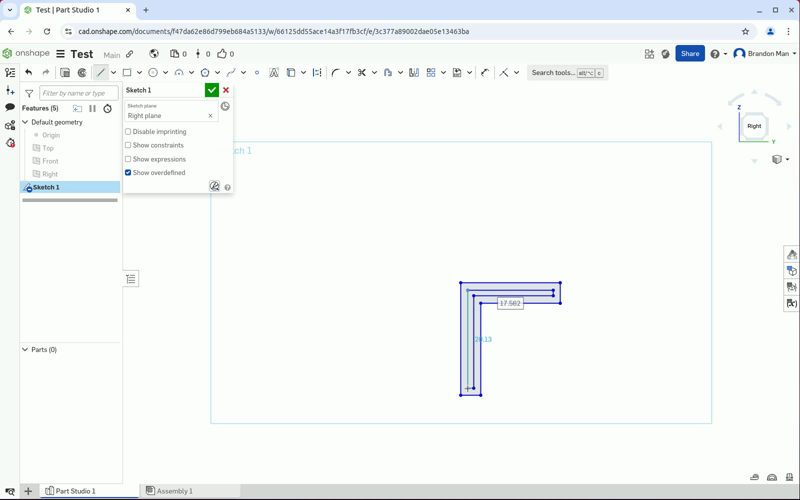
key_up(shift)
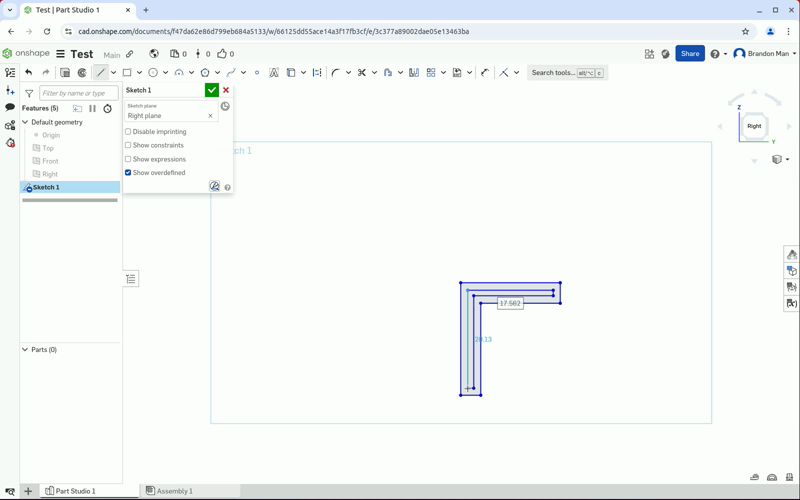
click(467, 388)
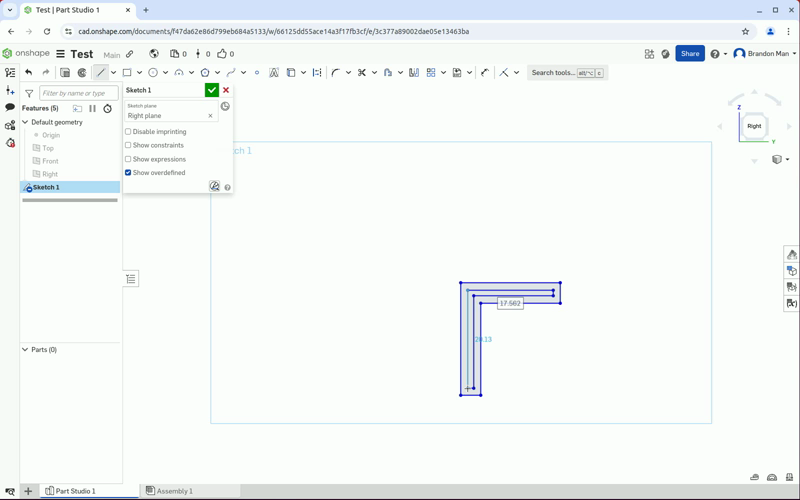
key(esc)
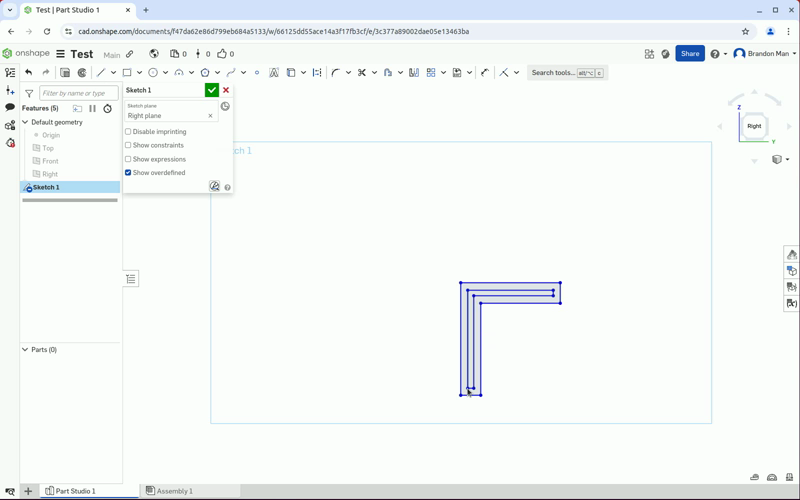
mouse_move(476, 365)
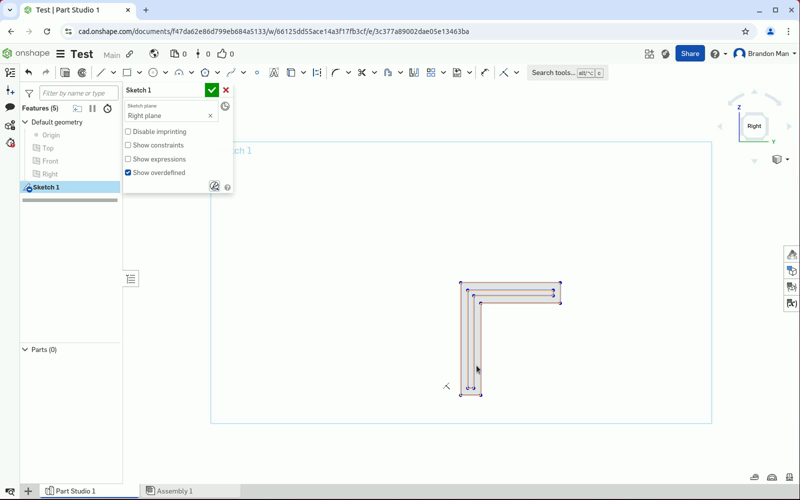
click(476, 365)
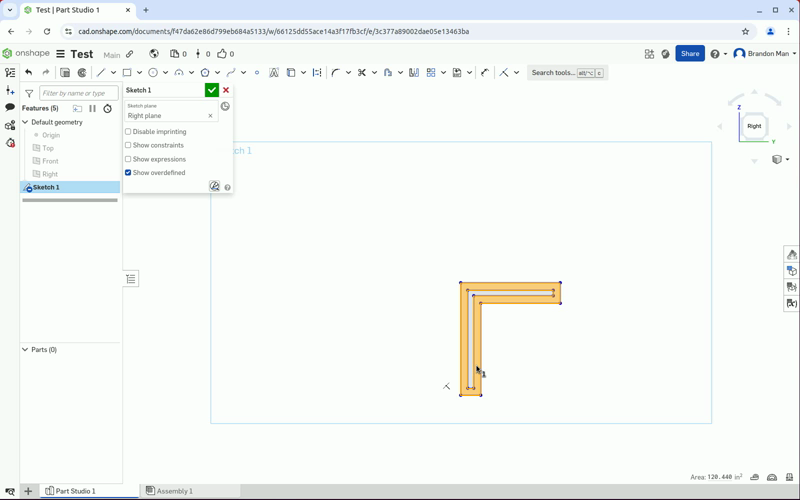
mouse_move(73, 352)
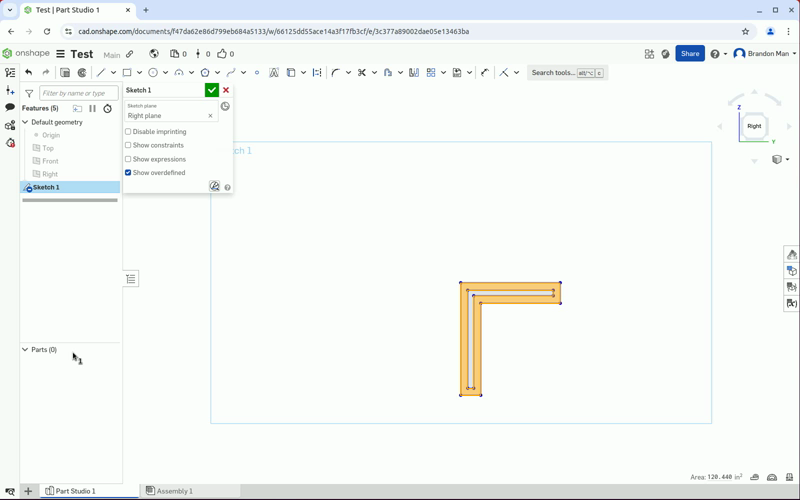
key(shift+y)
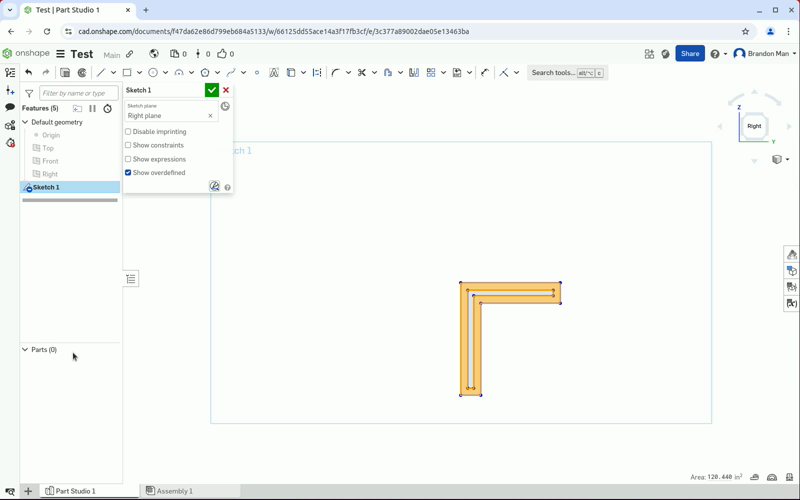
key(shift+e)
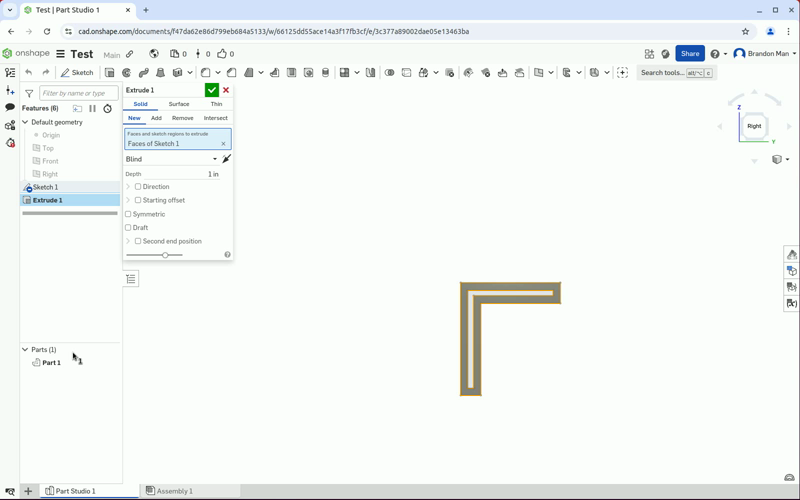
mouse_move(143, 106)
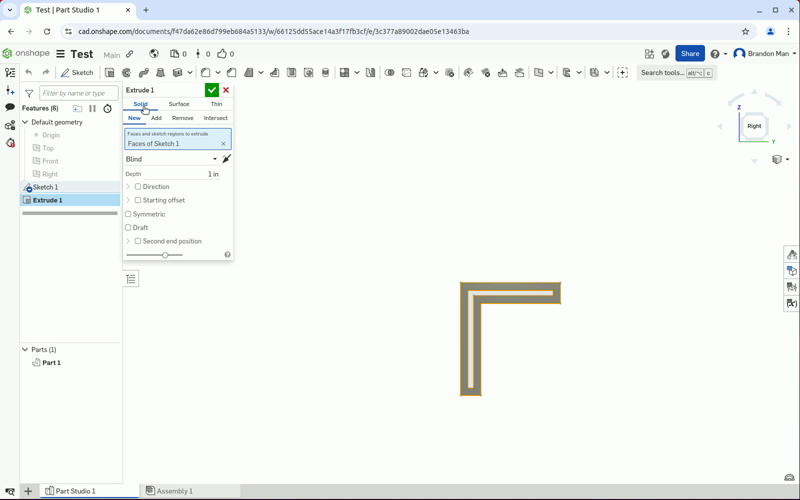
click(143, 106)
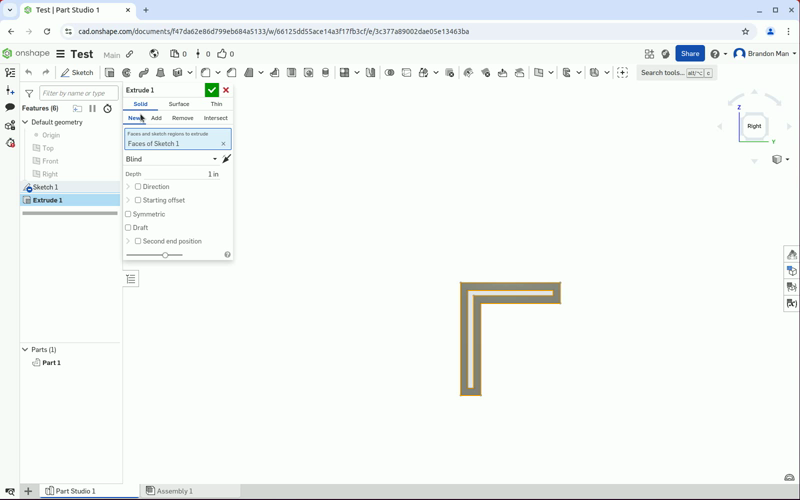
mouse_move(137, 120)
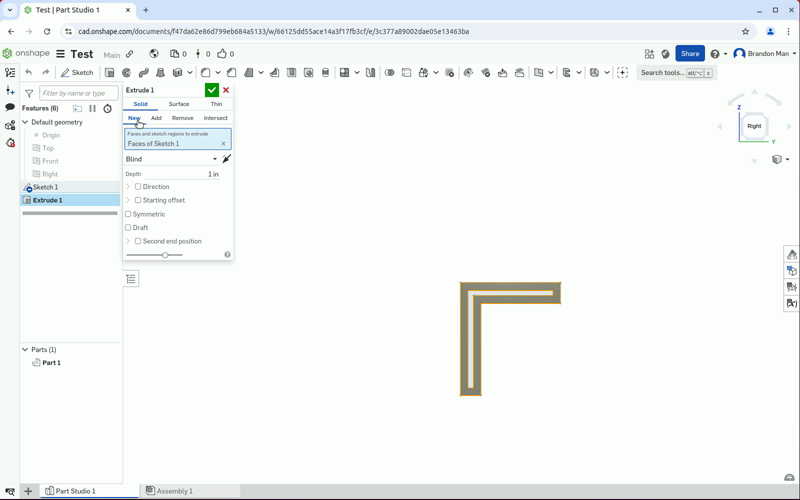
click(137, 120)
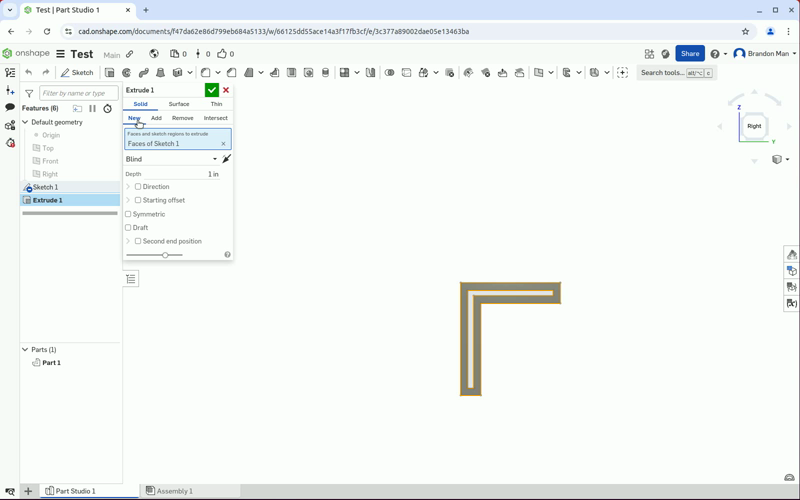
key(tab, 4)
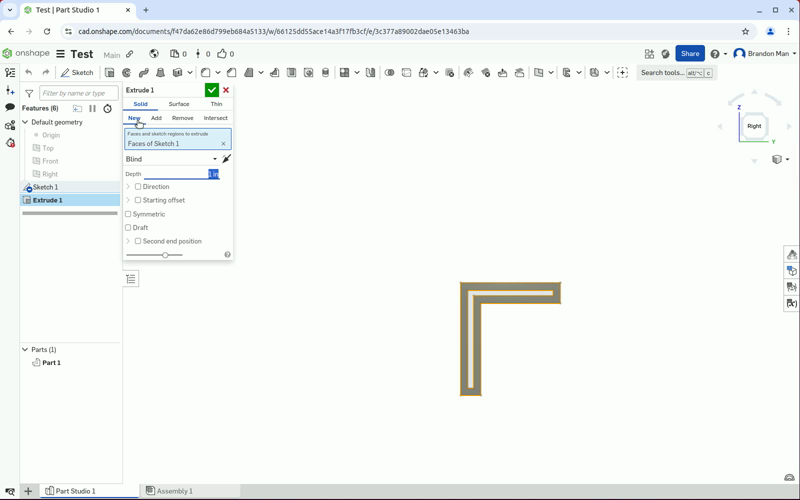
text(4.574)
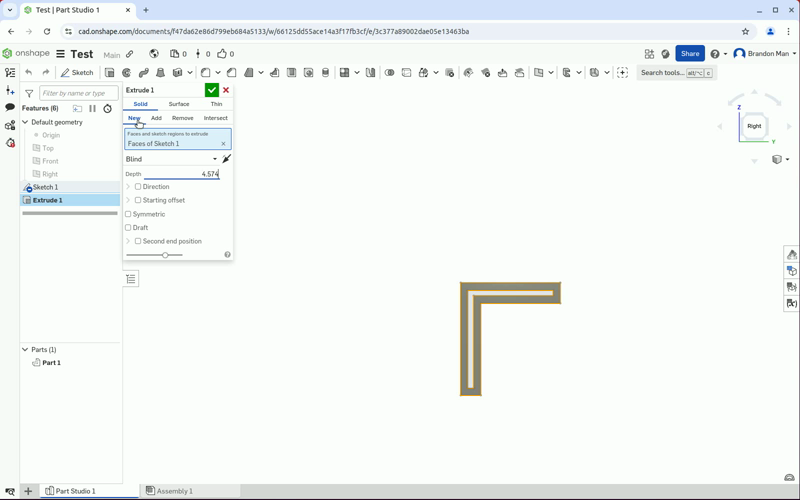
key(enter)
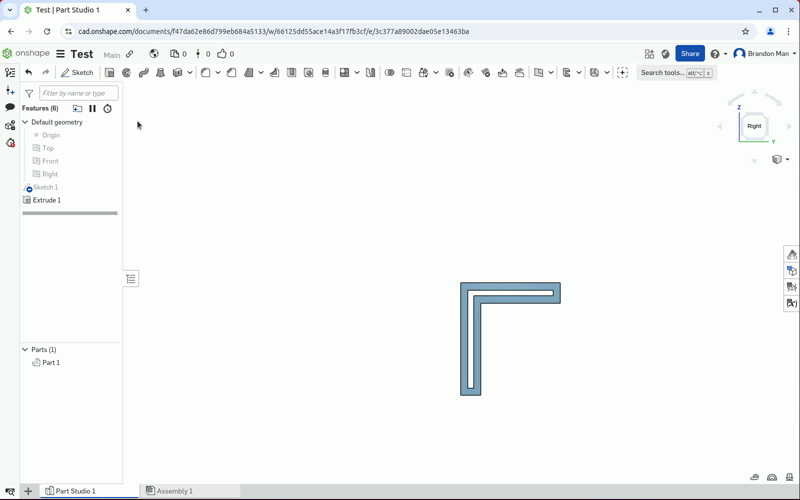
key(shift+h)
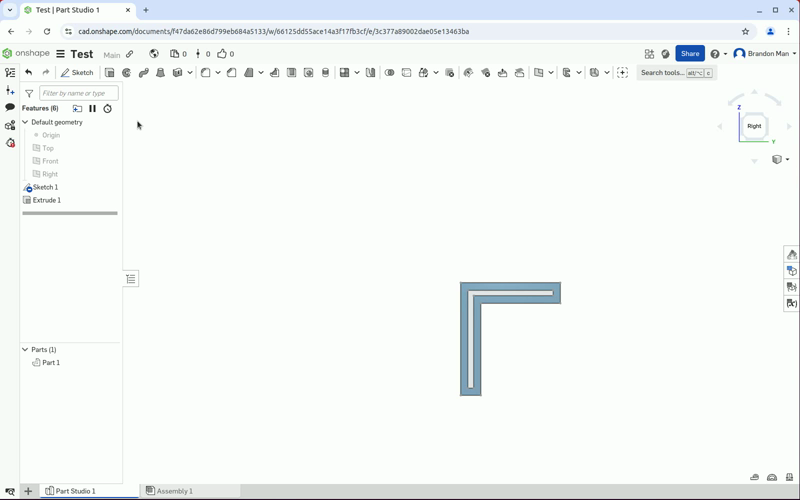
key(shift+h)
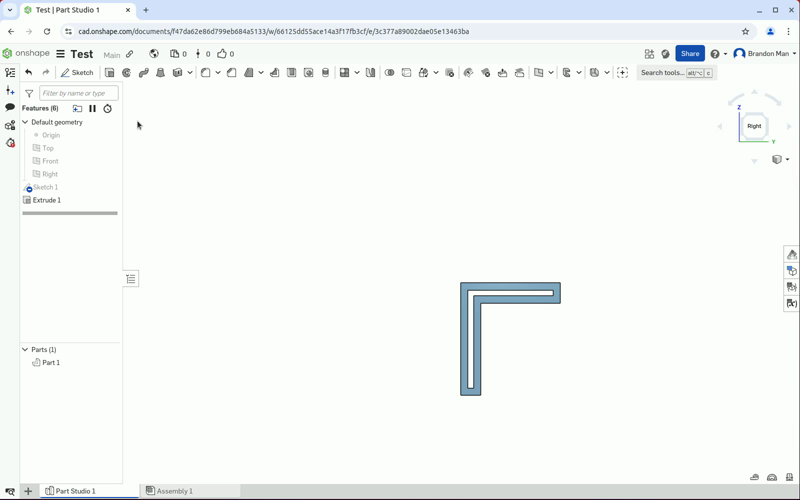
mouse_move(73, 189)
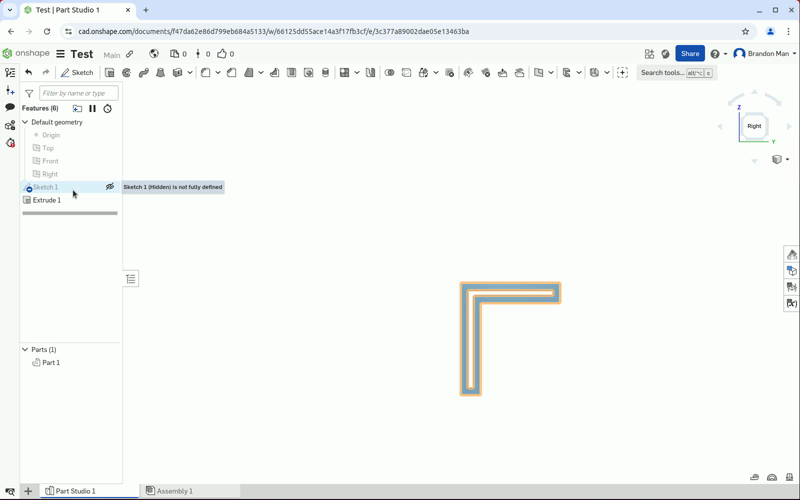
click(73, 189)
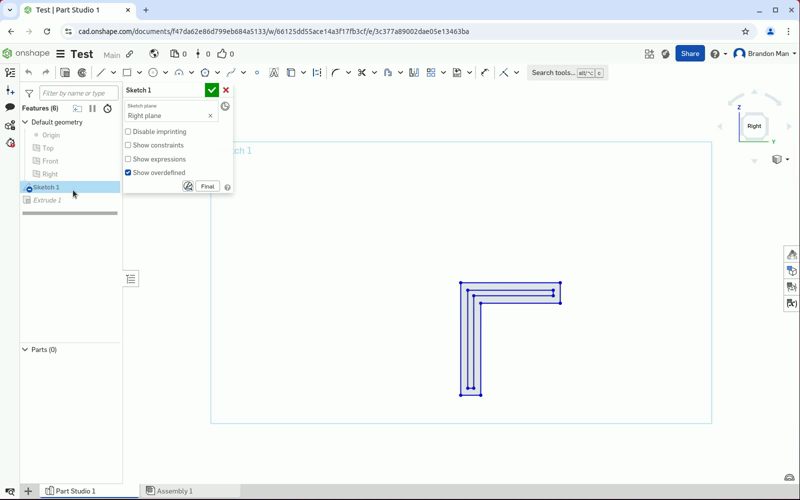
mouse_move(229, 92)
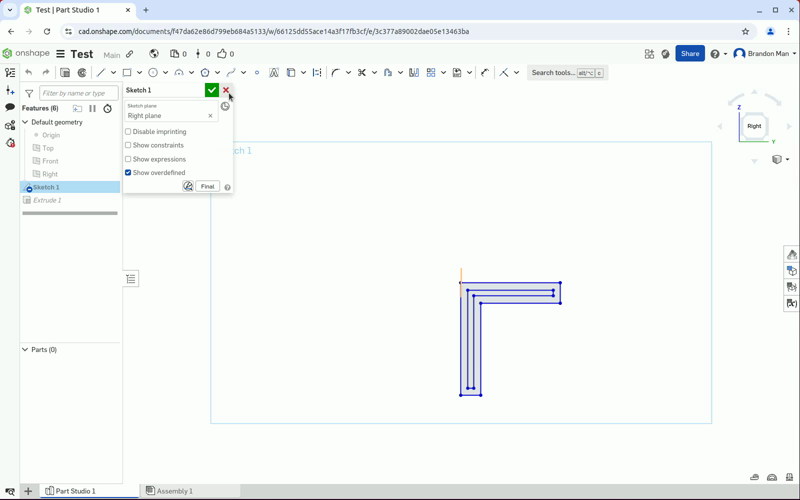
click(229, 92)
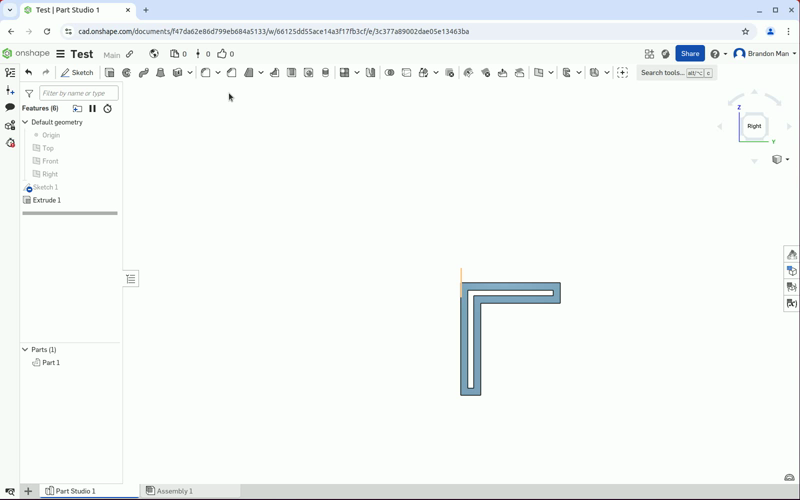
mouse_move(73, 352)
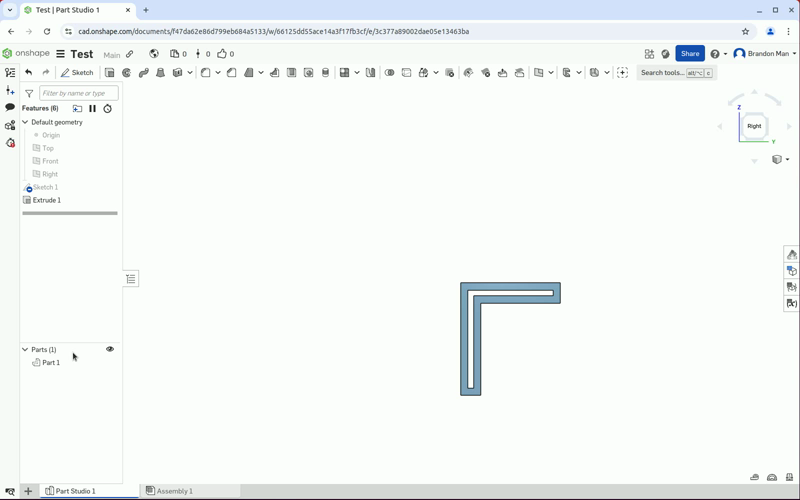
key(y)
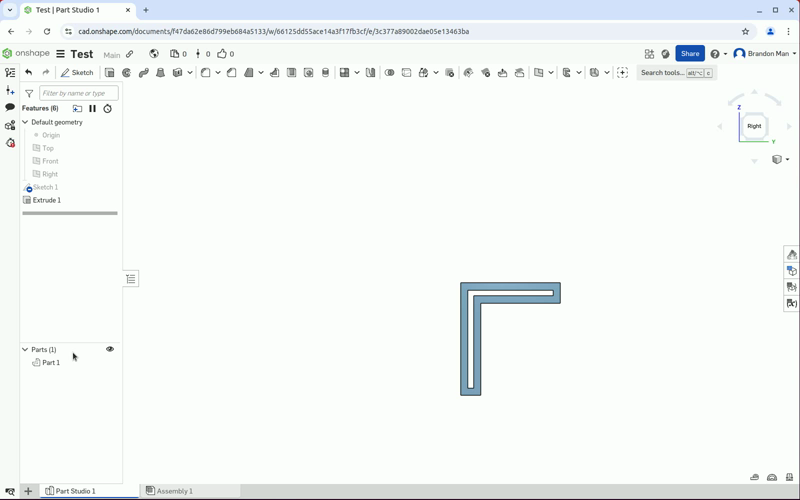
key(shift+p)
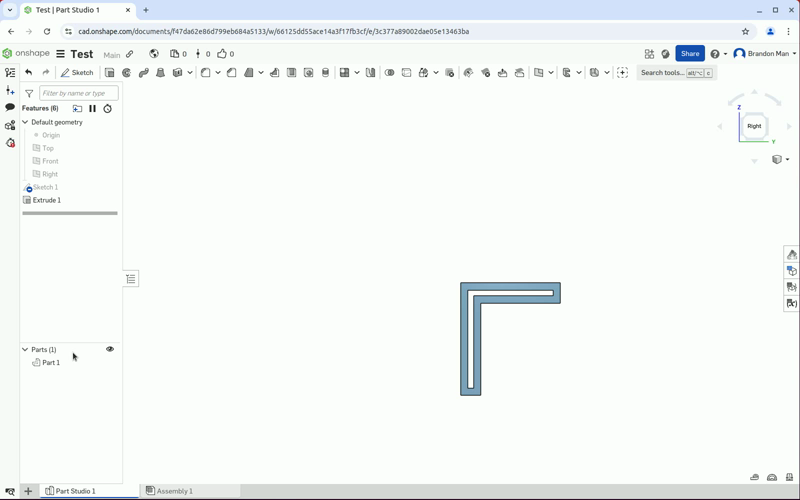
key(space)
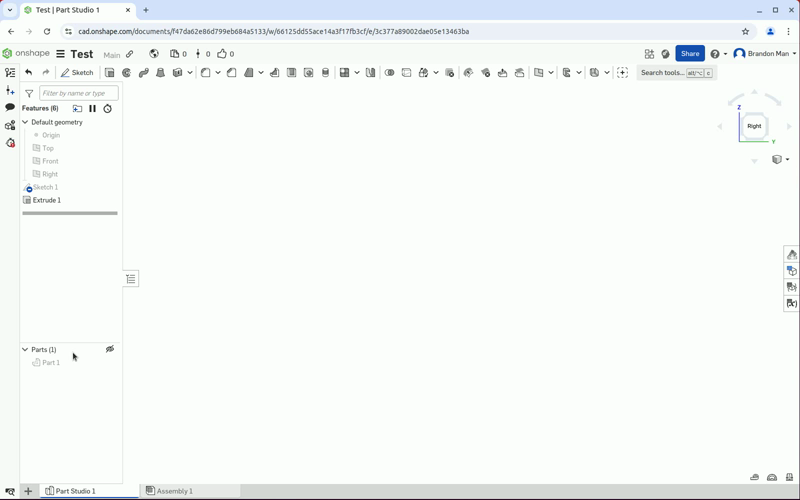
key_down(shift)
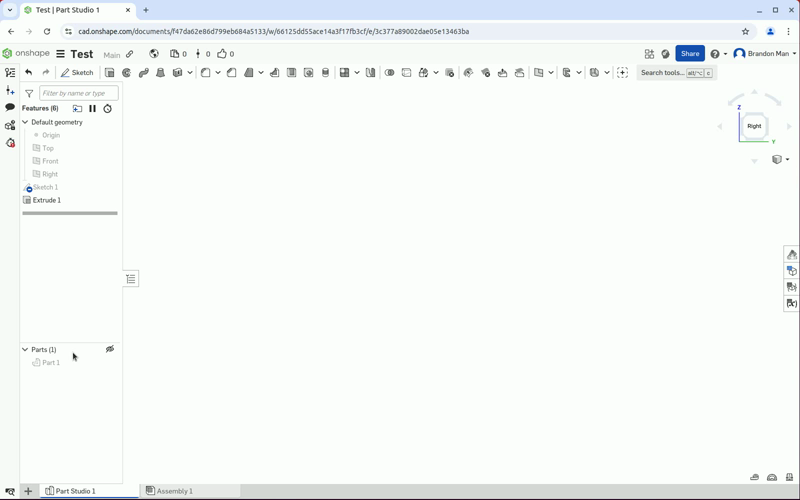
key(right)
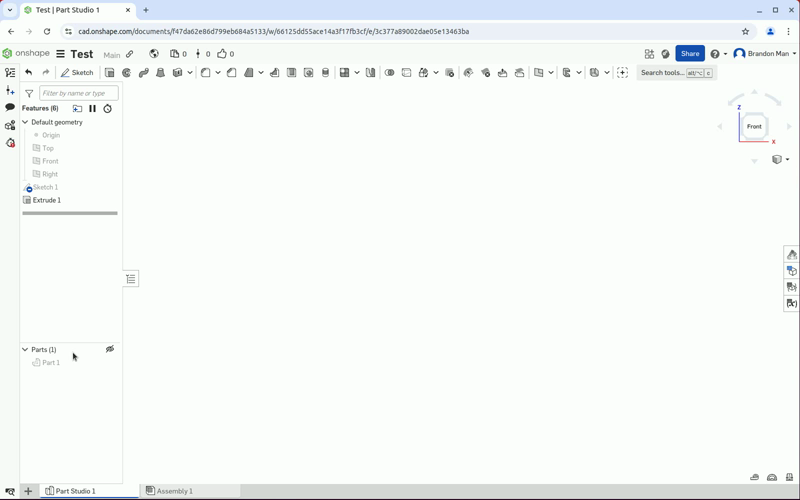
key_up(shift)
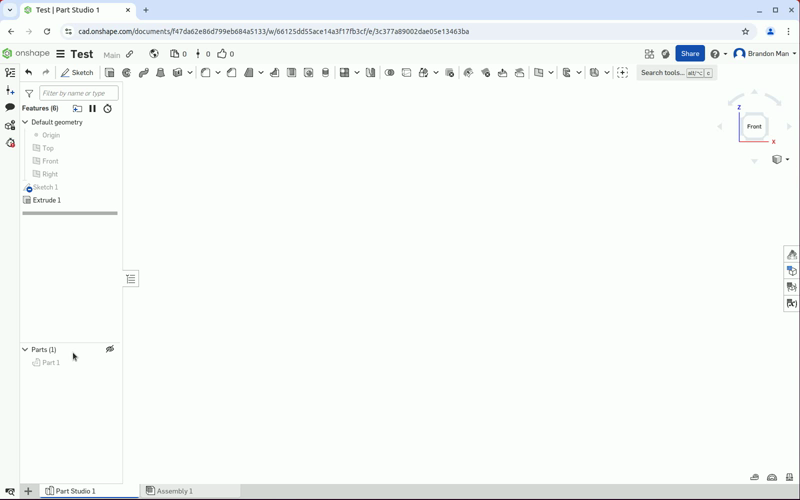
key(space)
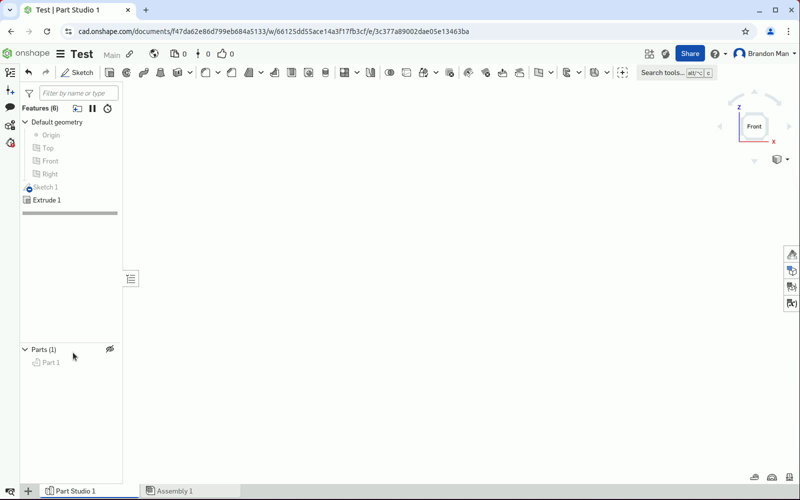
key_down(shift)
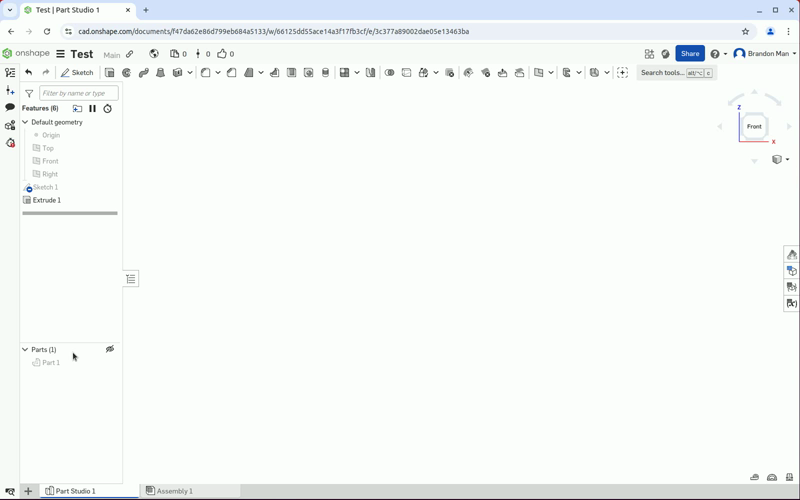
key(down)
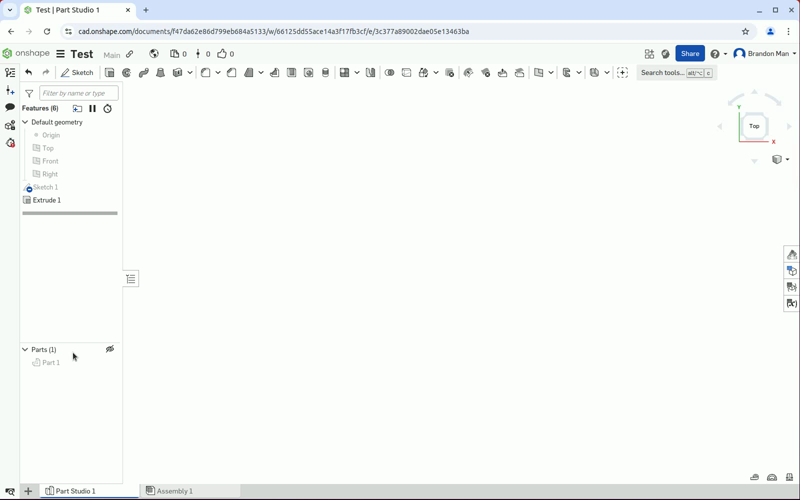
key_up(shift)
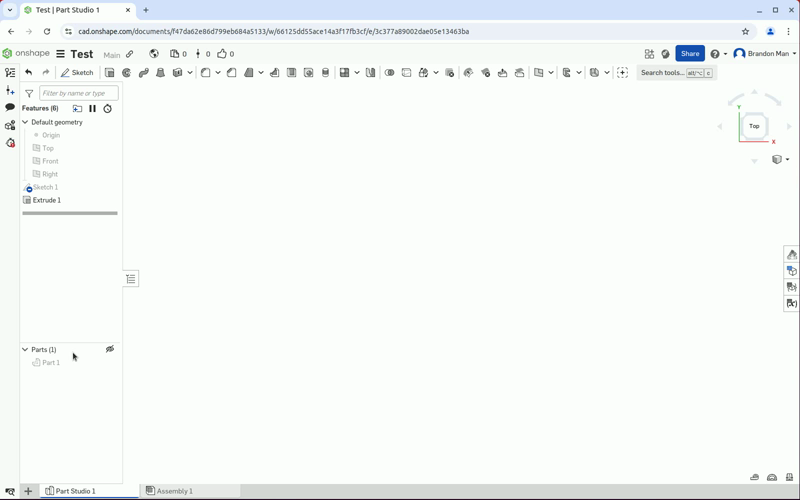
mouse_move(73, 352)
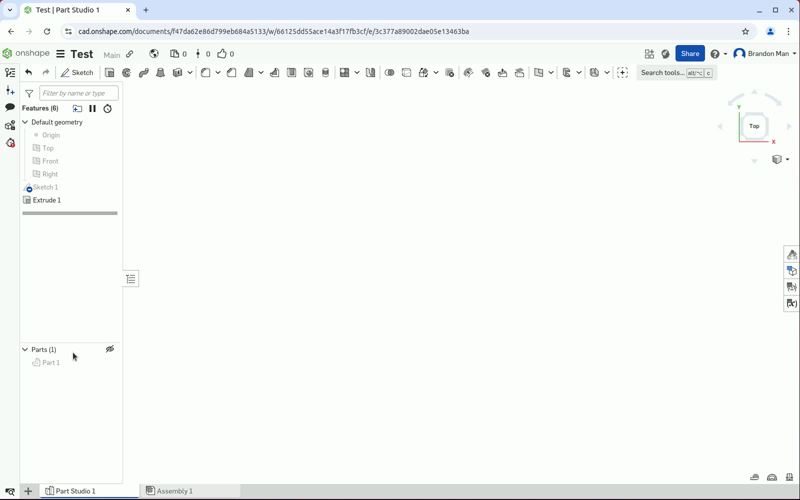
key(shift+y)
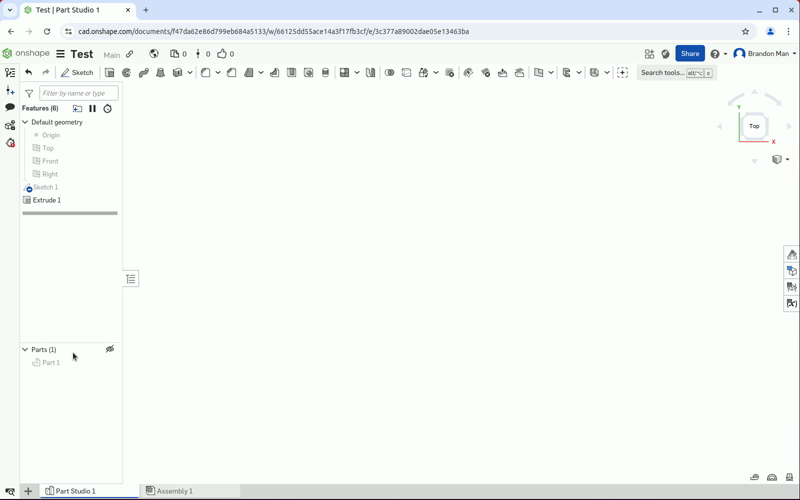
key(shift+s)
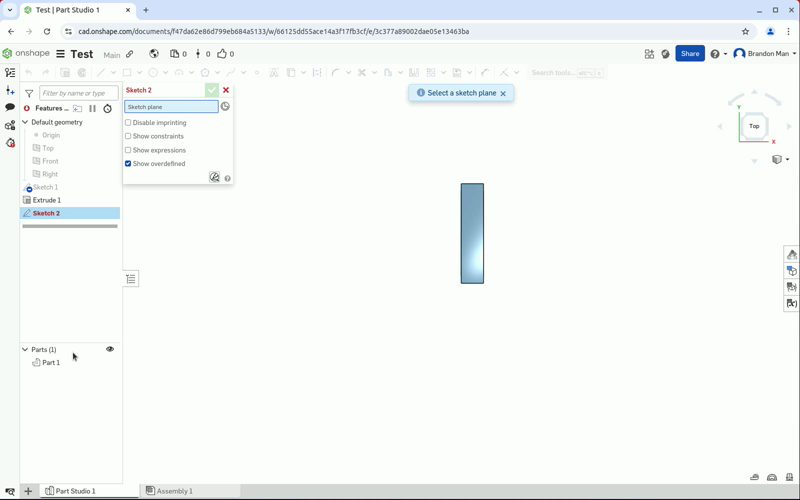
mouse_move(73, 150)
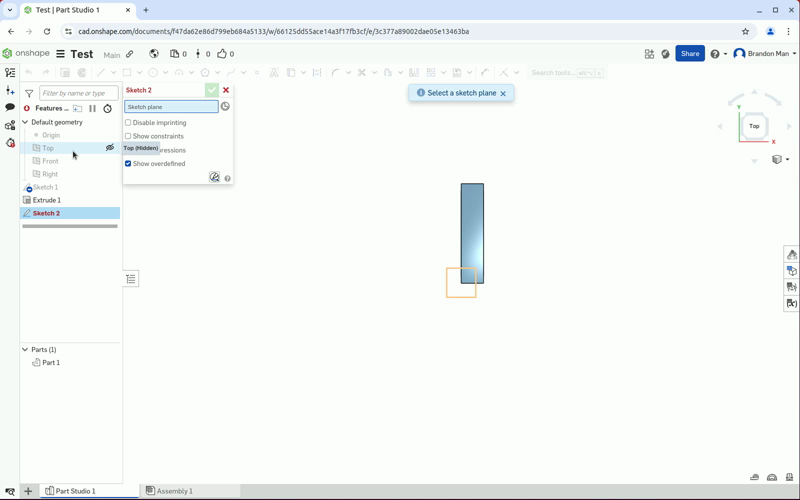
click(73, 150)
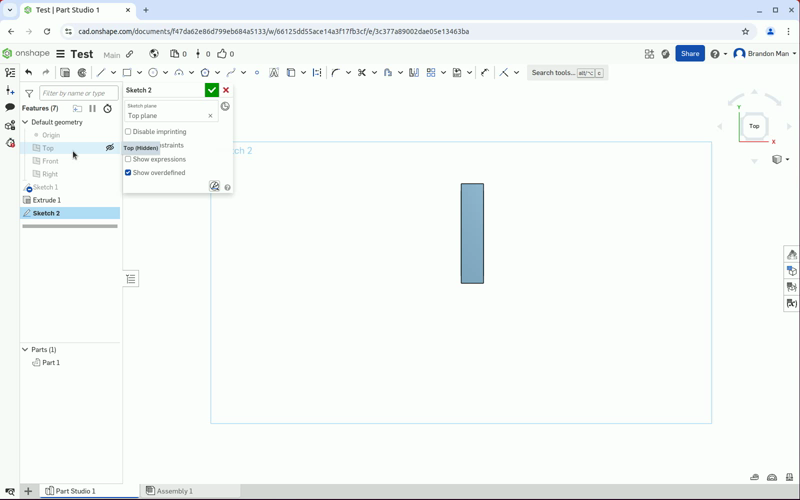
mouse_move(73, 352)
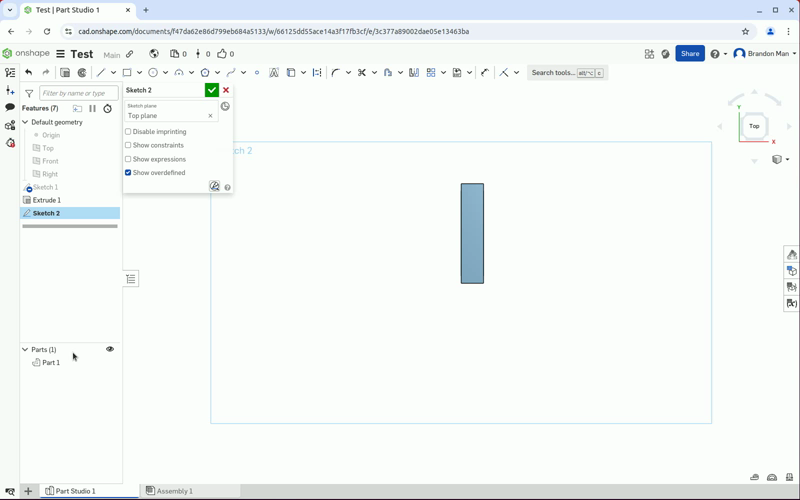
key(y)
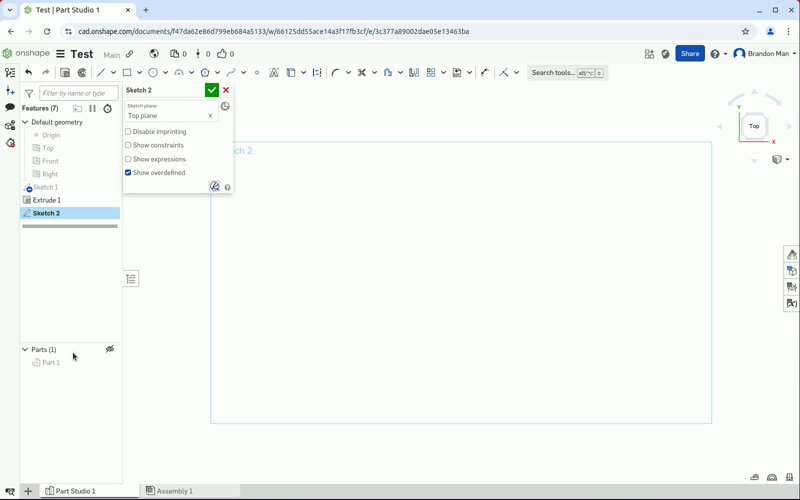
key(l)
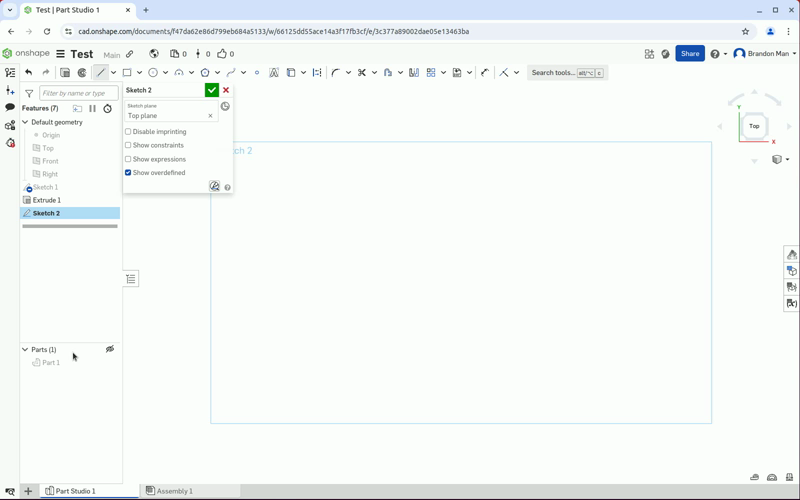
key_down(shift)
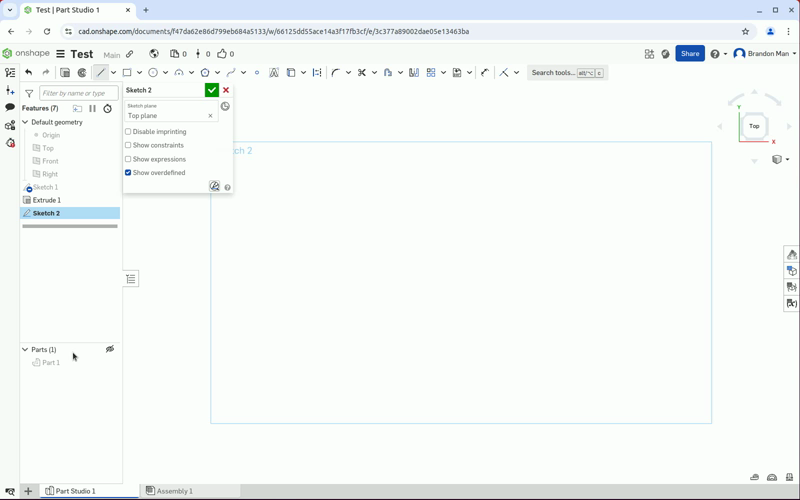
mouse_move(460, 307)
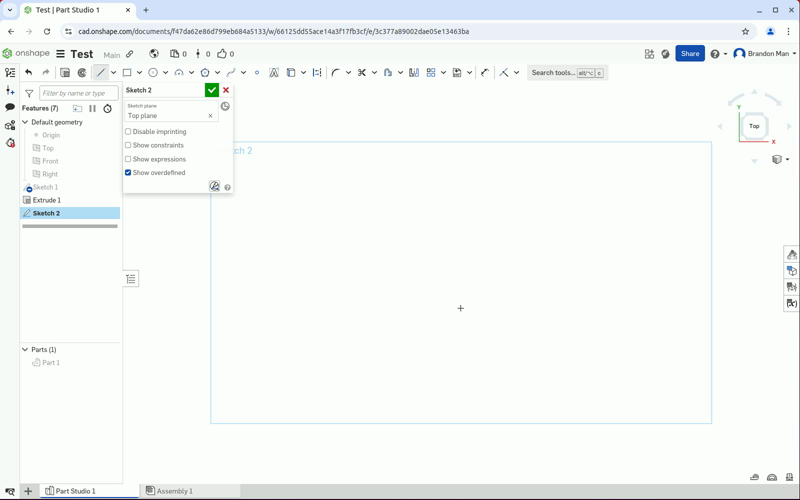
click(460, 307)
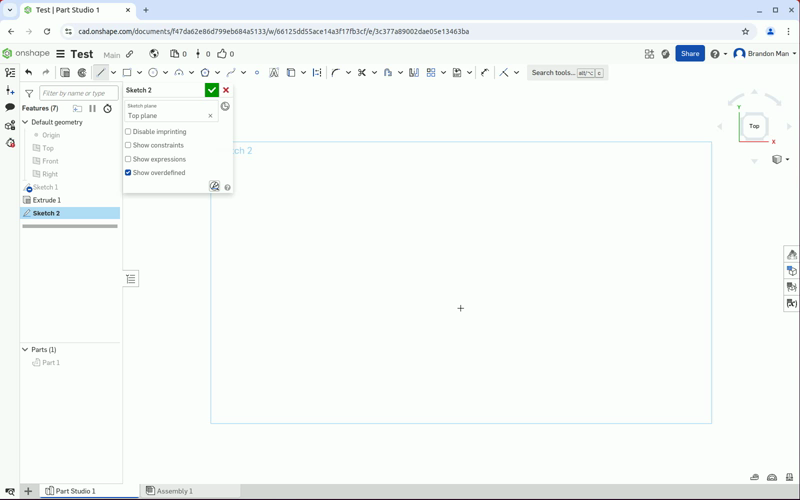
key_up(shift)
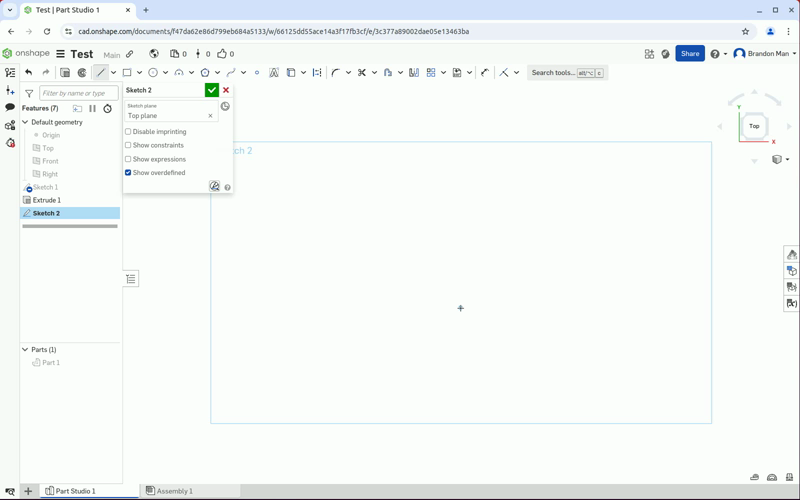
key_down(shift)
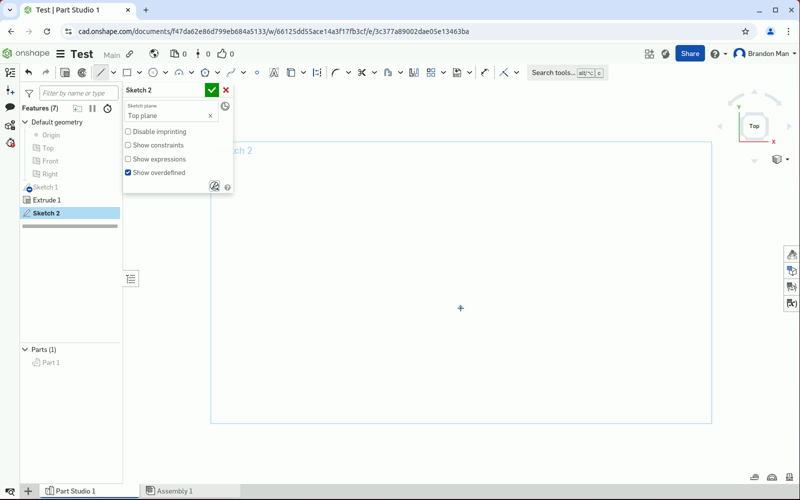
mouse_move(490, 307)
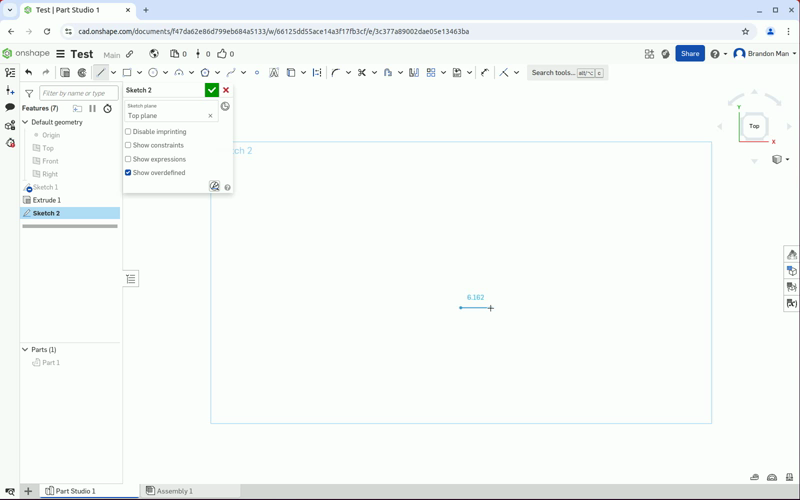
mouse_move(476, 307)
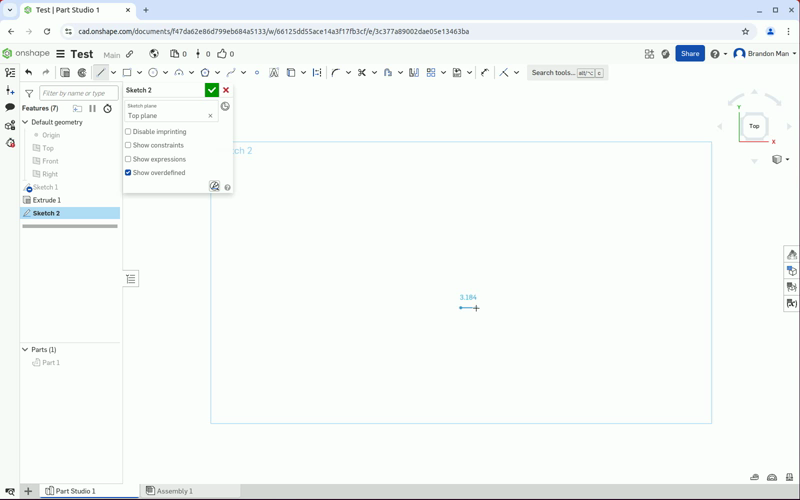
click(476, 307)
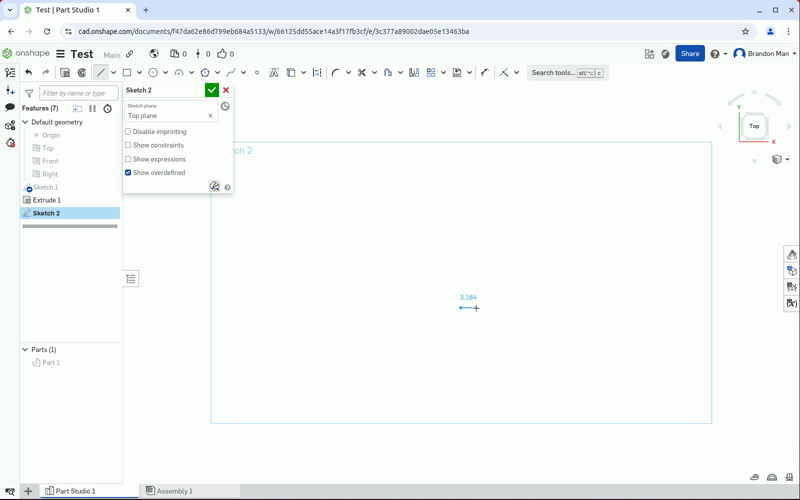
key_up(shift)
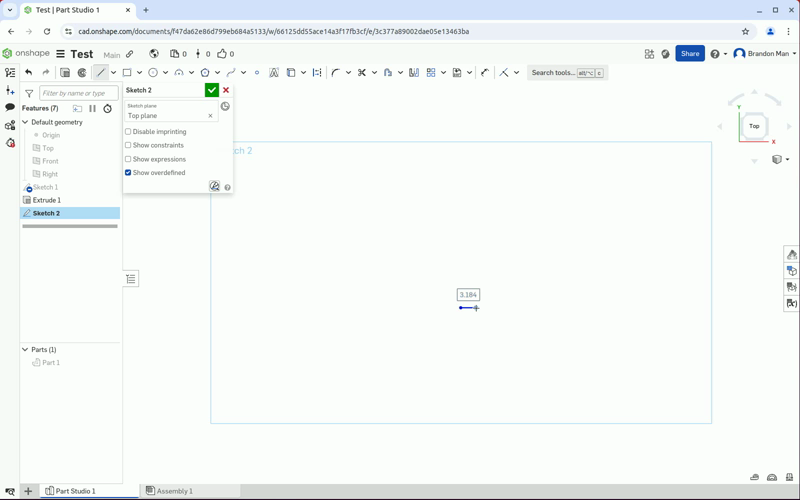
key_down(shift)
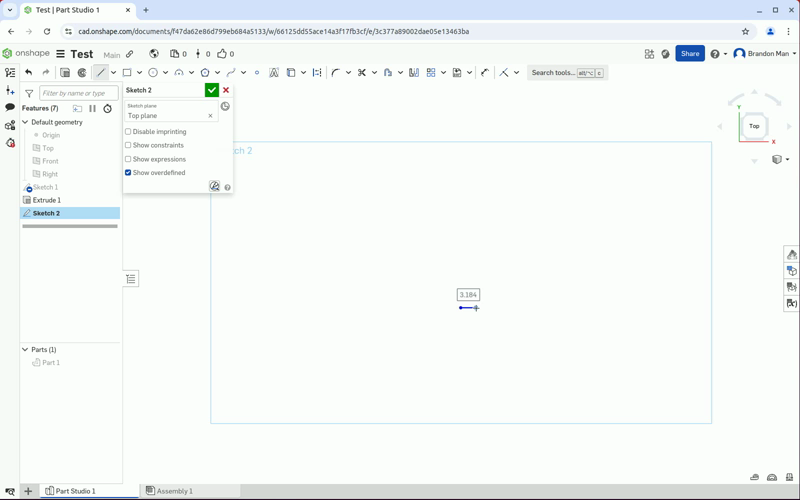
mouse_move(506, 307)
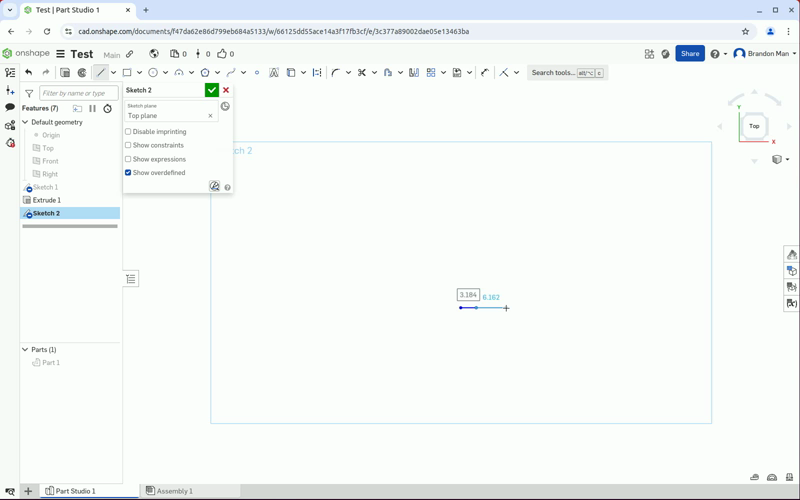
mouse_move(476, 282)
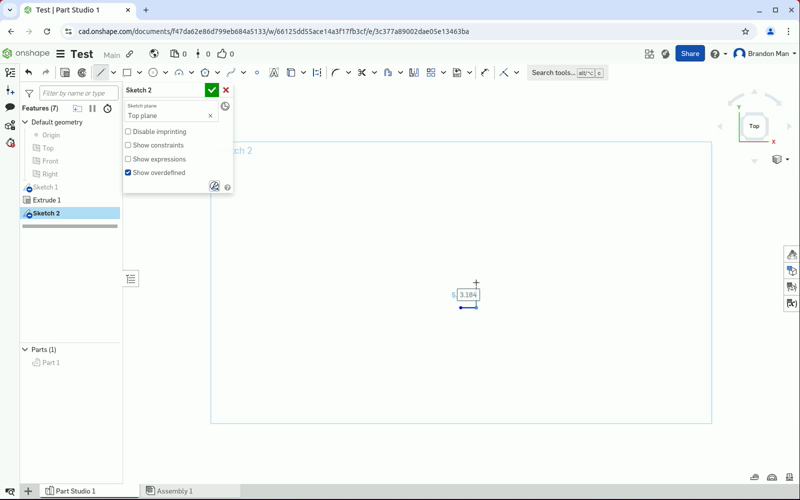
click(476, 282)
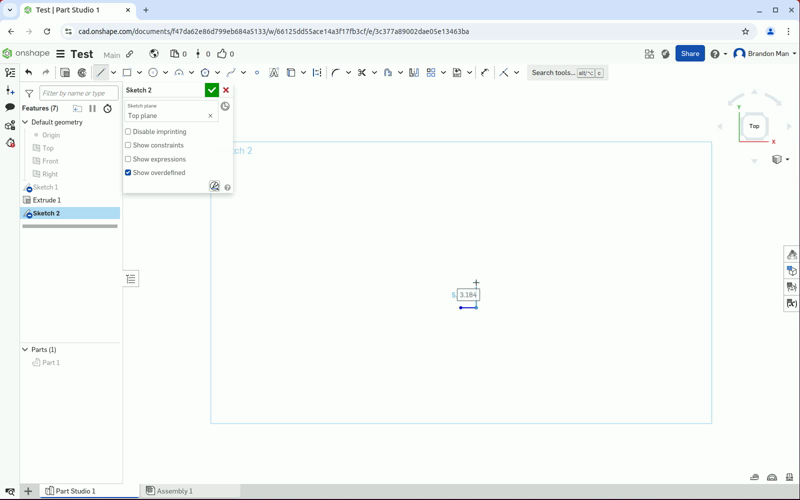
key_up(shift)
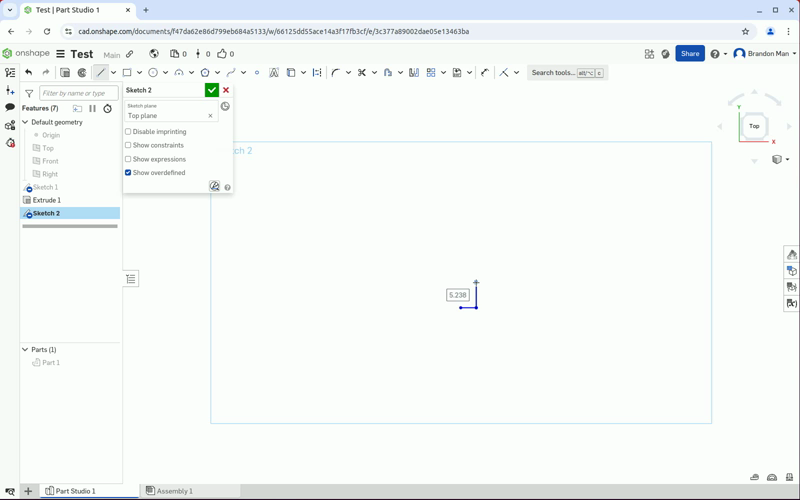
key_down(shift)
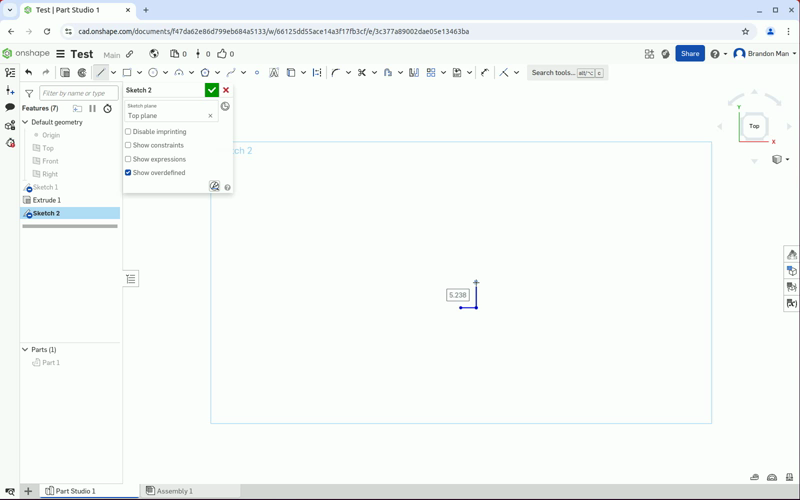
mouse_move(506, 282)
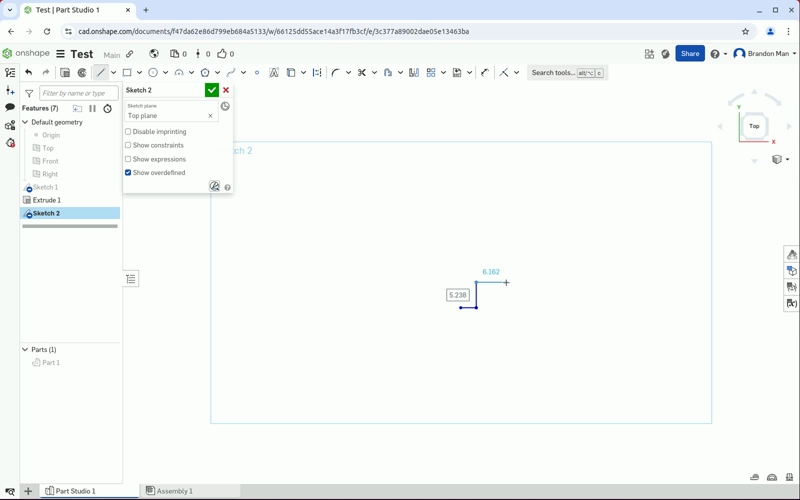
mouse_move(460, 282)
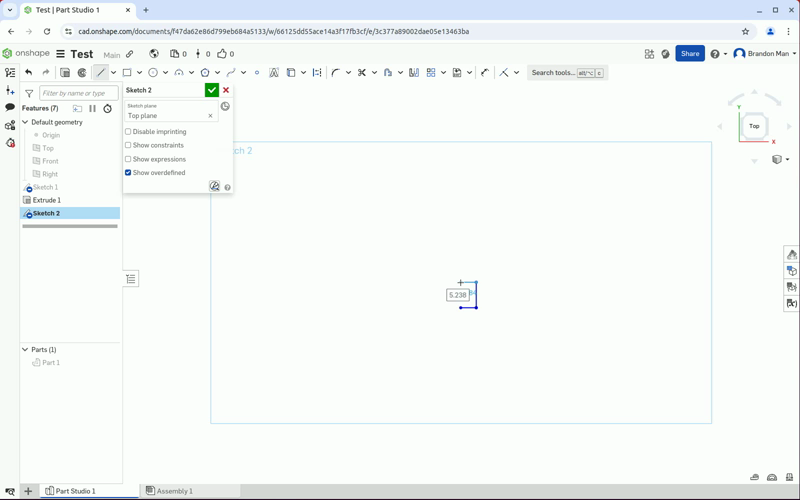
click(460, 282)
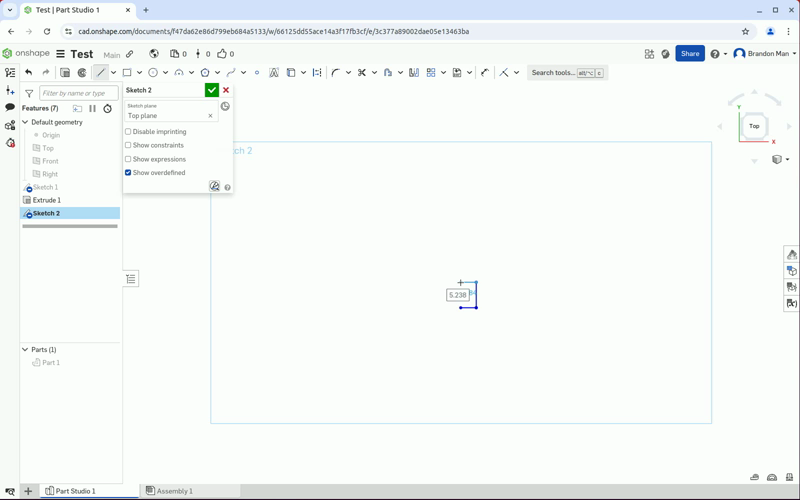
key_up(shift)
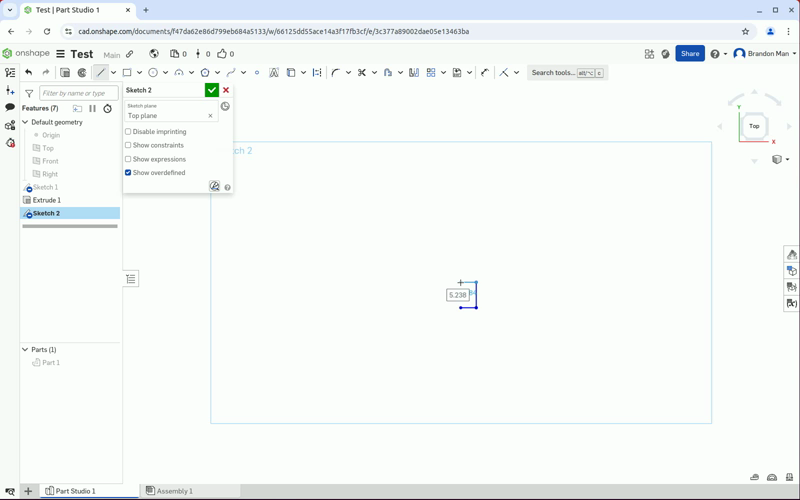
mouse_move(490, 282)
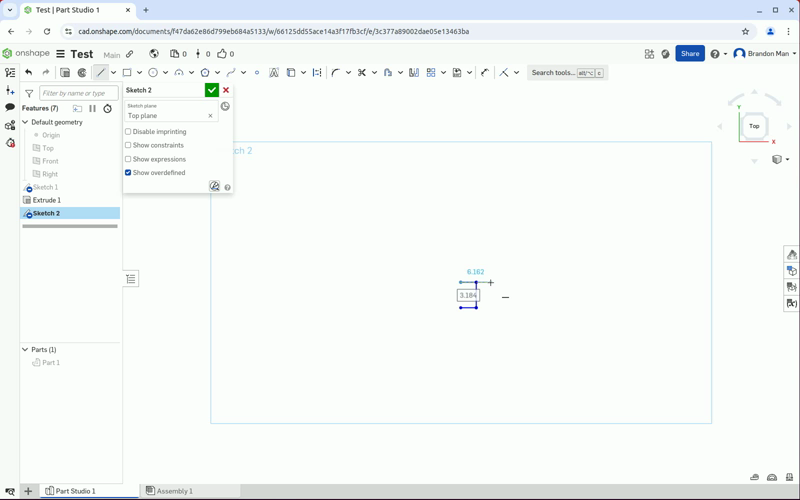
key_down(shift)
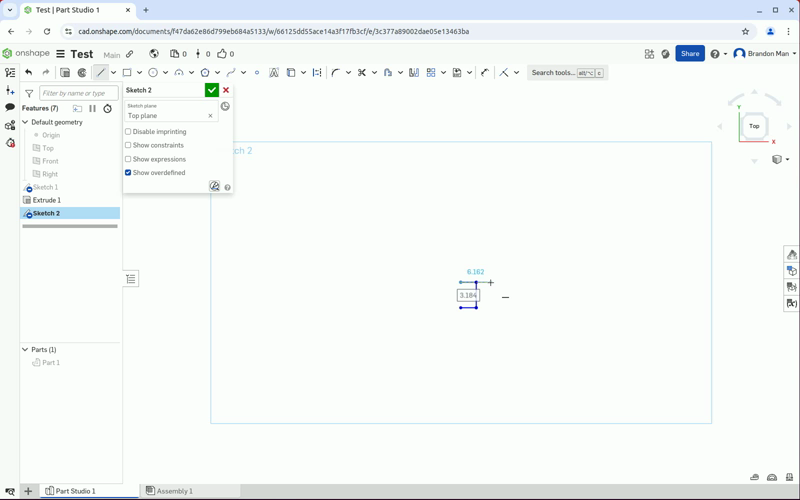
mouse_move(460, 307)
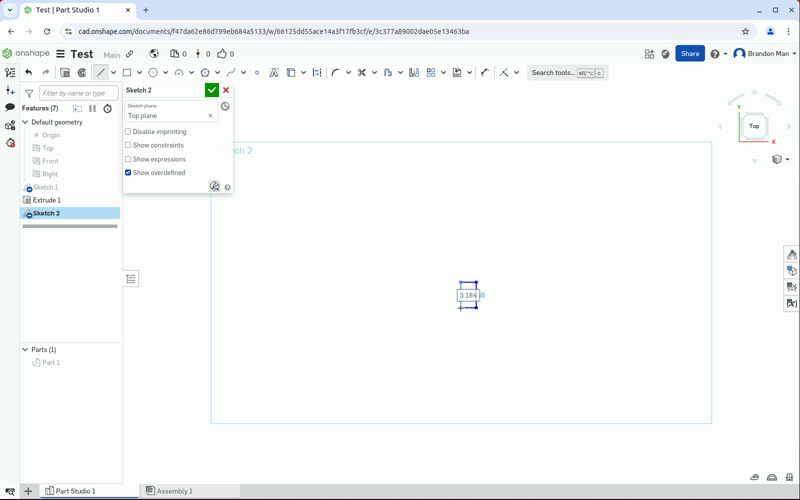
key_up(shift)
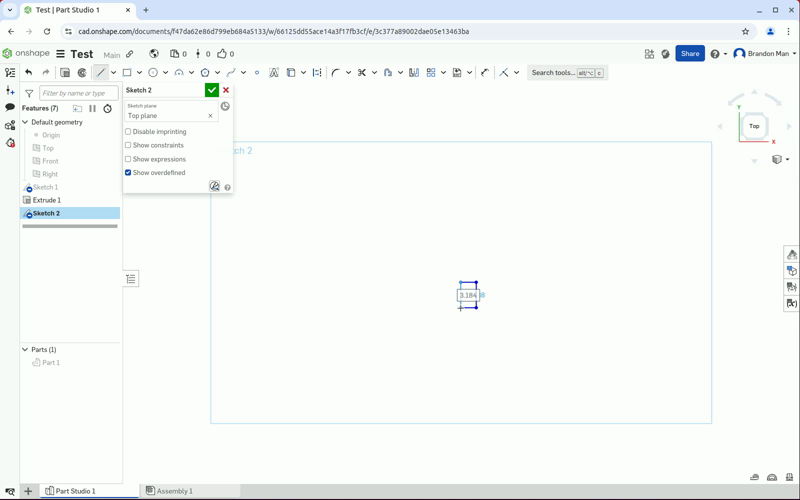
click(460, 307)
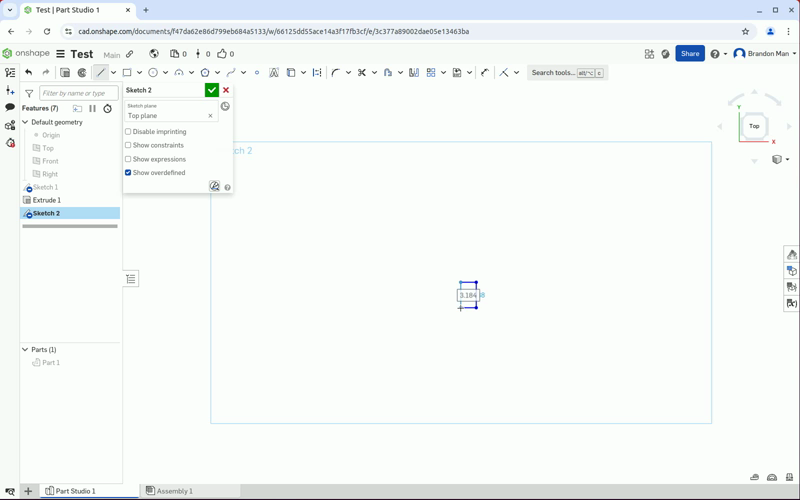
key(esc)
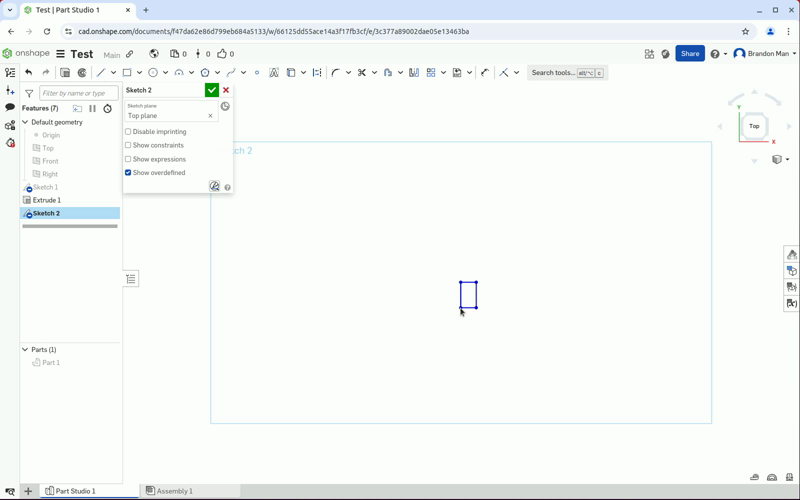
mouse_move(469, 286)
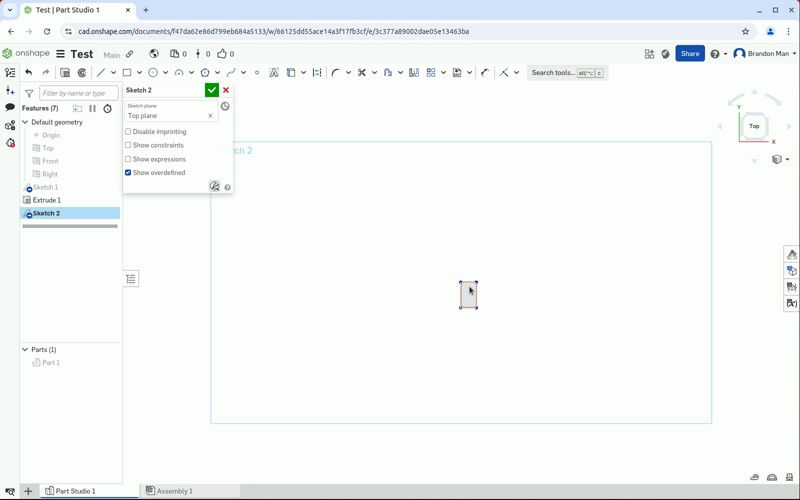
scroll(6)
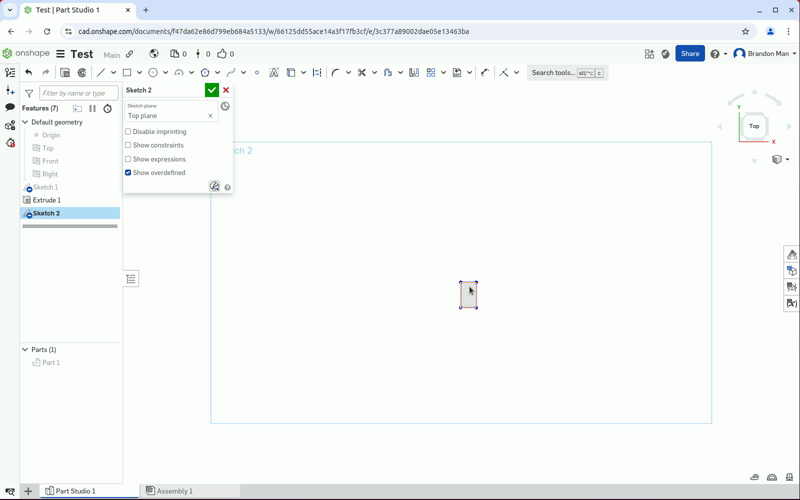
scroll(6)
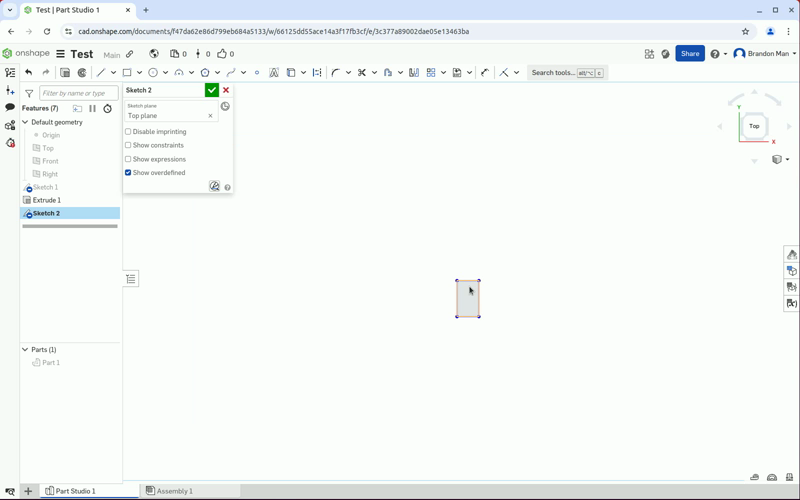
scroll(6)
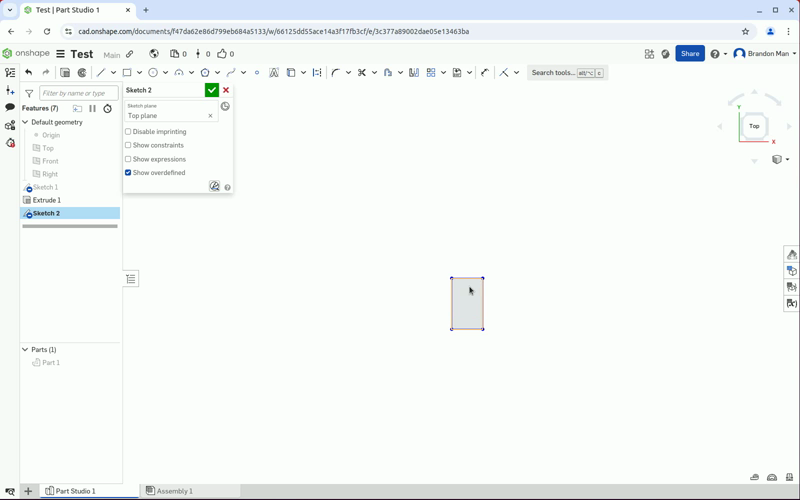
scroll(6)
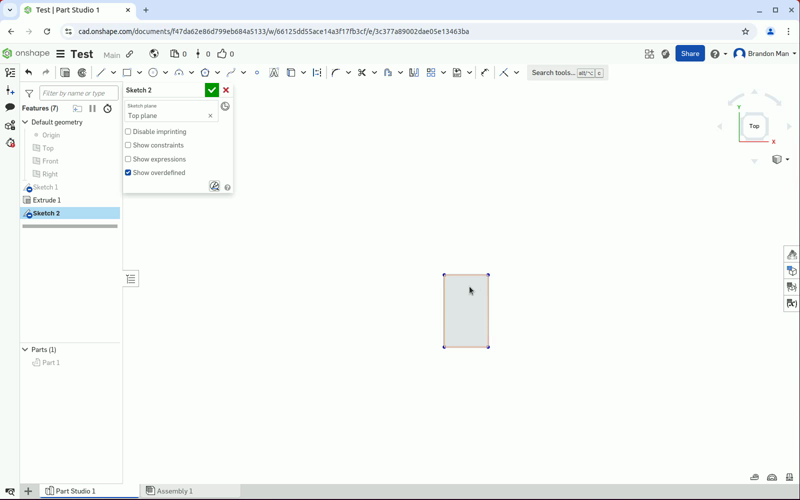
scroll(6)
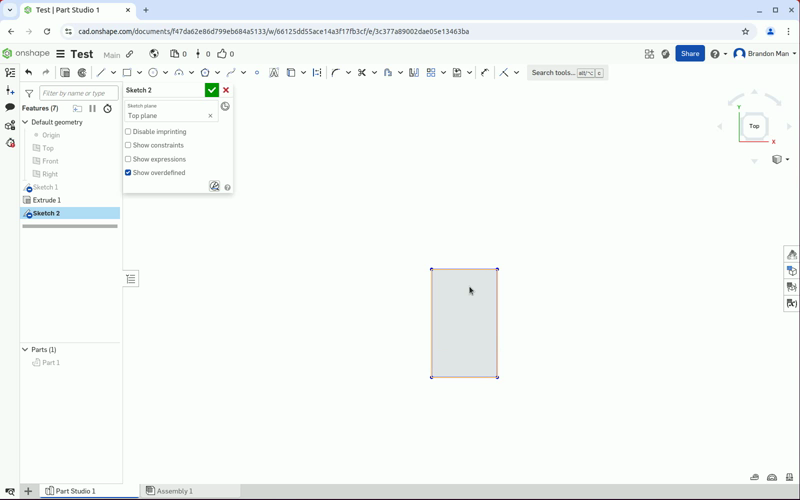
scroll(6)
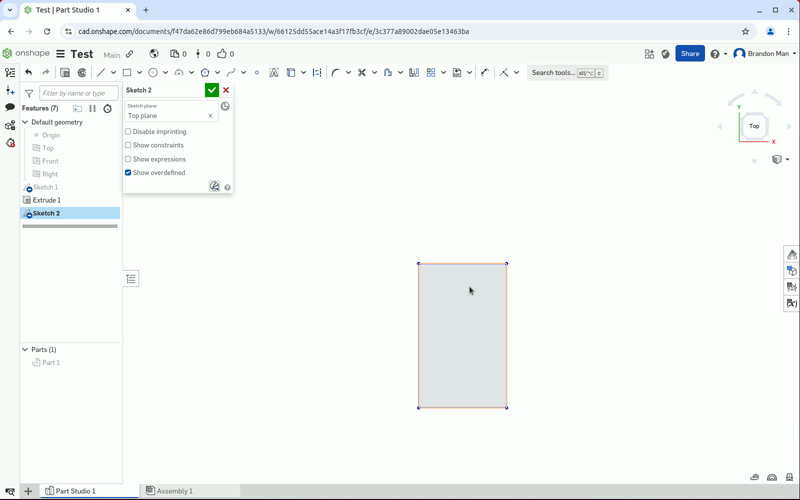
scroll(6)
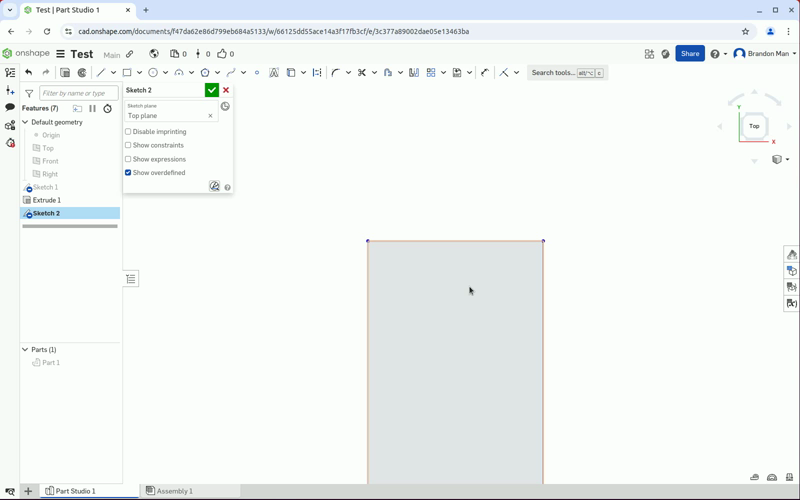
click(469, 286)
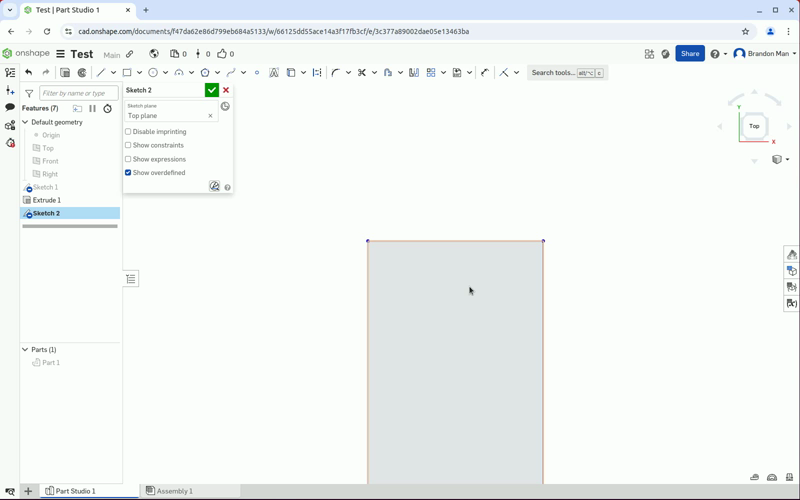
scroll(-6)
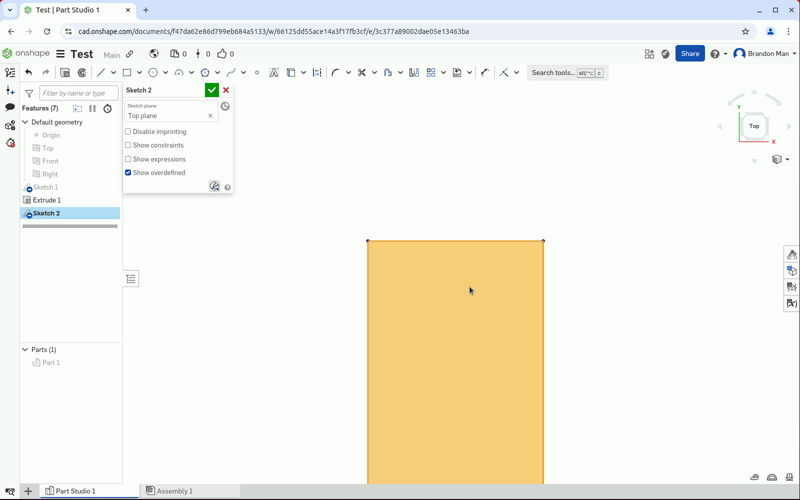
scroll(-6)
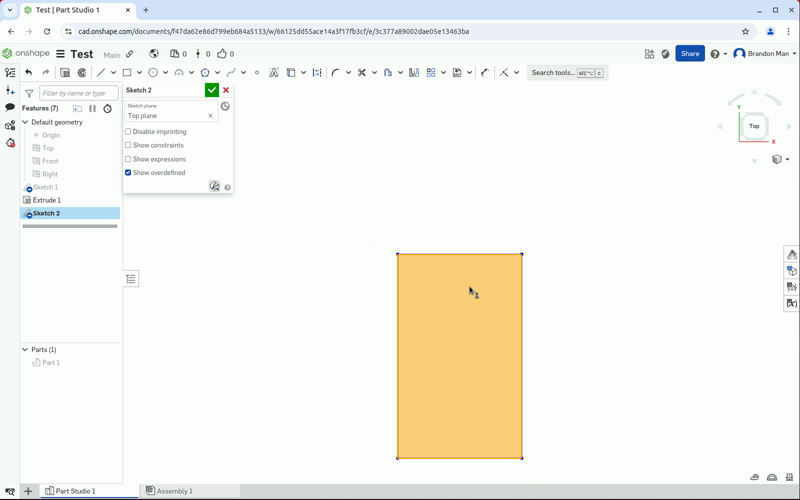
scroll(-6)
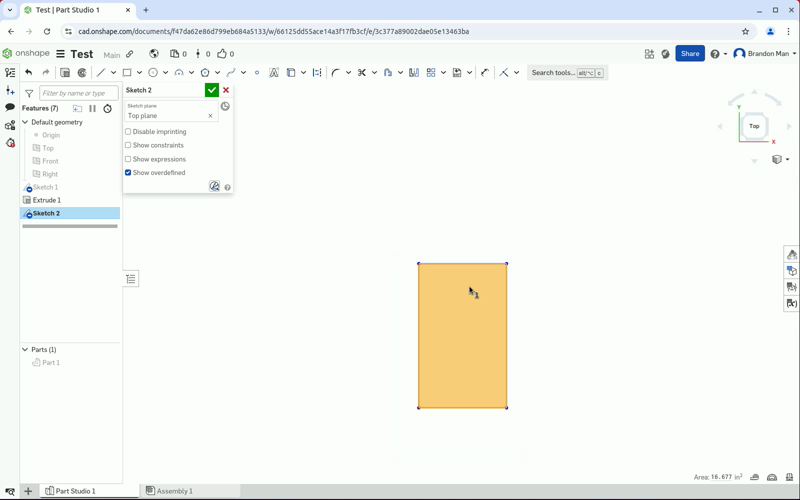
scroll(-6)
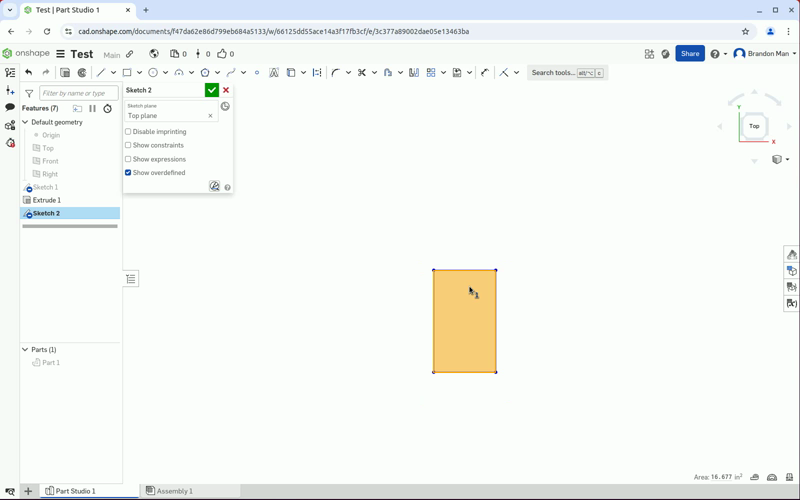
scroll(-6)
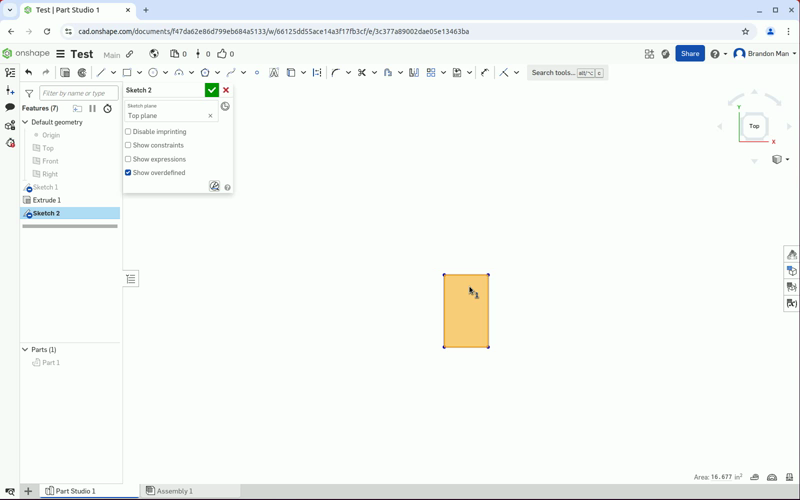
scroll(-6)
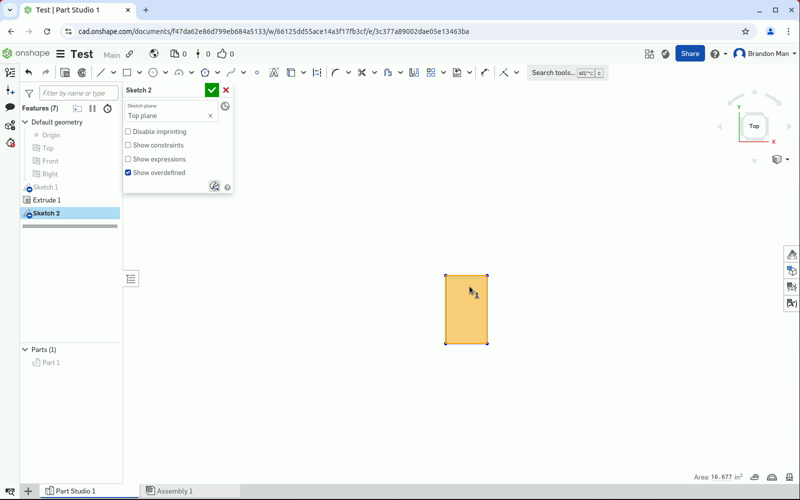
scroll(-6)
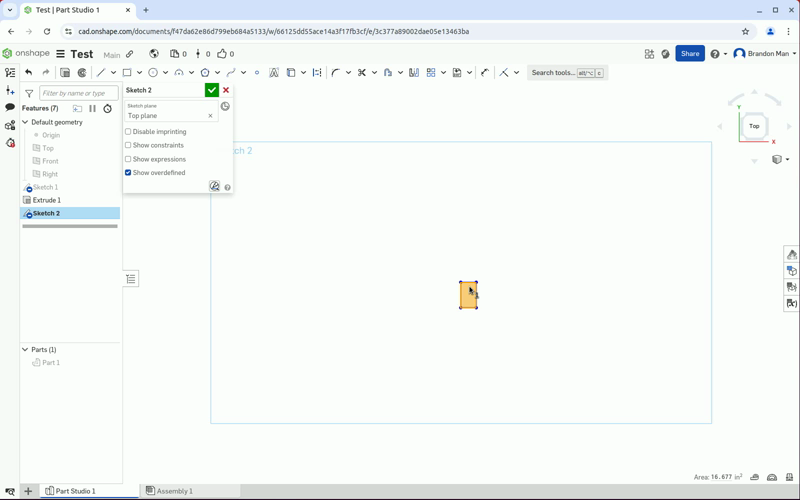
mouse_move(73, 352)
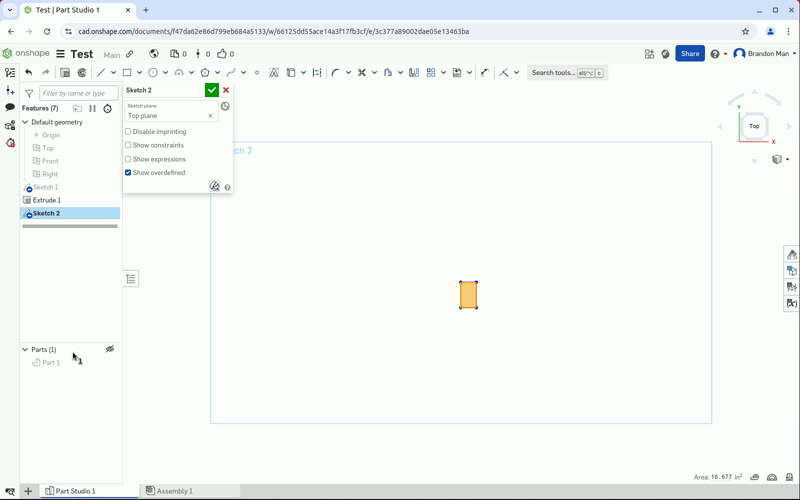
key(shift+y)
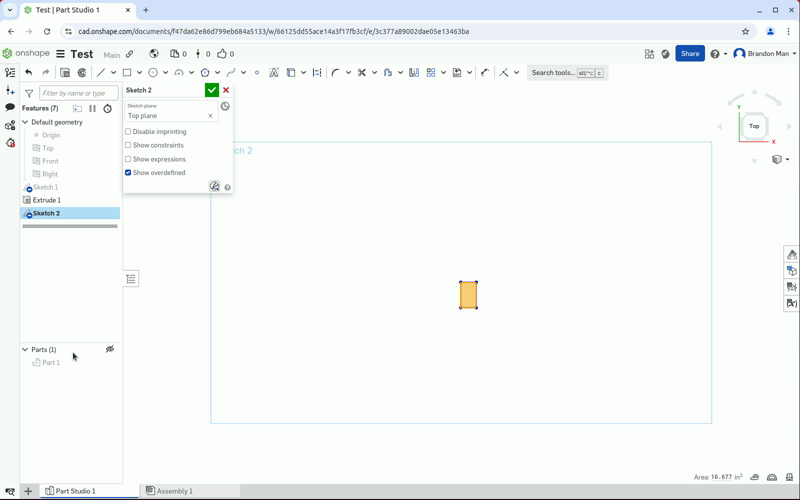
key(shift+e)
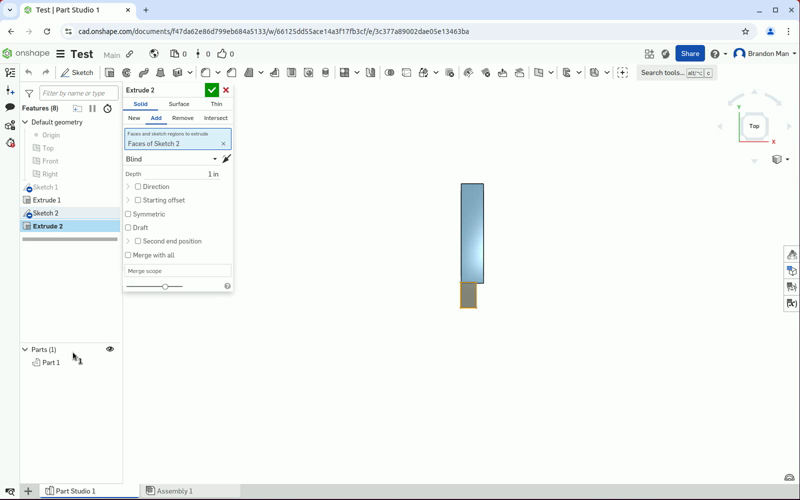
mouse_move(143, 106)
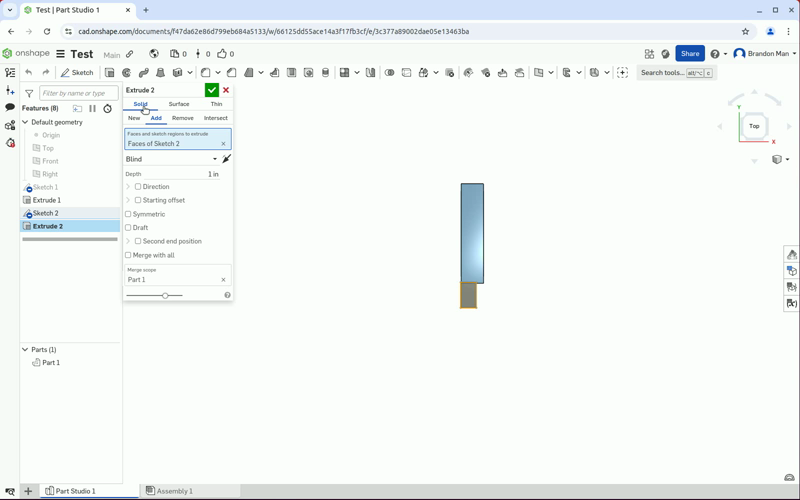
click(143, 106)
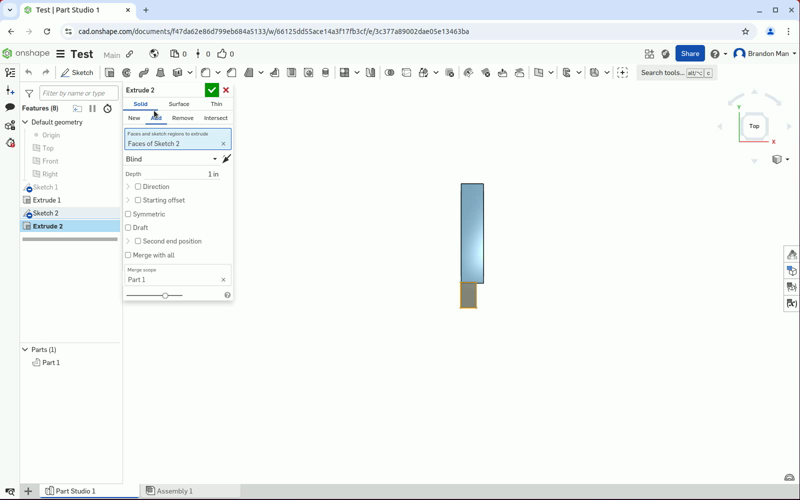
mouse_move(186, 120)
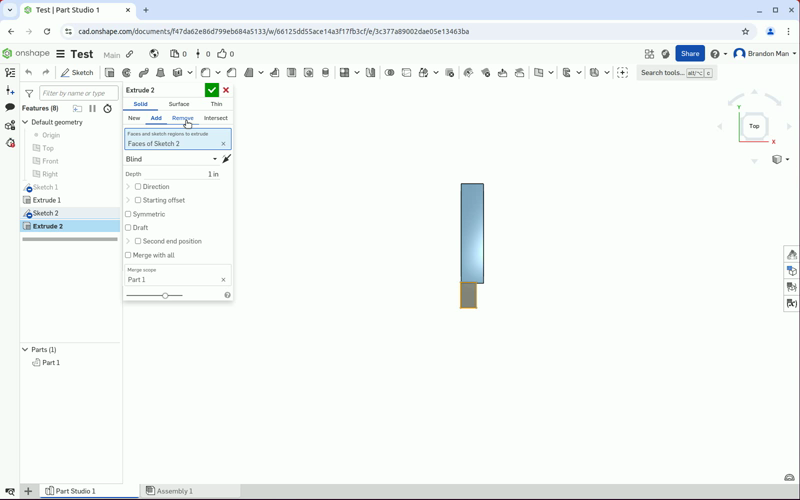
click(186, 120)
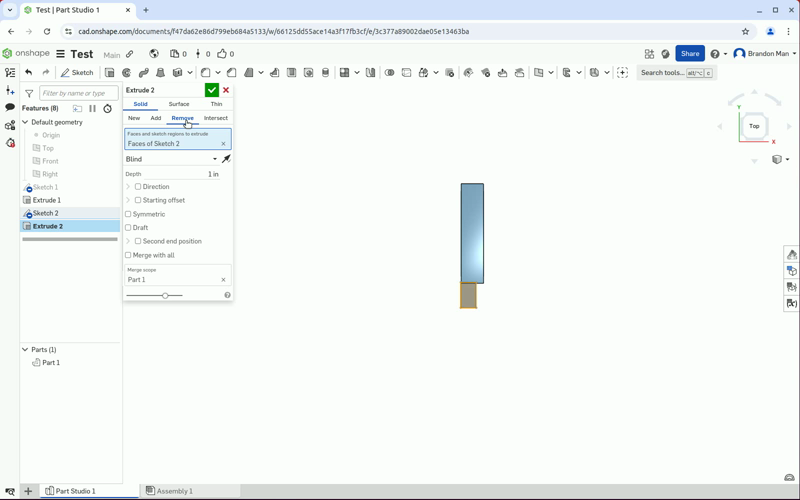
key(tab, 4)
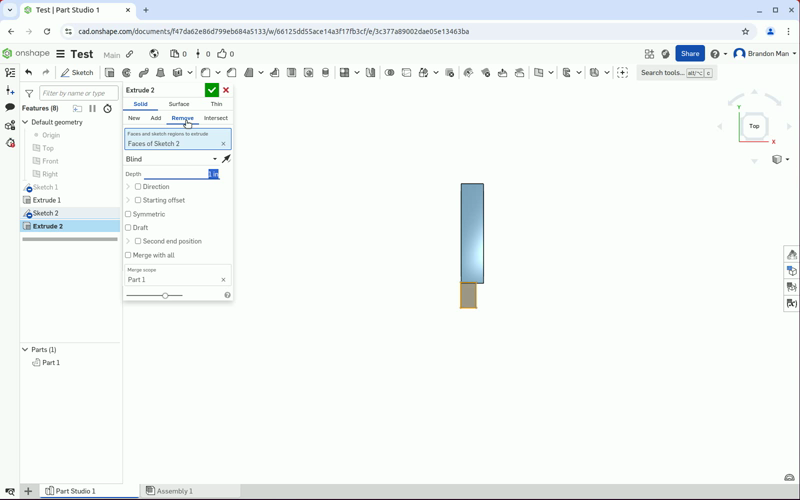
text(21.664)
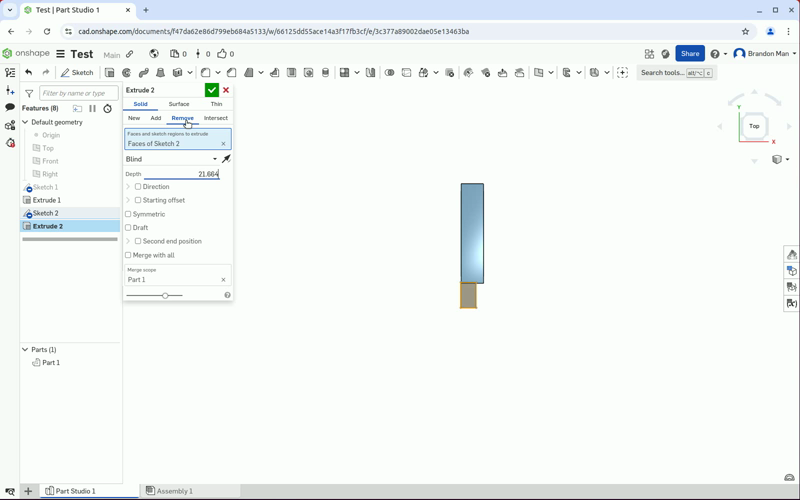
key(tab, 6)
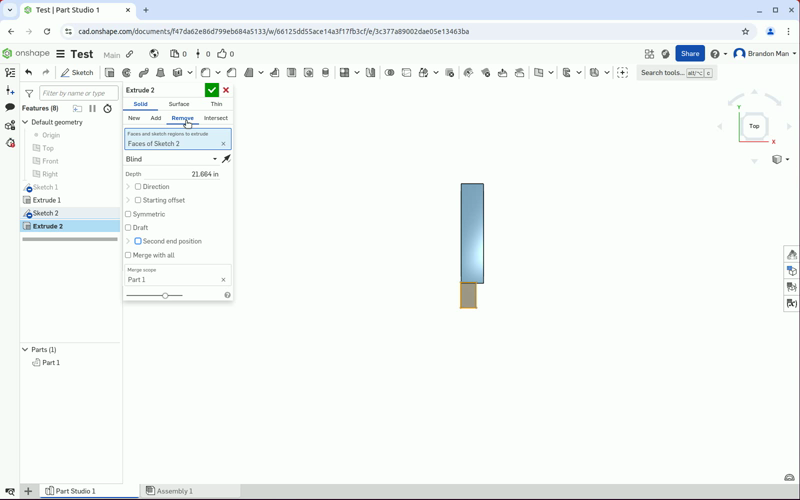
key(space)
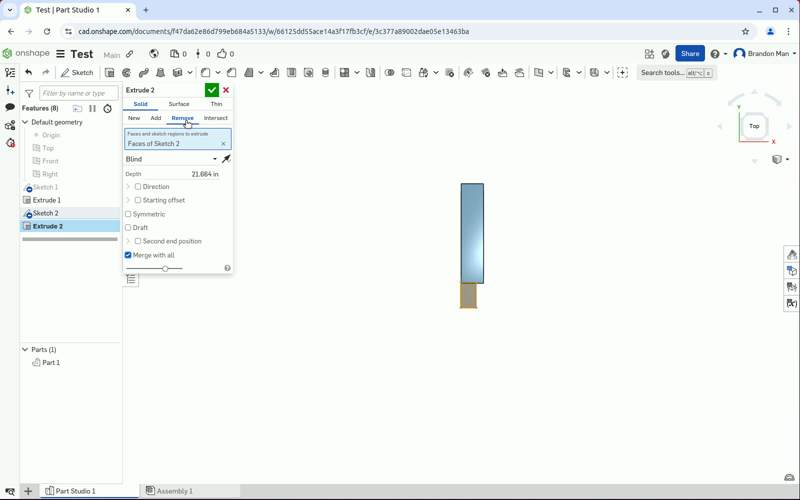
key(enter)
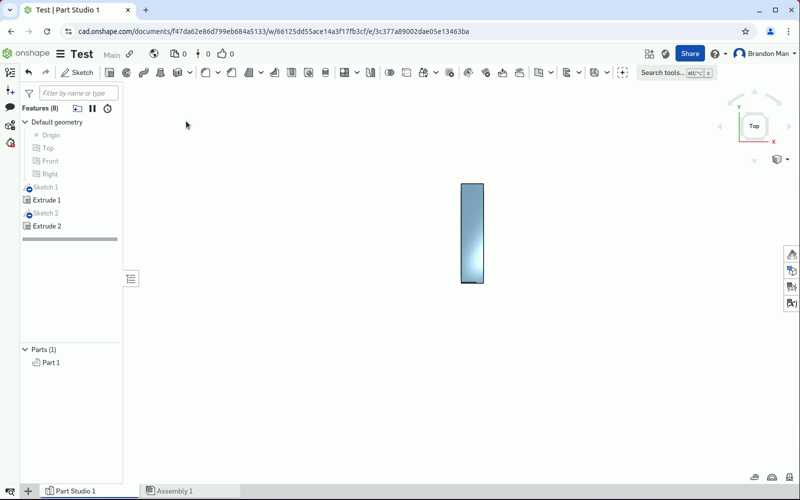
key(shift+h)
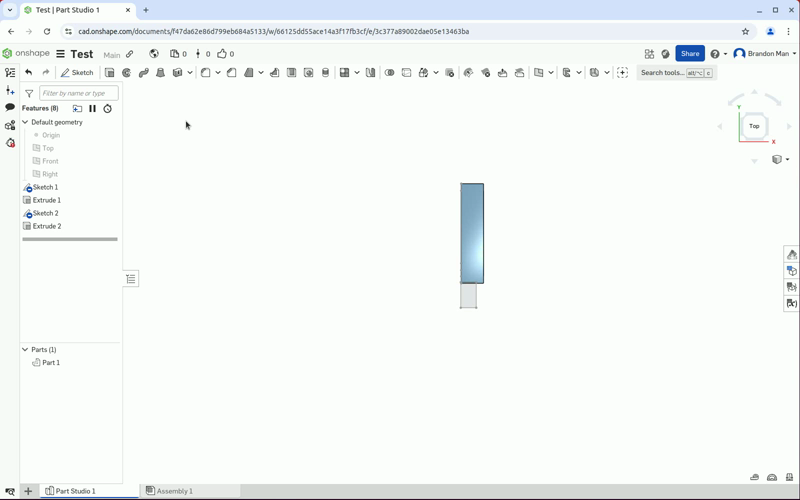
key(shift+h)
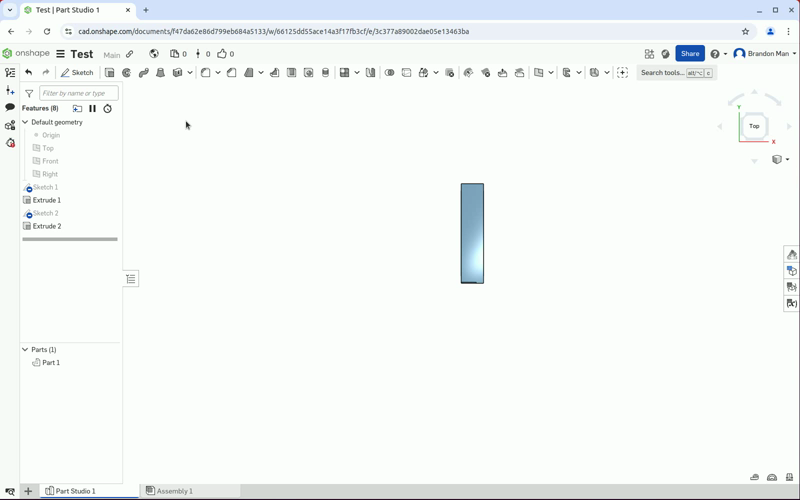
mouse_move(73, 189)
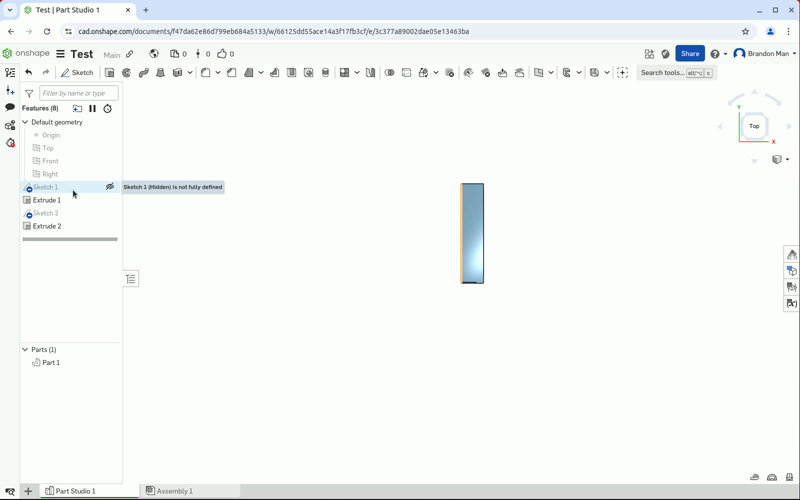
click(73, 189)
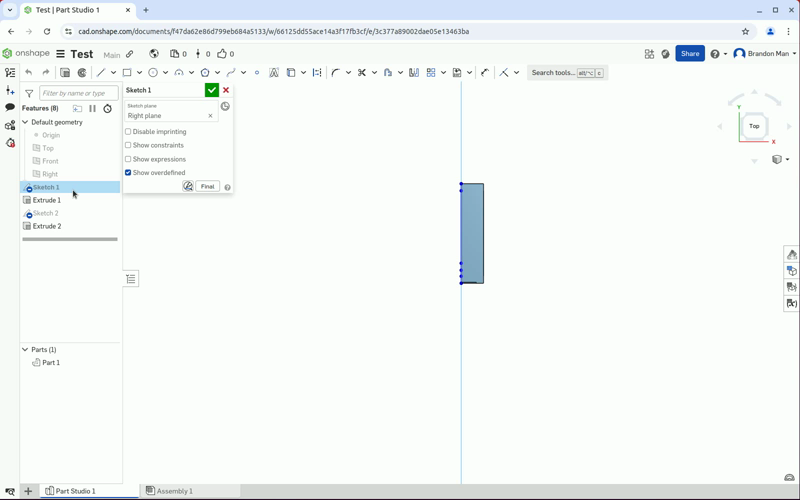
mouse_move(229, 92)
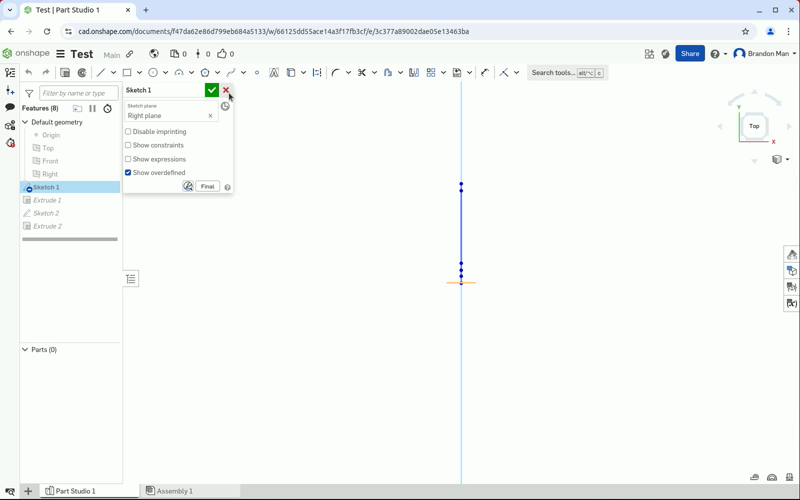
click(229, 92)
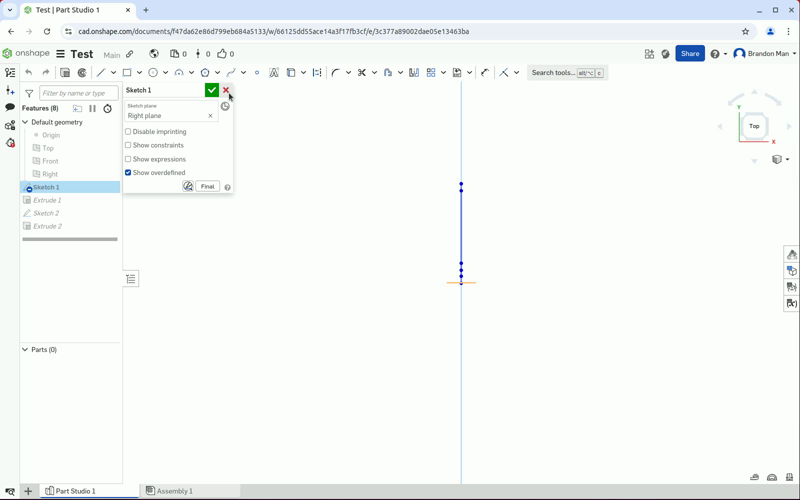
key(shift+s)
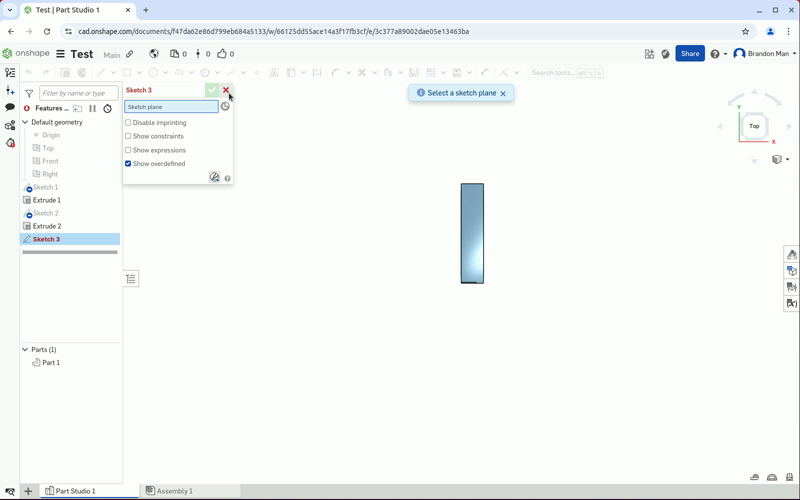
mouse_move(73, 150)
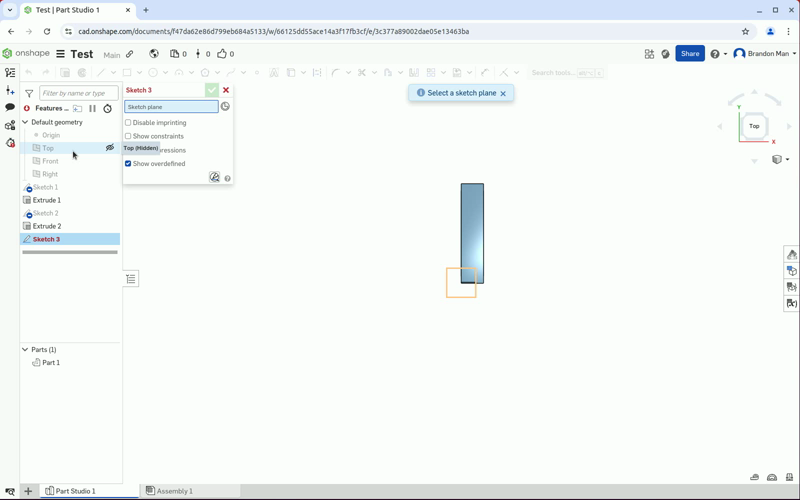
click(73, 150)
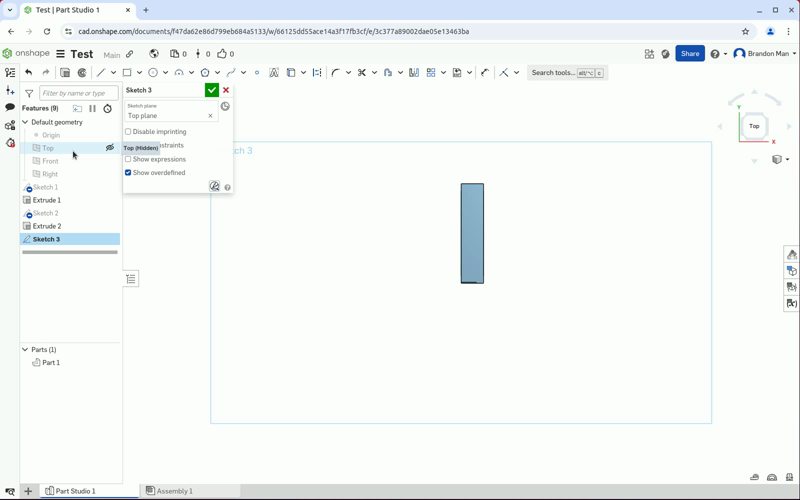
mouse_move(73, 352)
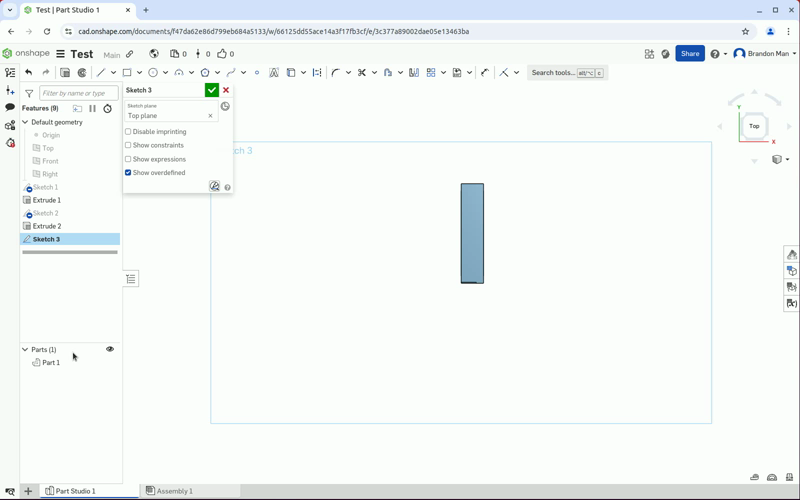
key(y)
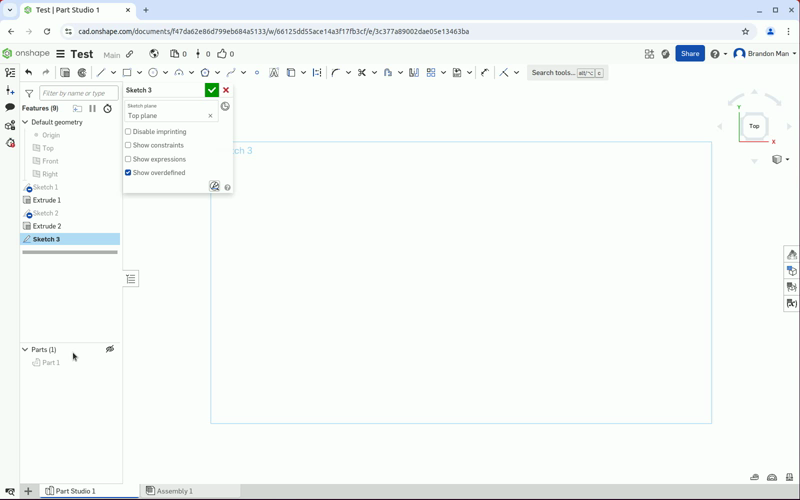
key(l)
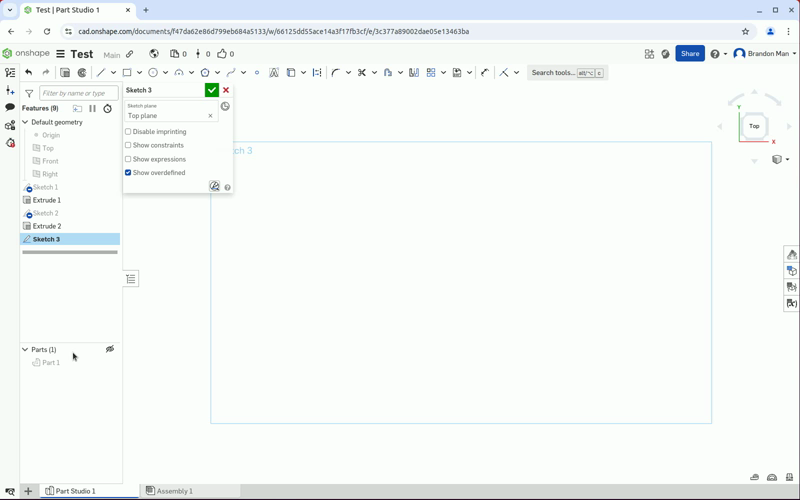
key_down(shift)
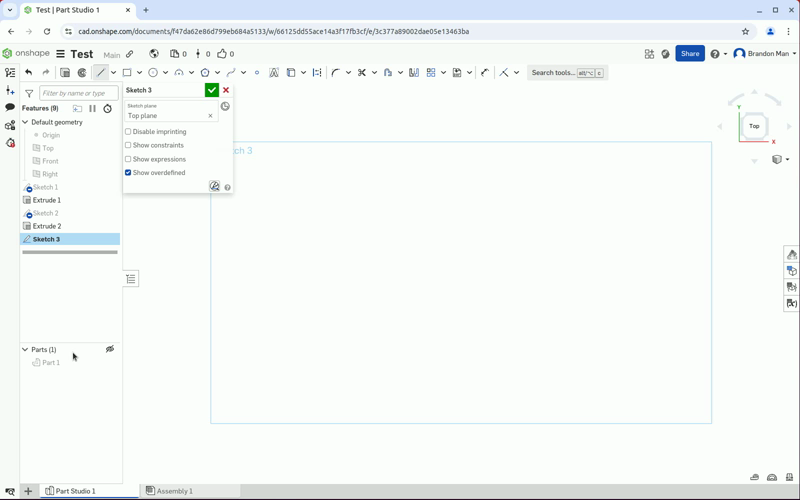
mouse_move(460, 282)
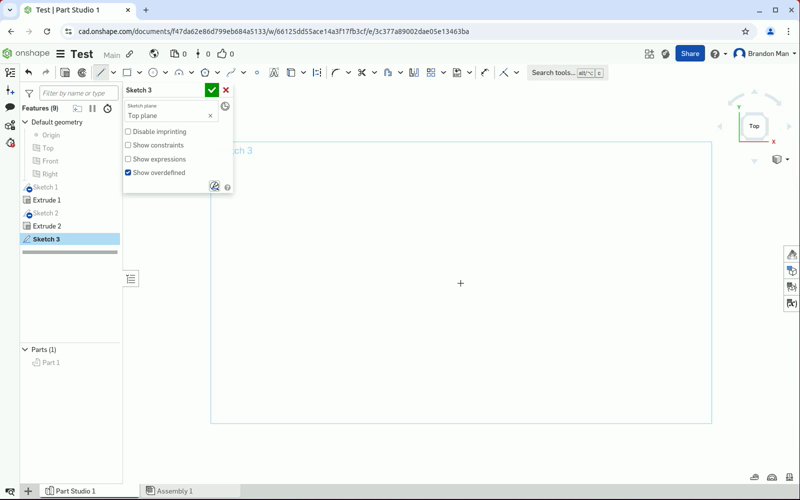
click(460, 282)
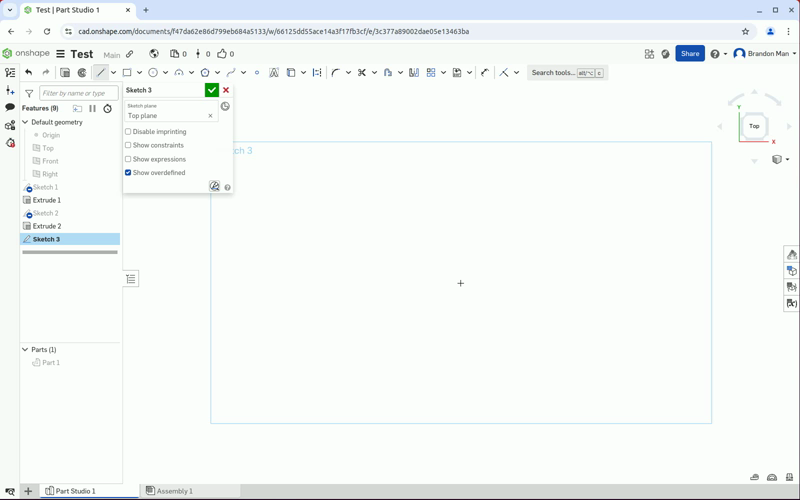
key_up(shift)
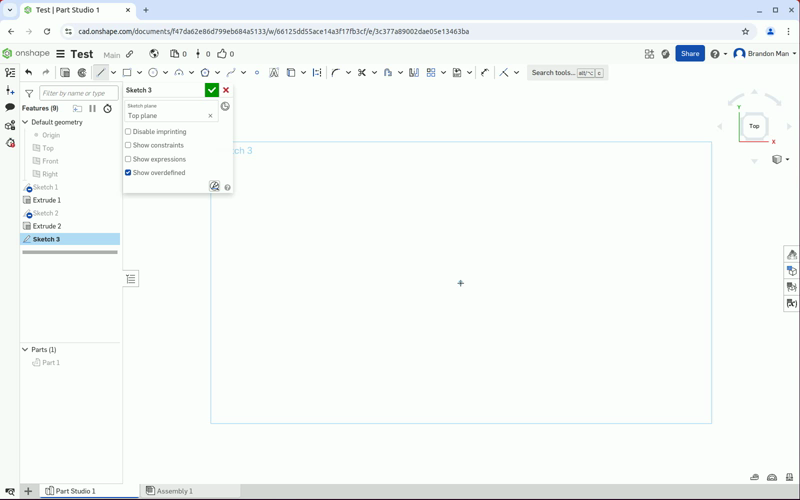
key_down(shift)
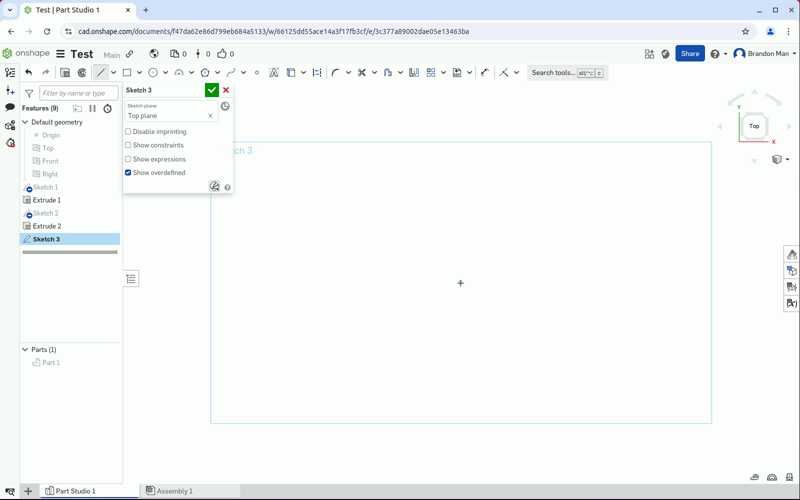
mouse_move(490, 282)
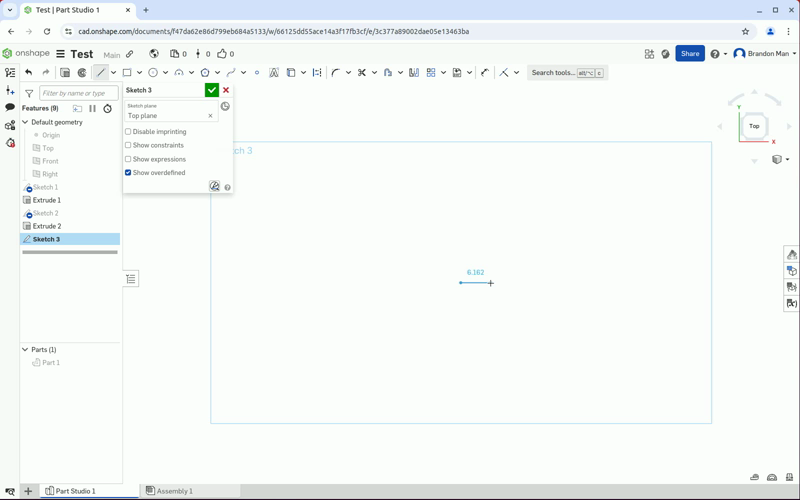
mouse_move(475, 282)
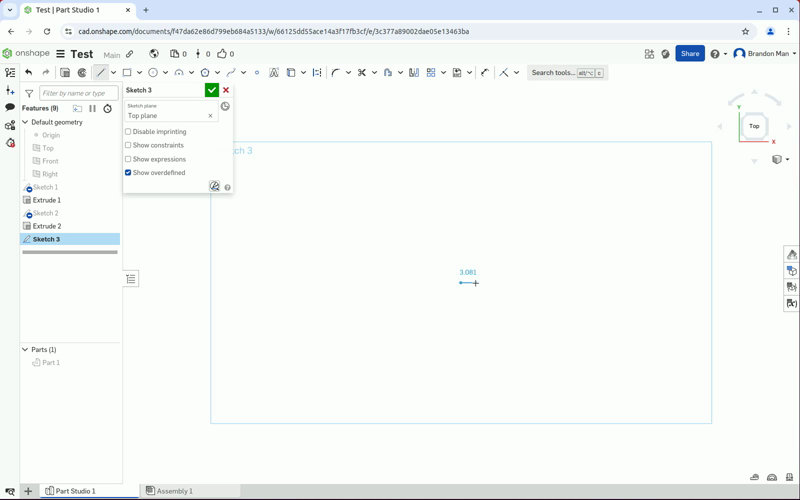
click(475, 282)
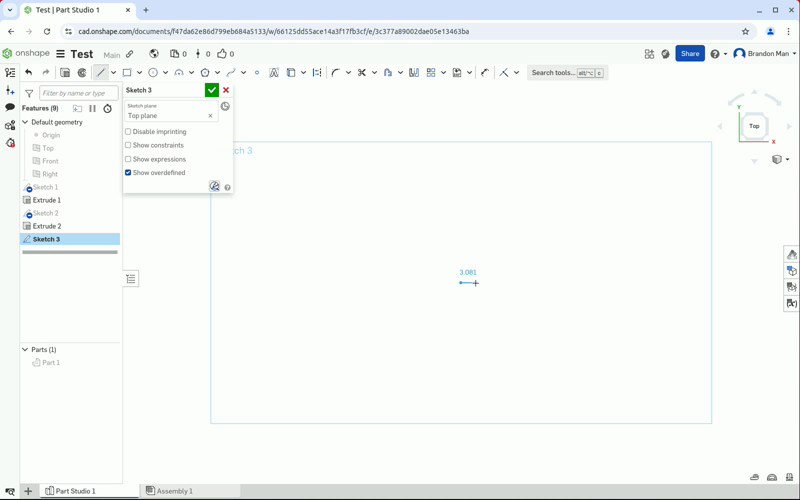
key_up(shift)
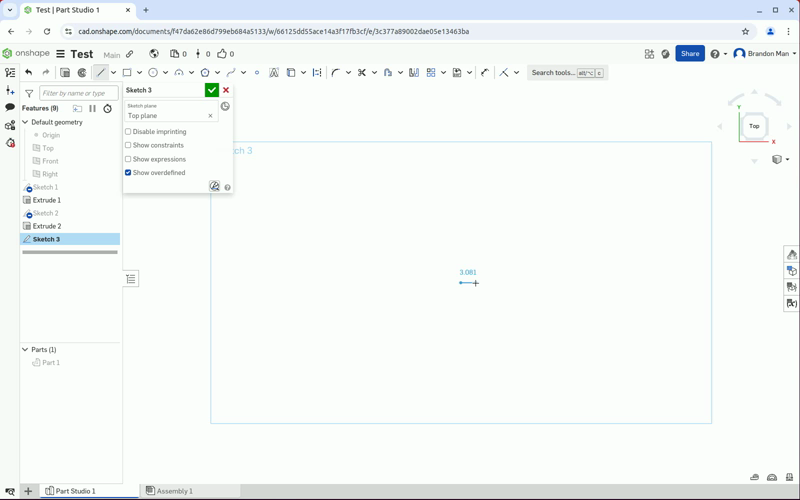
key_down(shift)
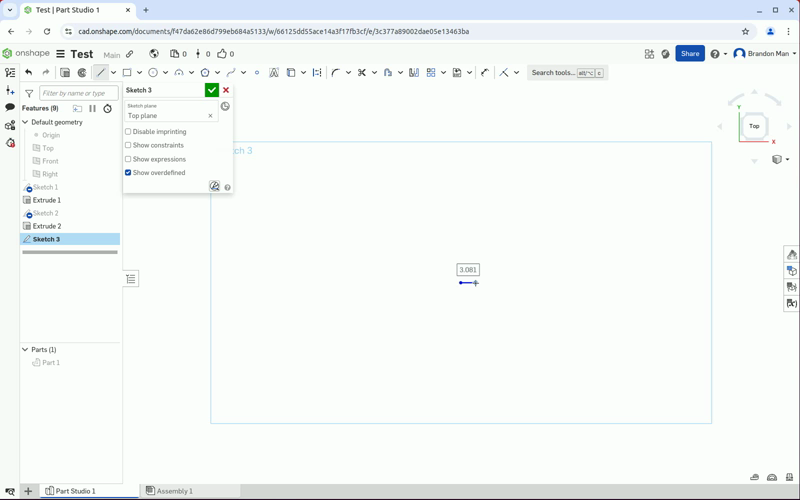
mouse_move(475, 190)
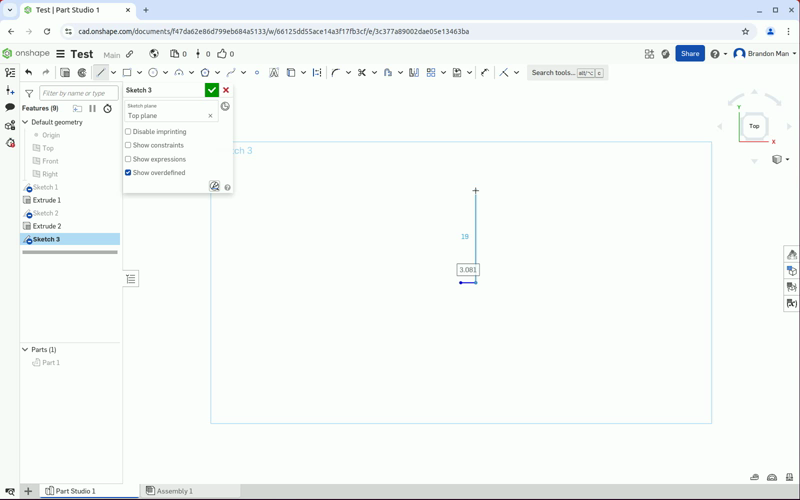
click(475, 190)
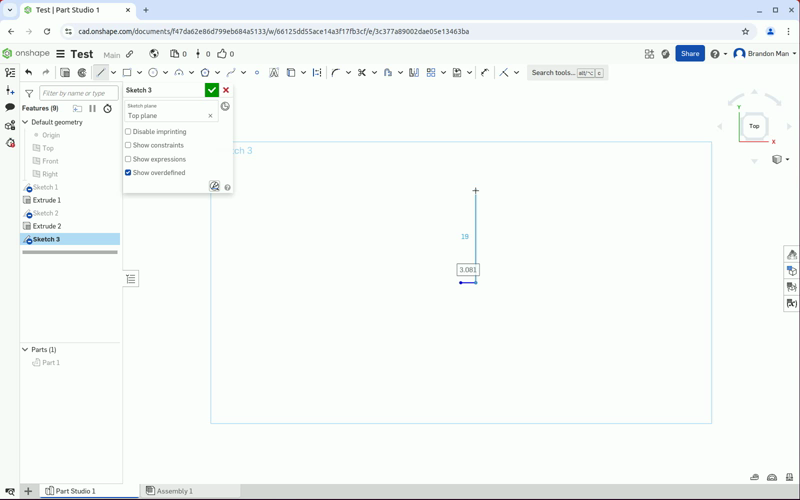
key_up(shift)
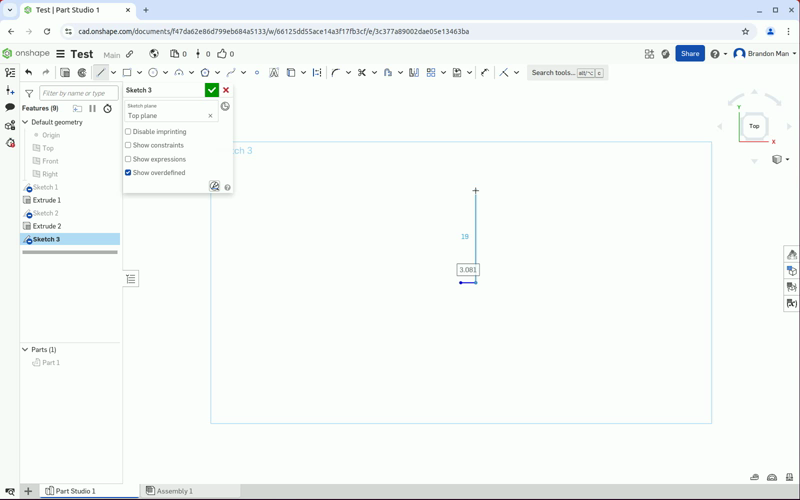
key_down(shift)
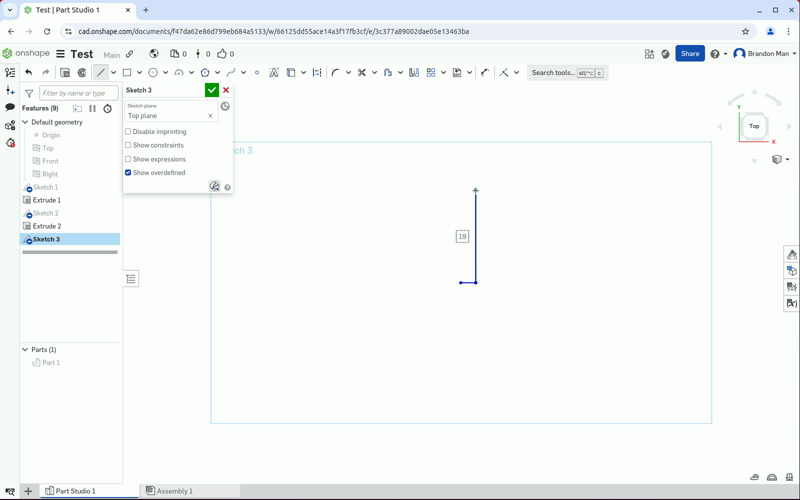
mouse_move(505, 190)
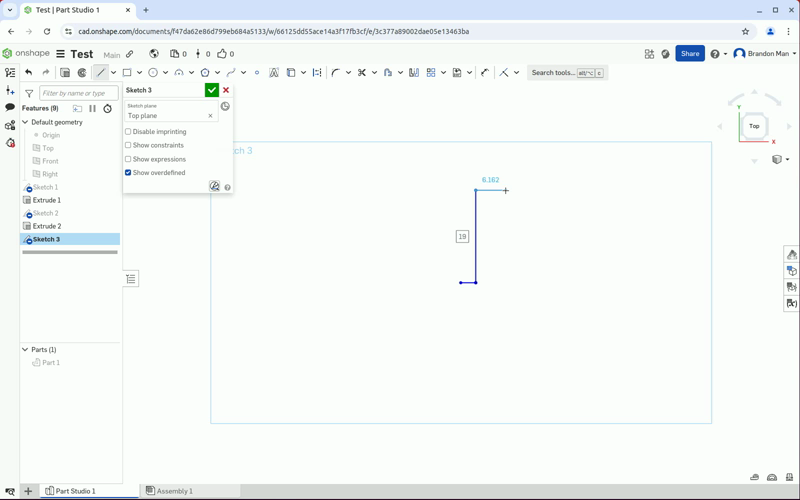
mouse_move(460, 190)
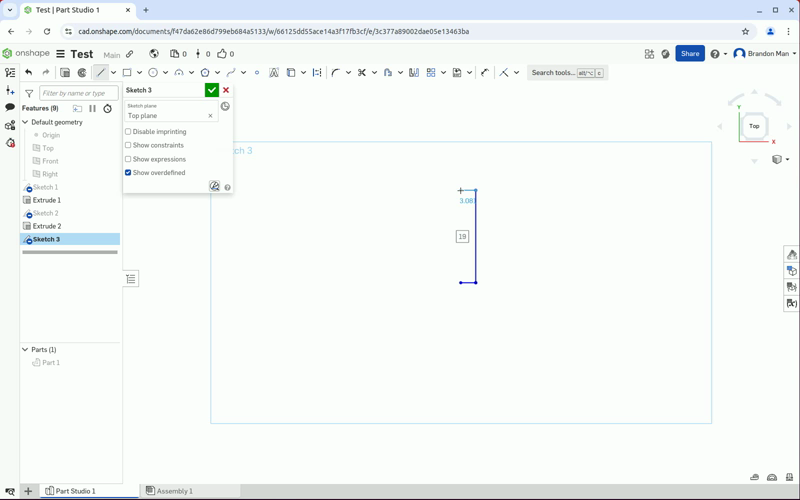
click(460, 190)
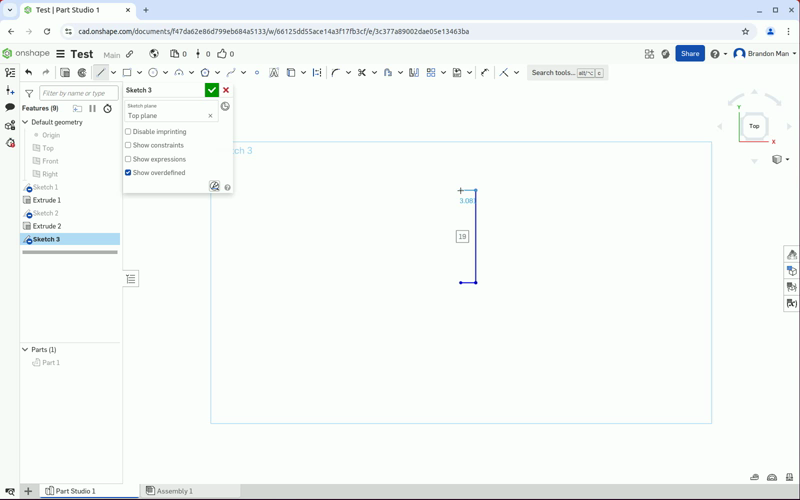
key_up(shift)
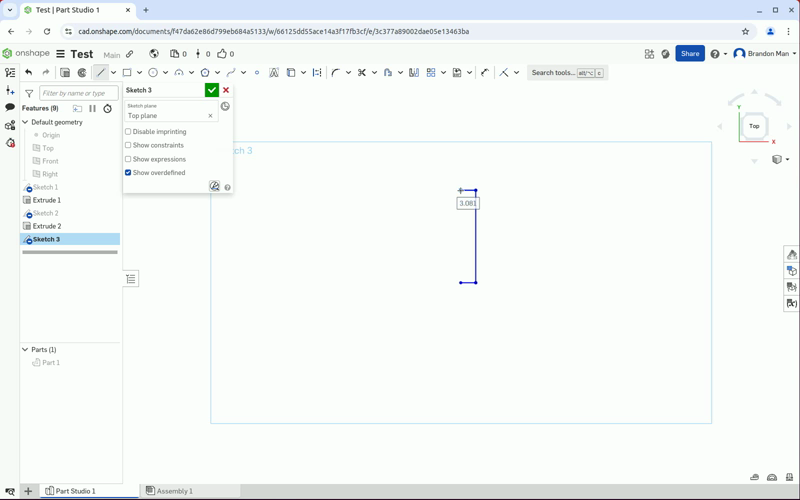
key_down(shift)
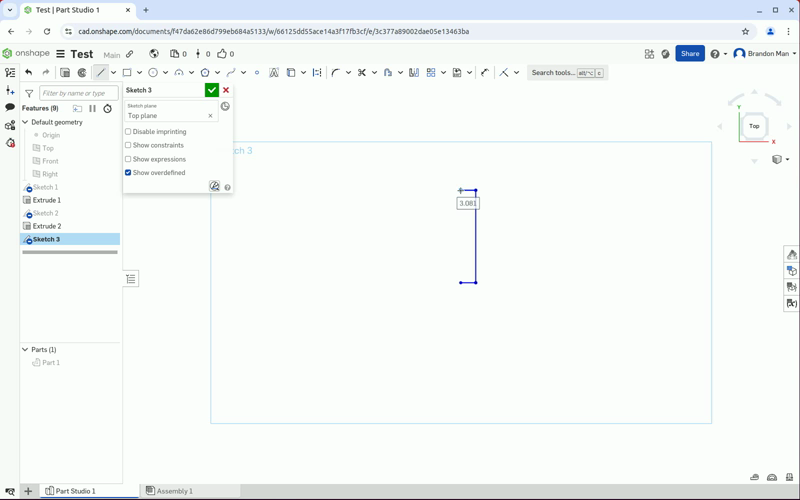
mouse_move(460, 282)
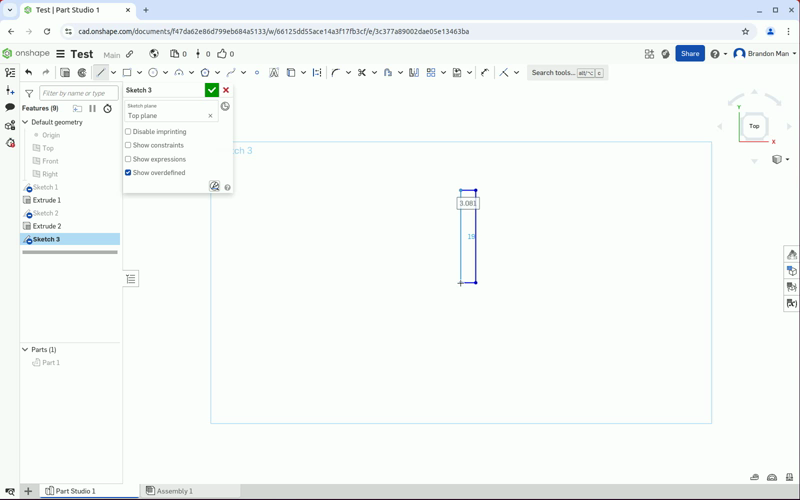
key_up(shift)
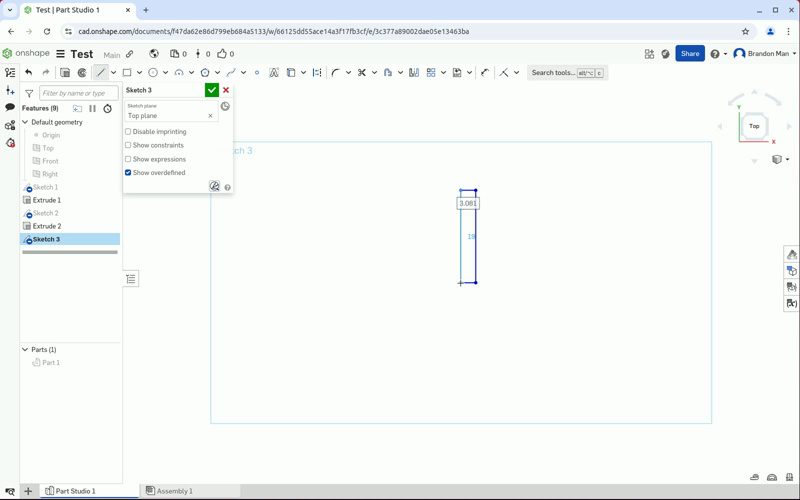
click(460, 282)
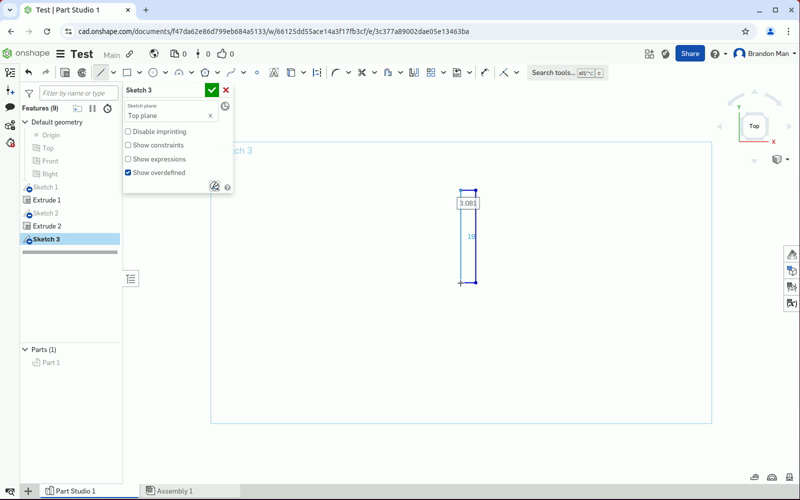
key(esc)
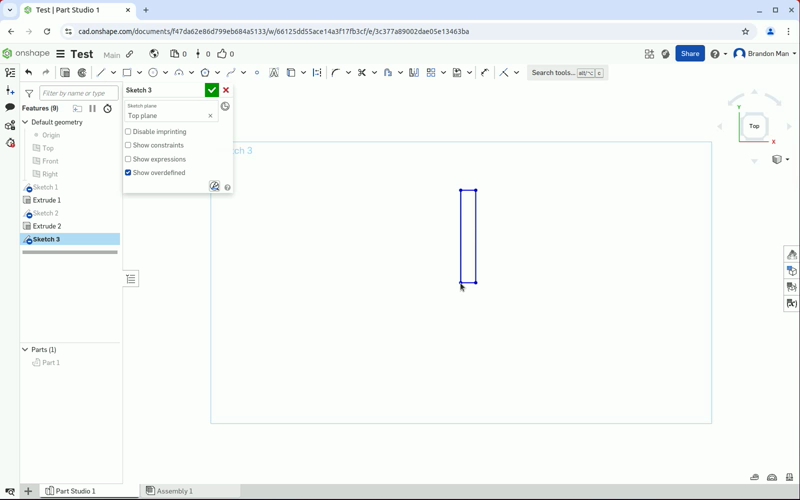
mouse_move(468, 203)
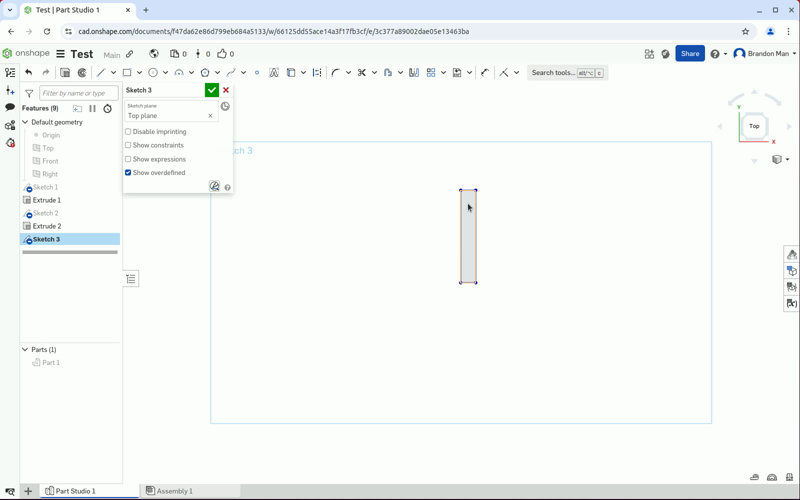
scroll(6)
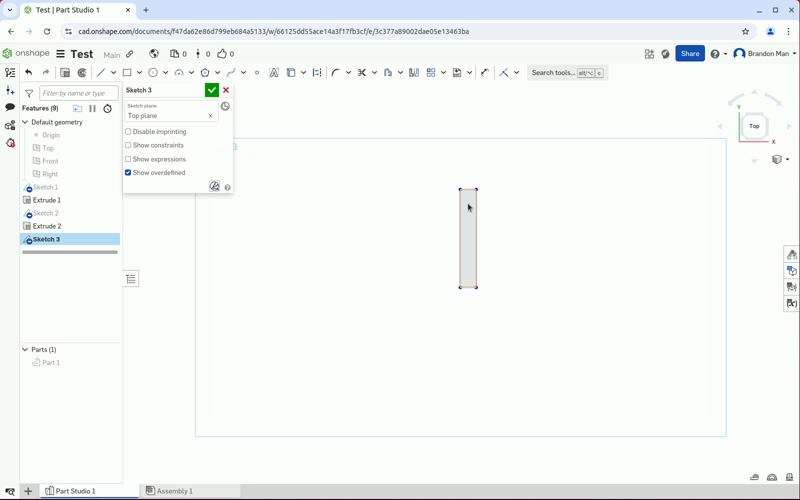
scroll(6)
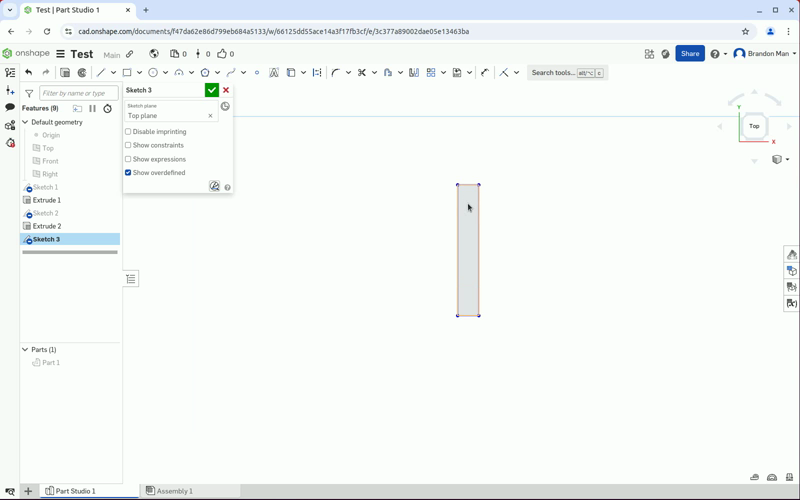
scroll(6)
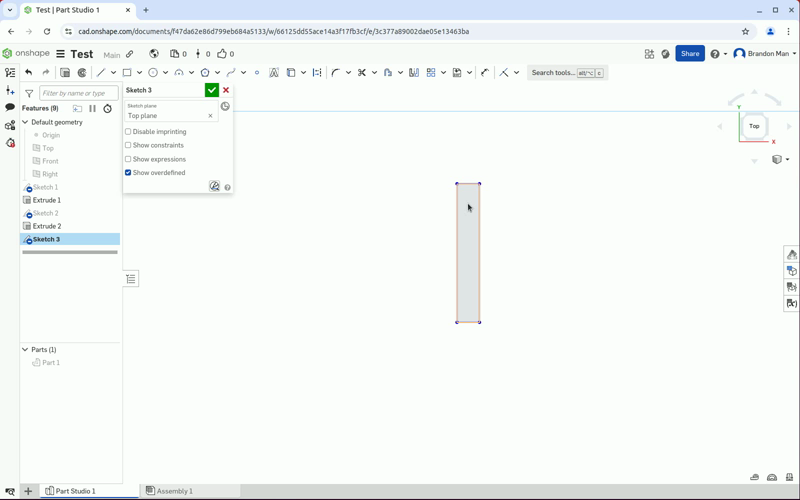
scroll(6)
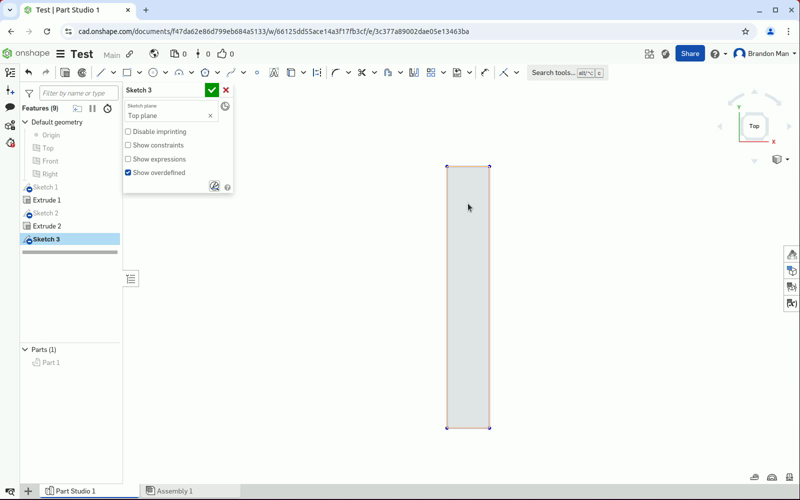
scroll(6)
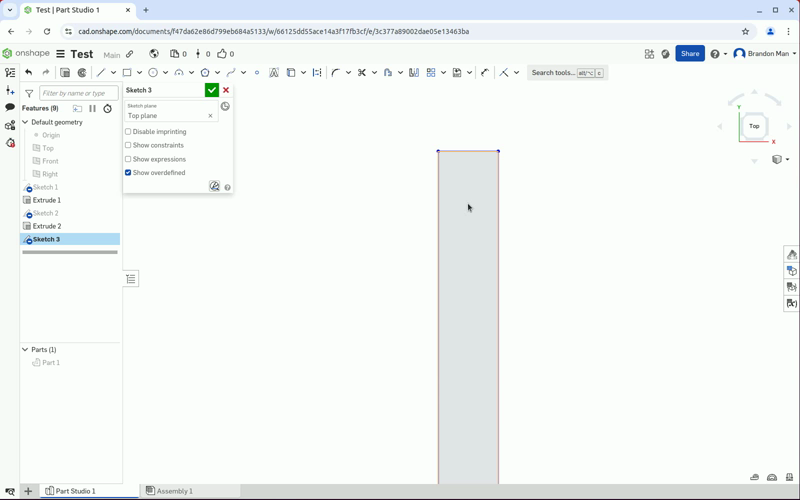
scroll(6)
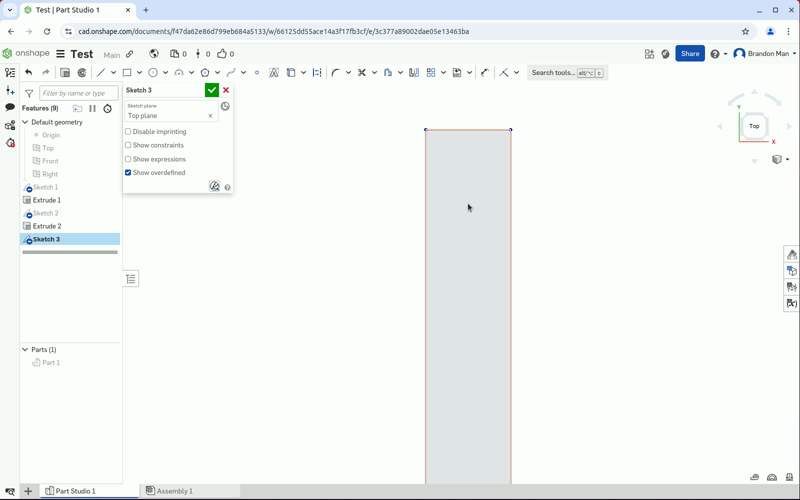
scroll(6)
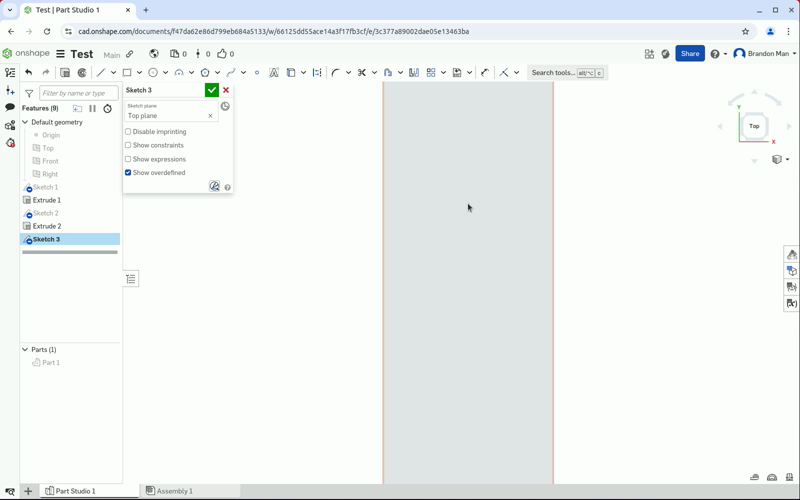
click(468, 203)
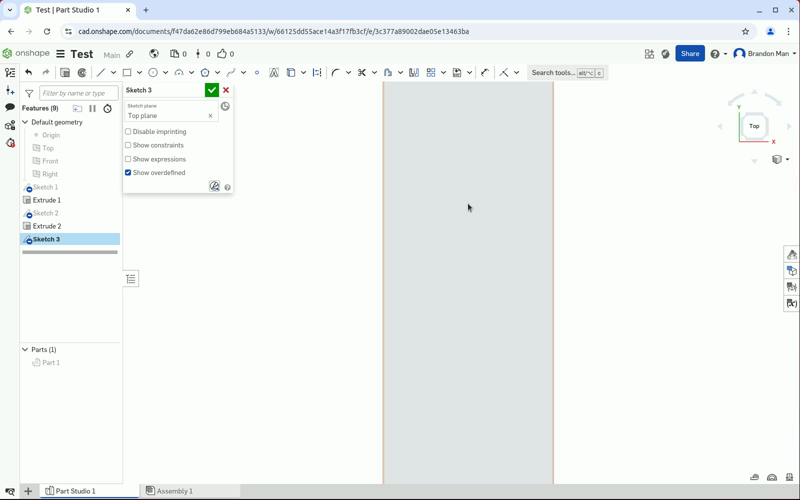
scroll(-6)
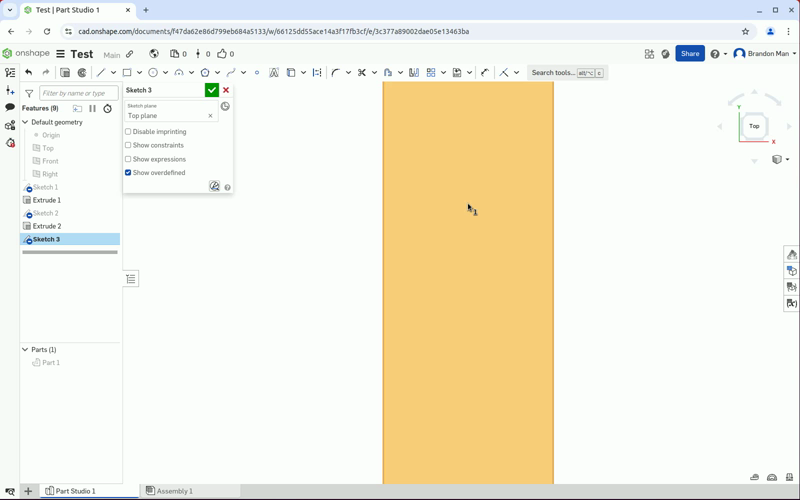
scroll(-6)
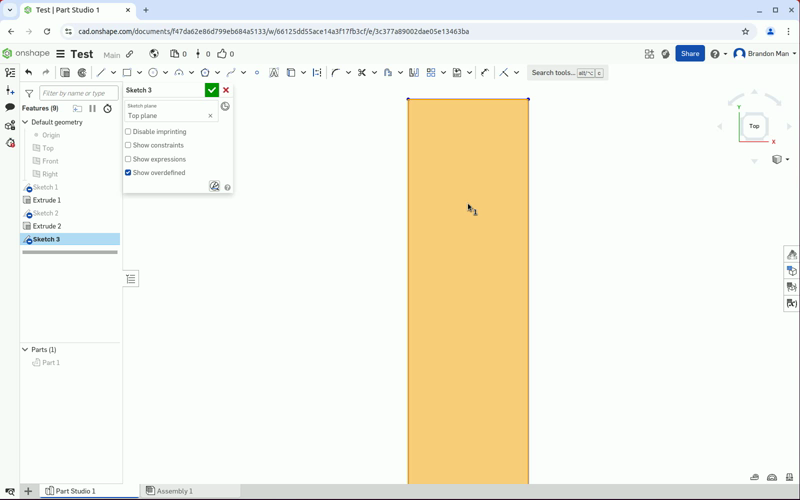
scroll(-6)
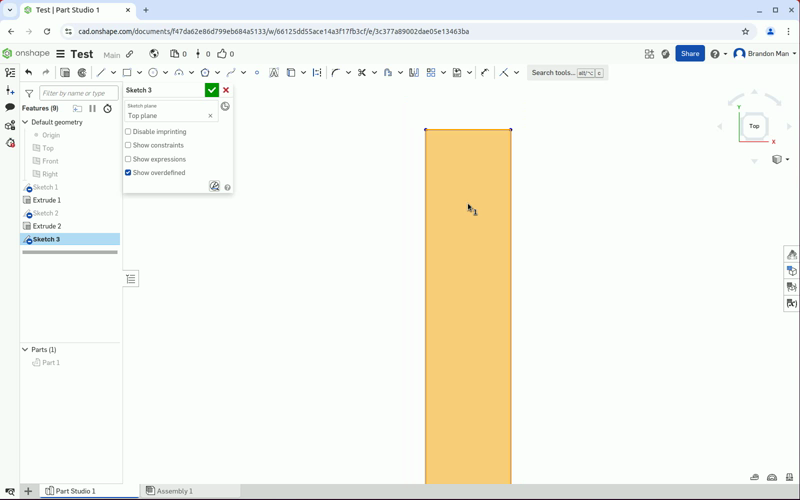
scroll(-6)
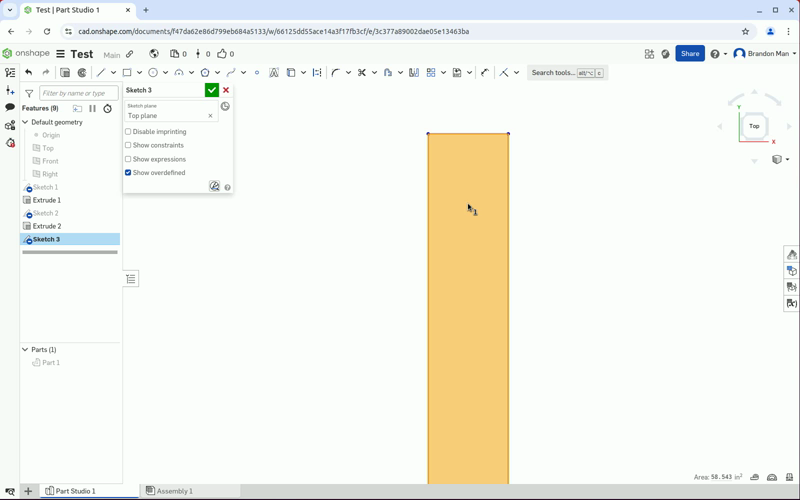
scroll(-6)
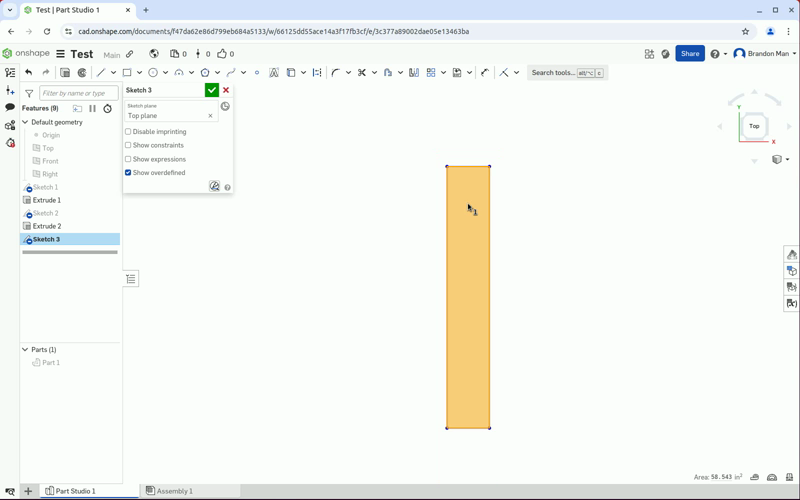
scroll(-6)
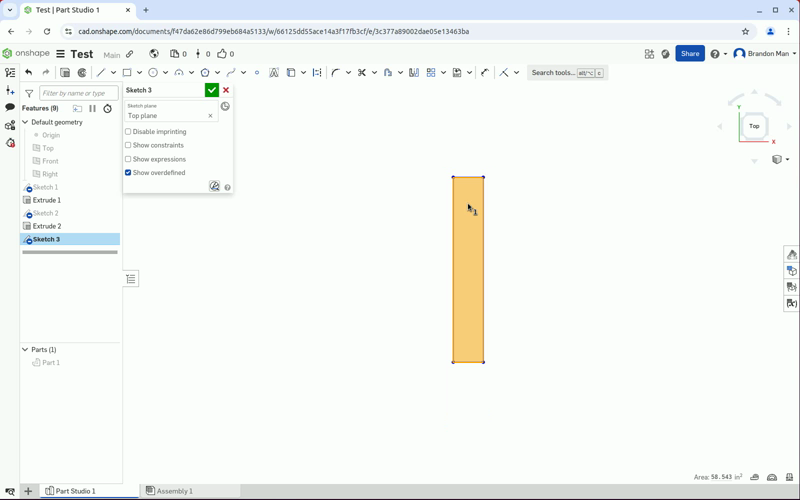
scroll(-6)
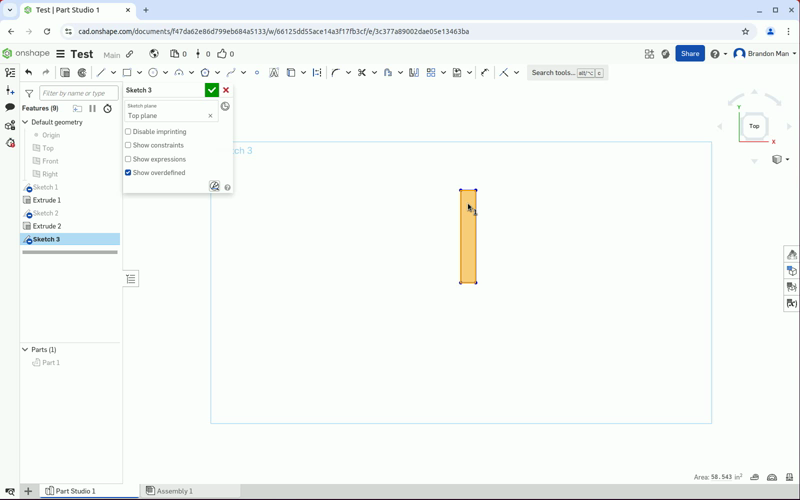
mouse_move(73, 352)
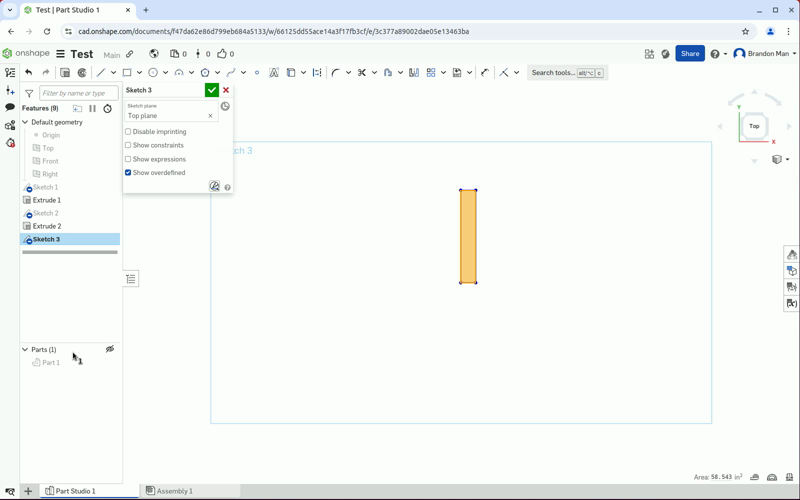
key(shift+y)
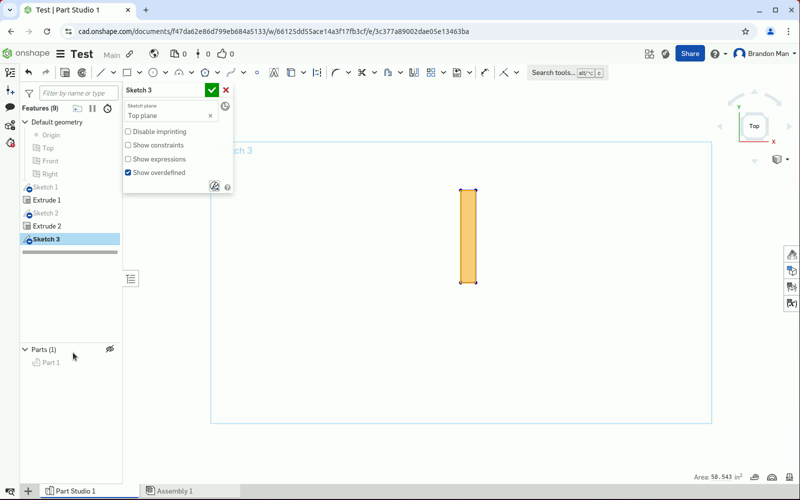
key(shift+e)
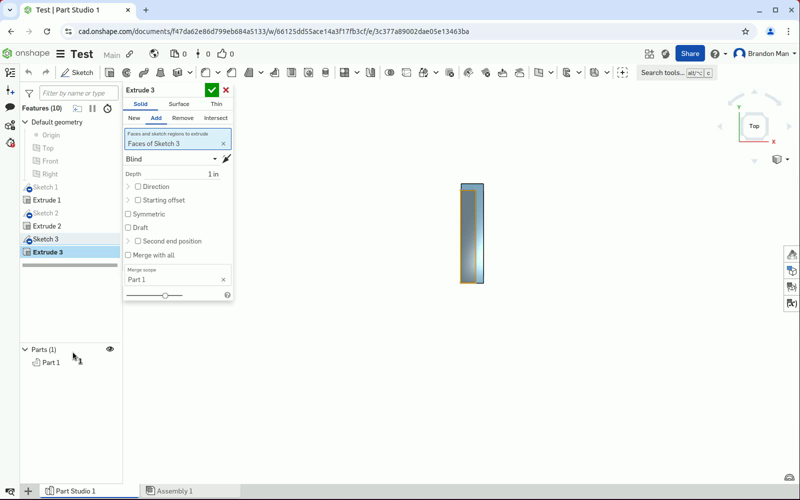
mouse_move(143, 106)
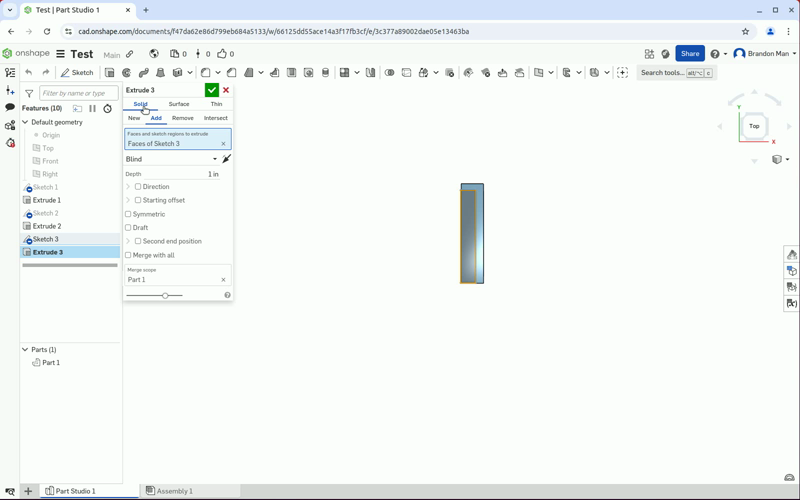
click(143, 106)
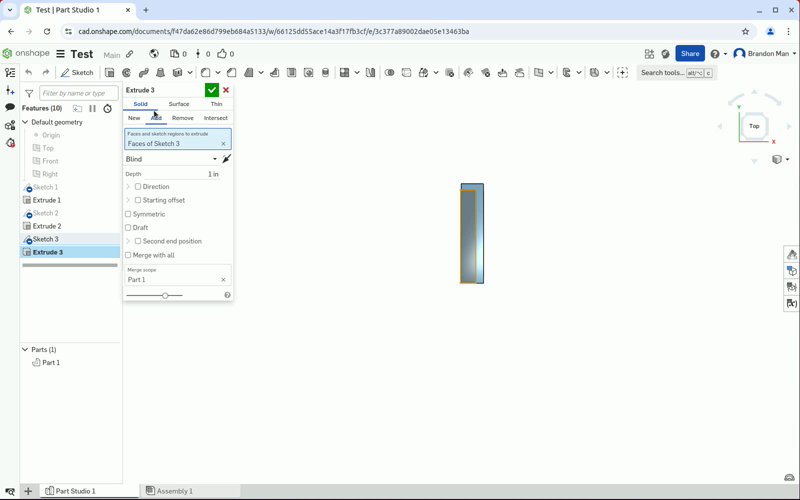
mouse_move(186, 120)
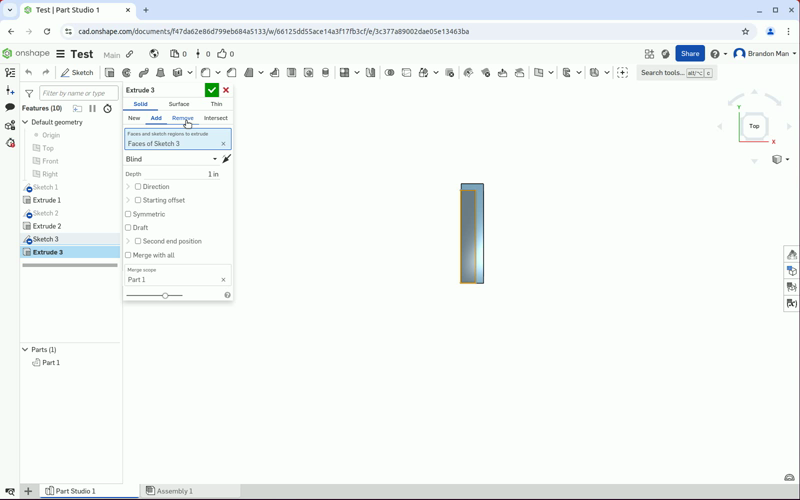
click(186, 120)
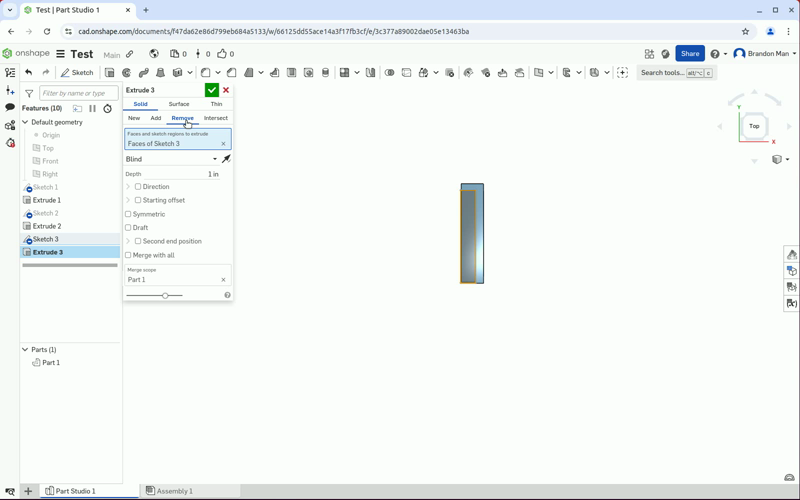
key(tab, 4)
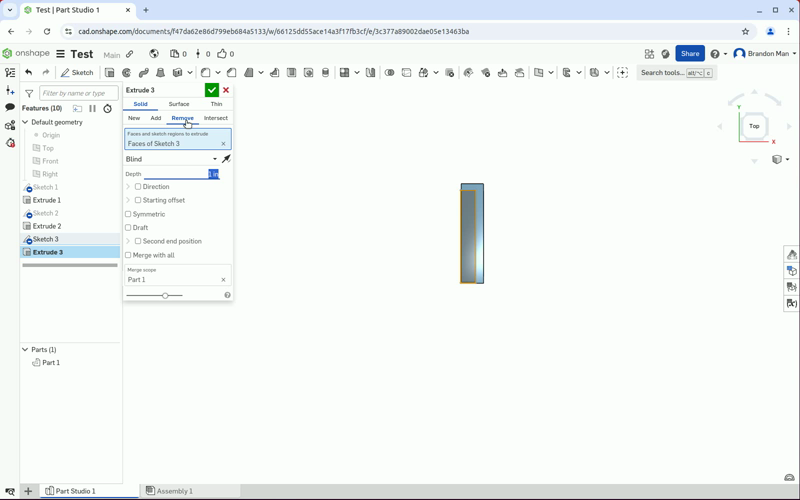
text(21.664)
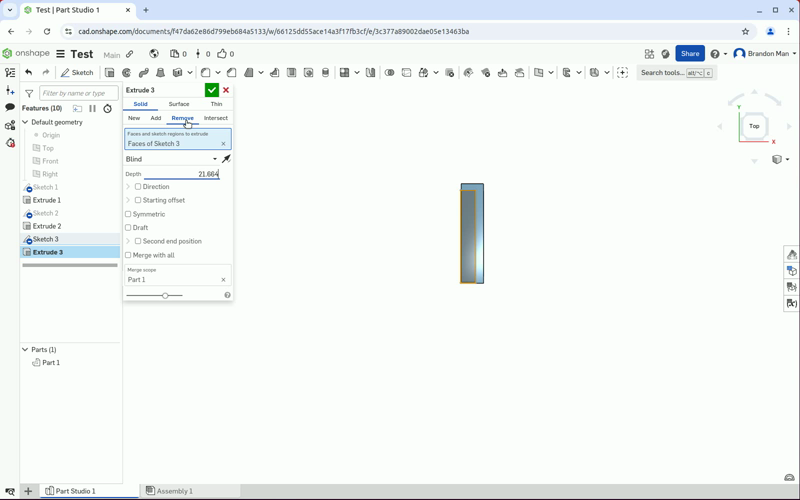
key(tab, 6)
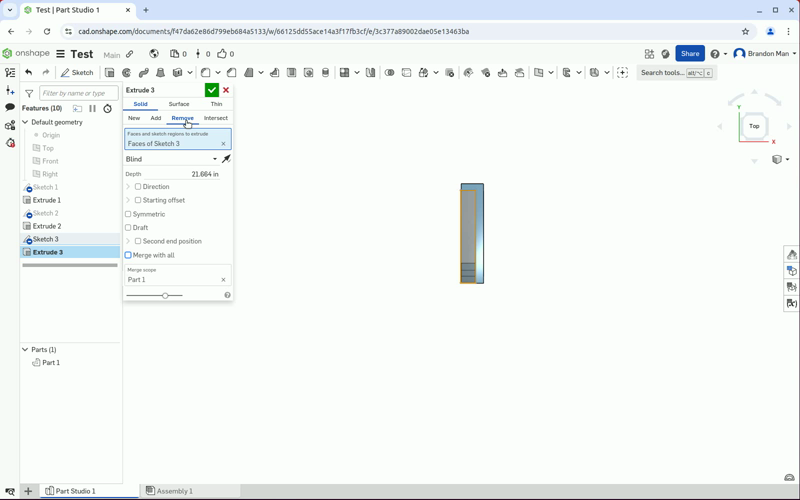
key(space)
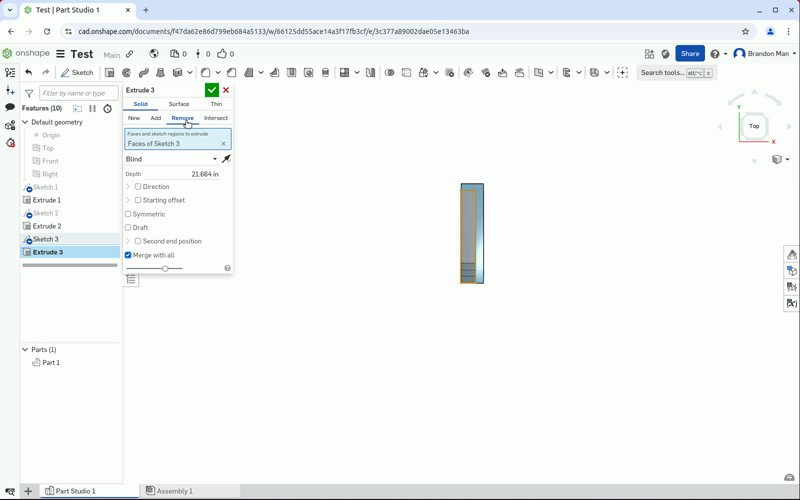
key(enter)
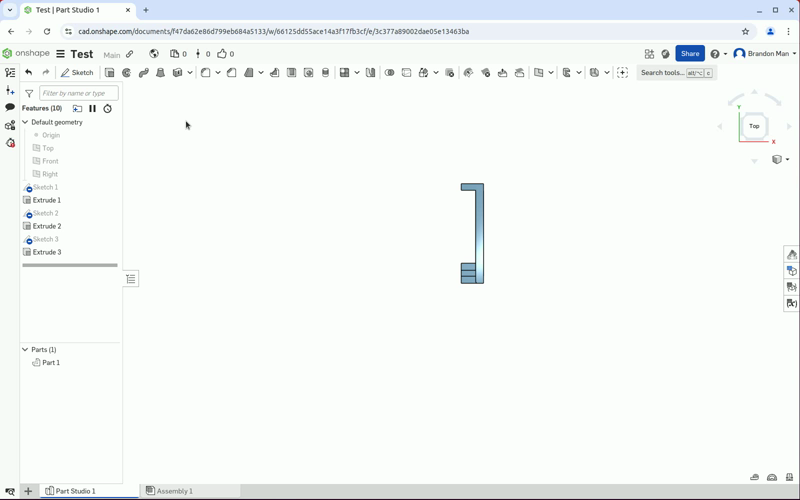
key(shift+h)
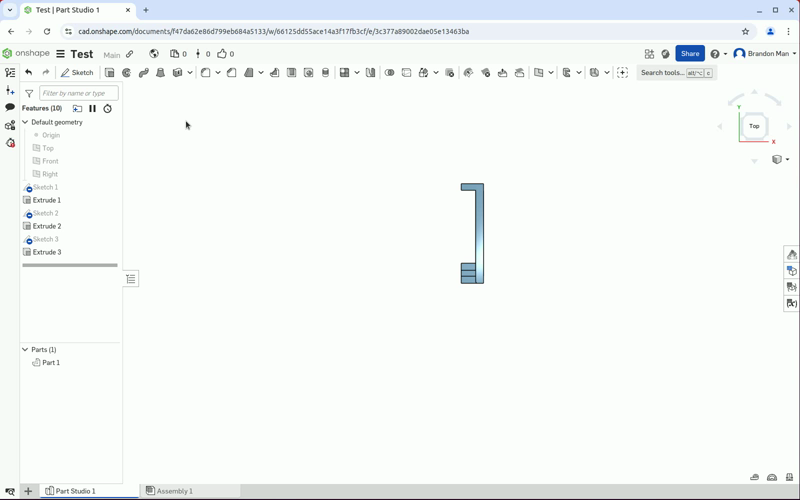
key(shift+h)
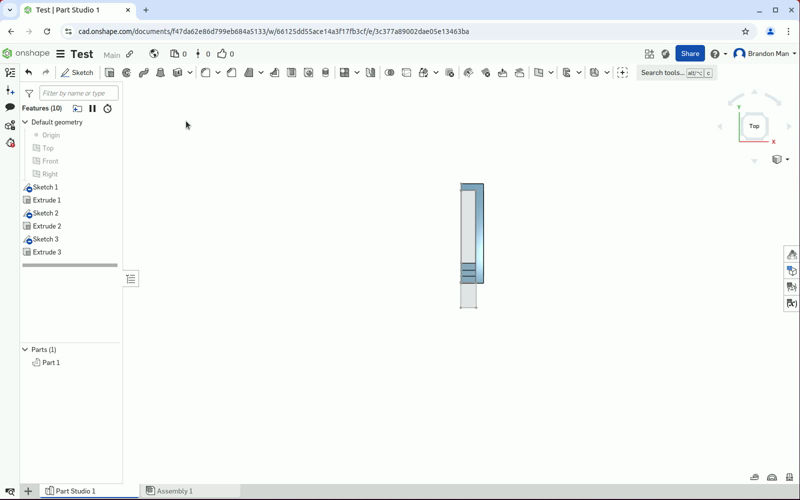
key(shift+7)
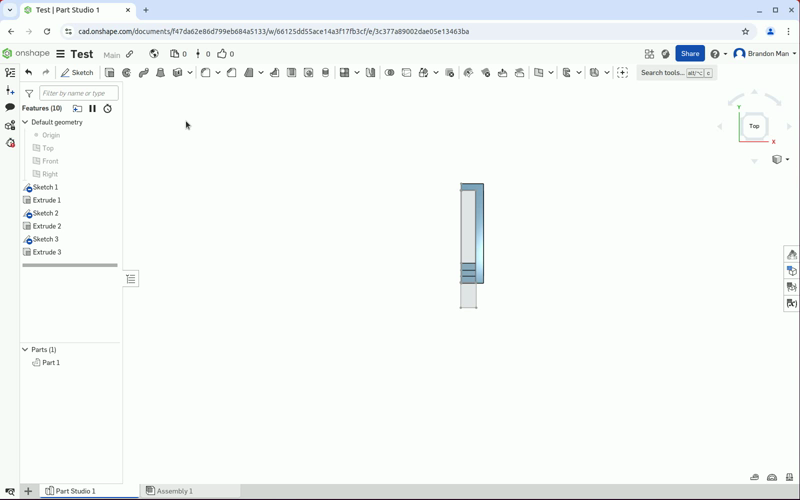
key(up, 3)
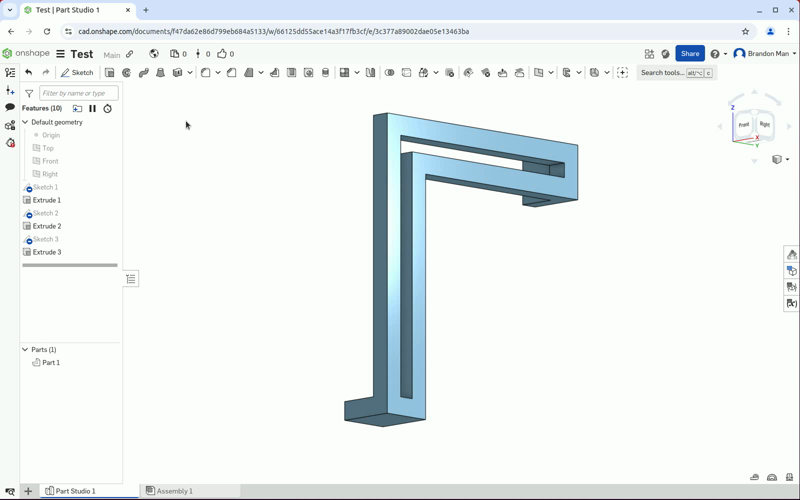
key(left, 3)
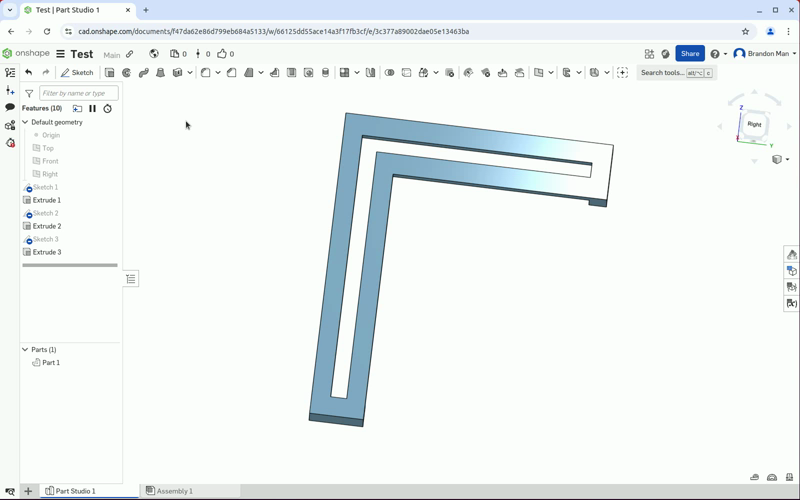
key(right, 3)
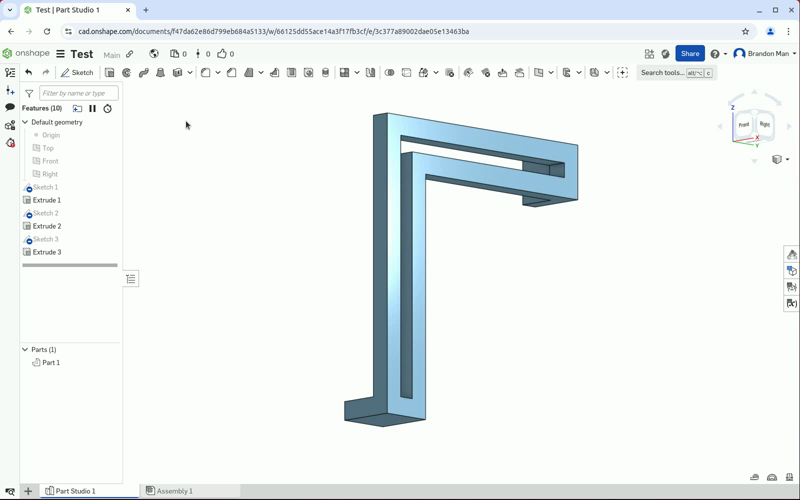
key(down, 3)
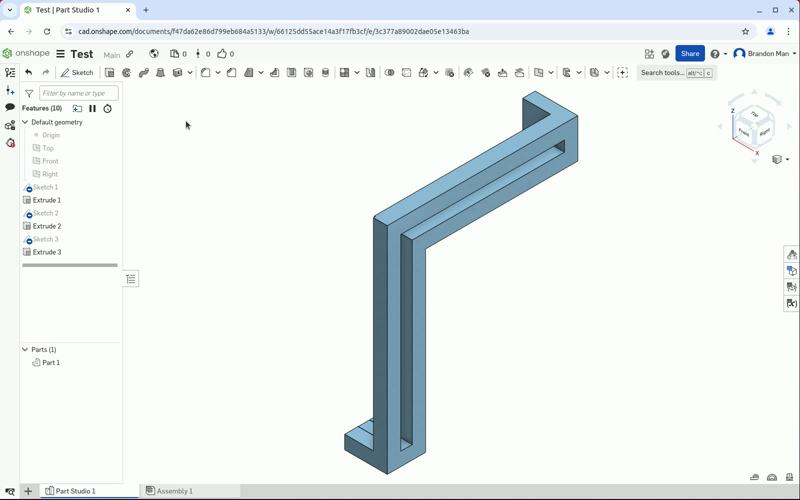
mouse_move(73, 189)
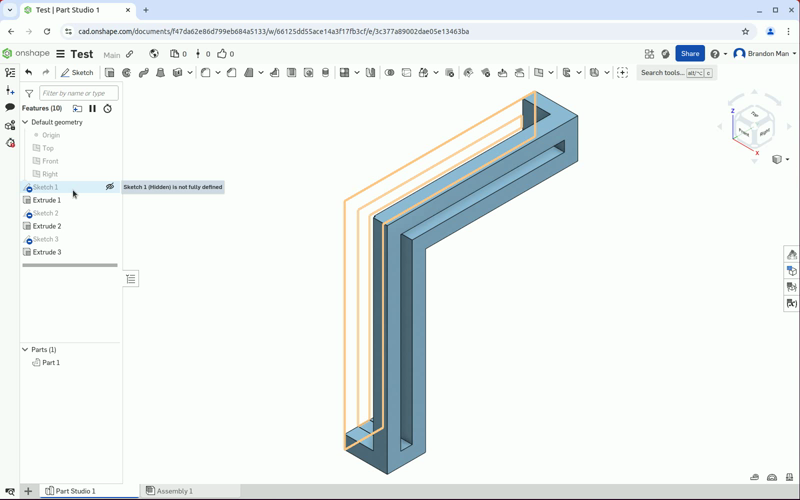
click(73, 189)